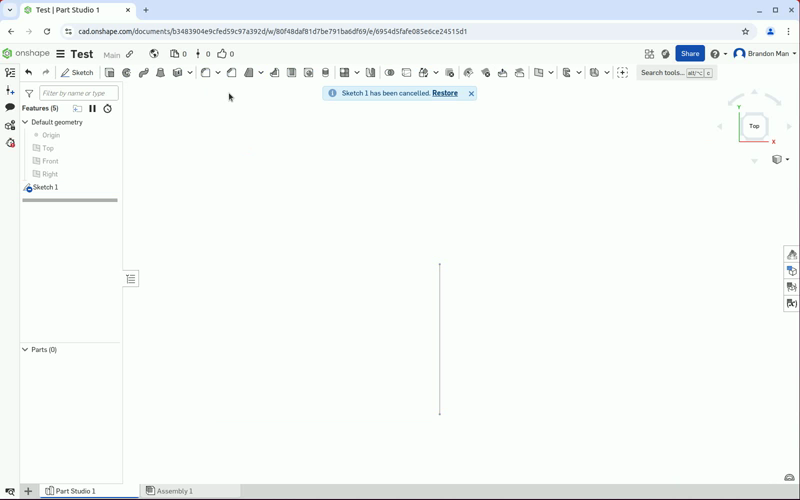
key(shift+h)
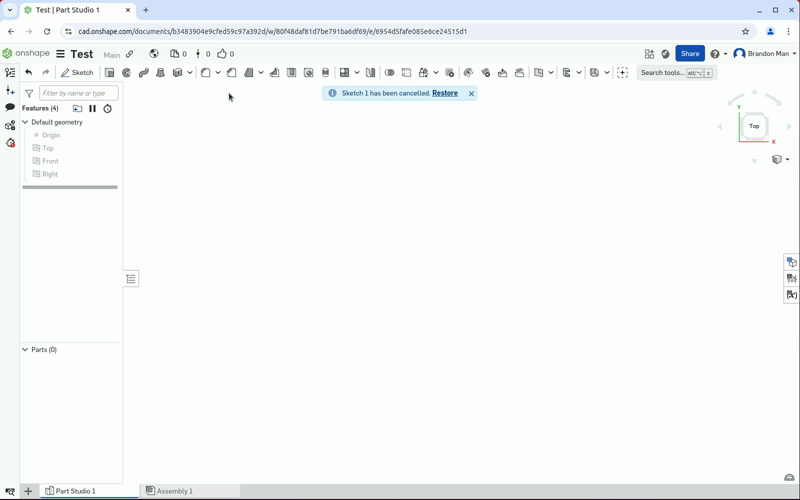
mouse_move(73, 352)
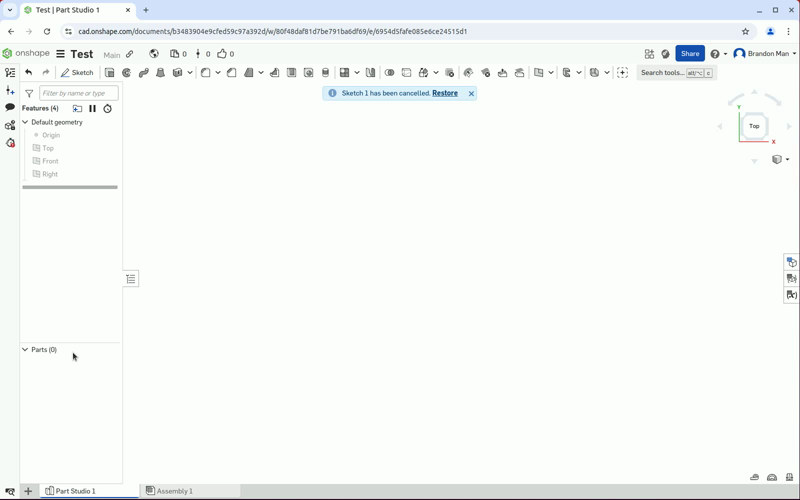
key(y)
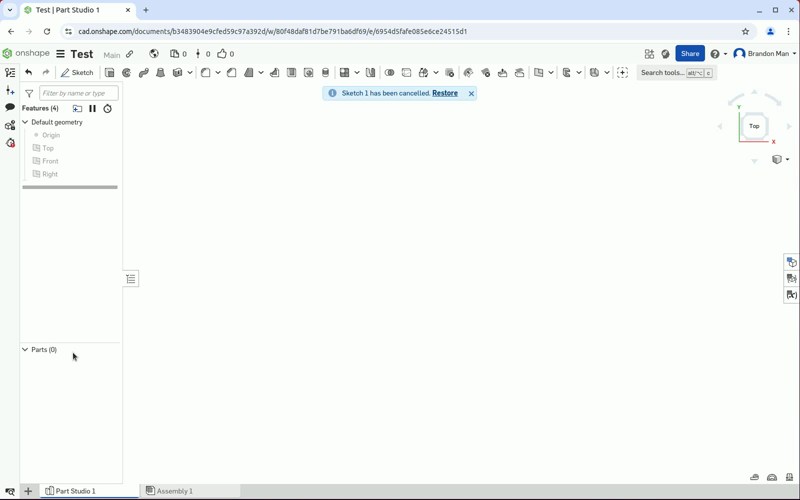
key(shift+p)
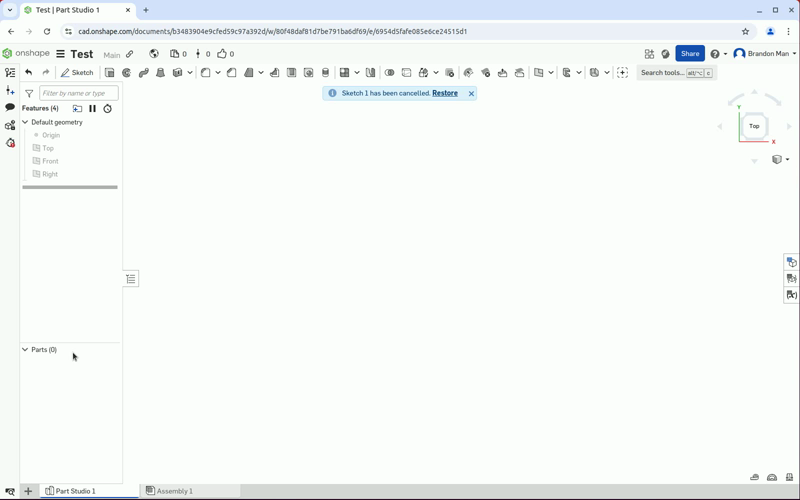
key(space)
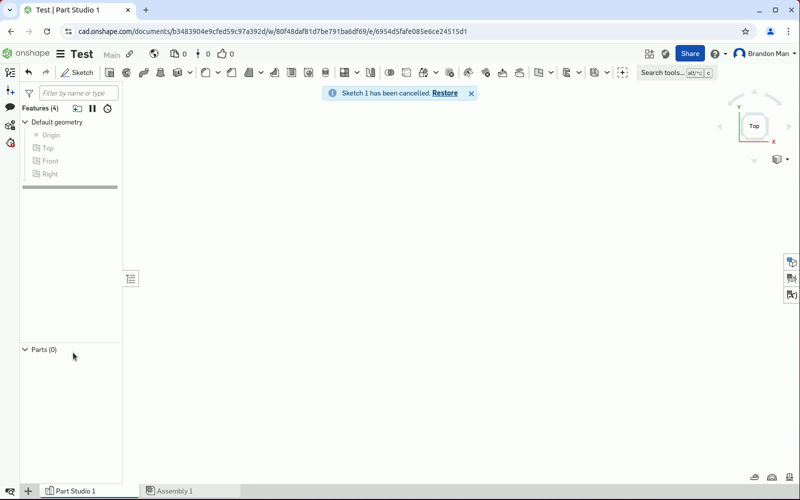
key_down(shift)
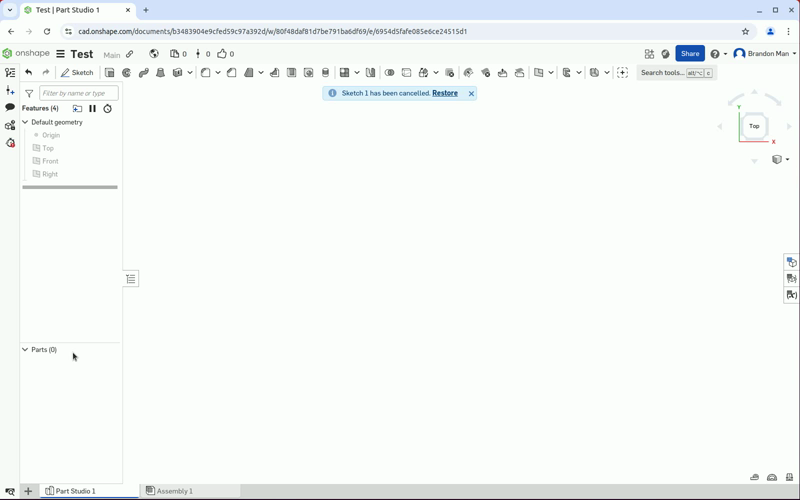
key(up)
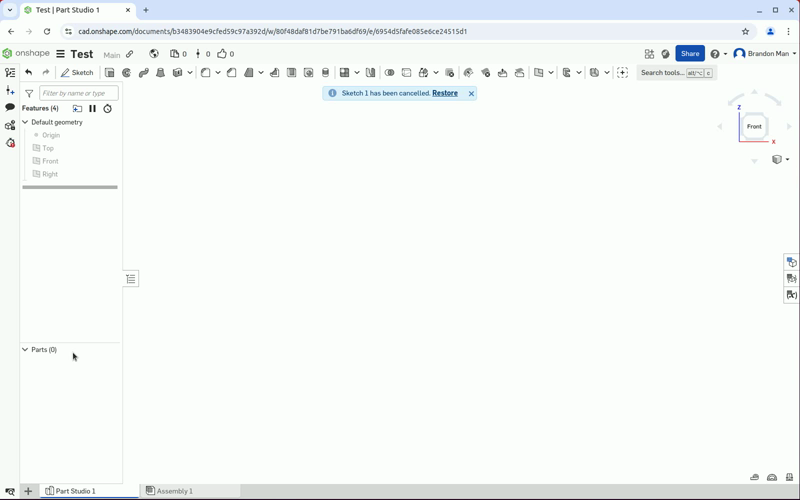
key_up(shift)
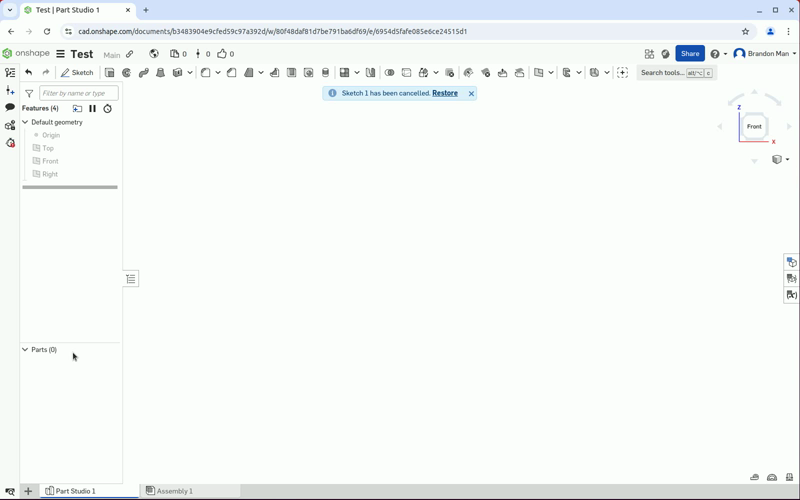
mouse_move(73, 352)
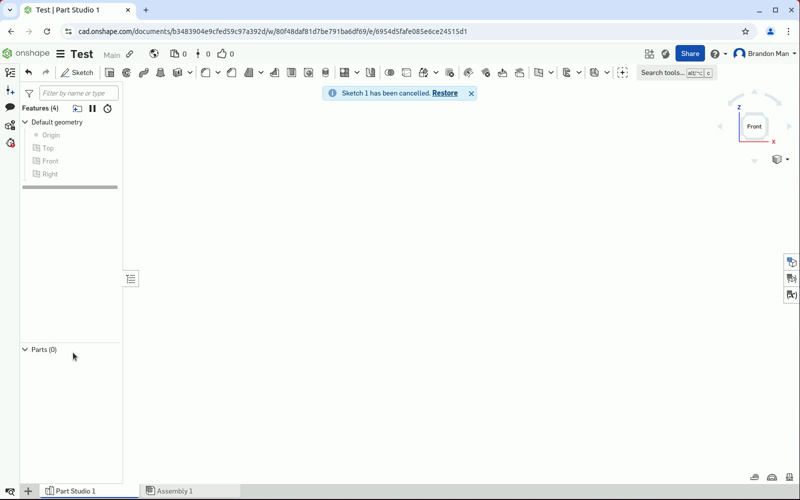
key(shift+y)
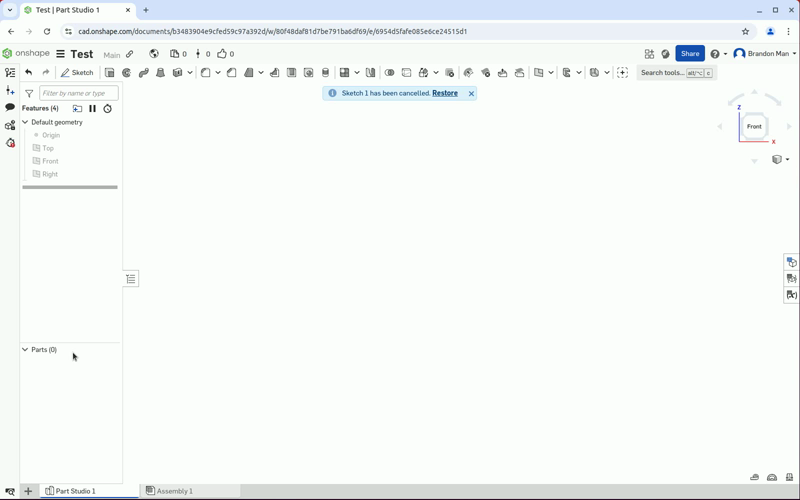
key(shift+s)
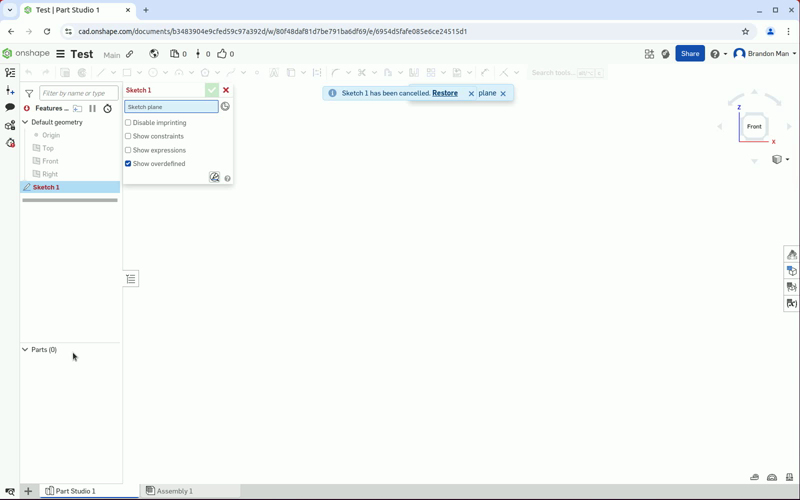
mouse_move(73, 163)
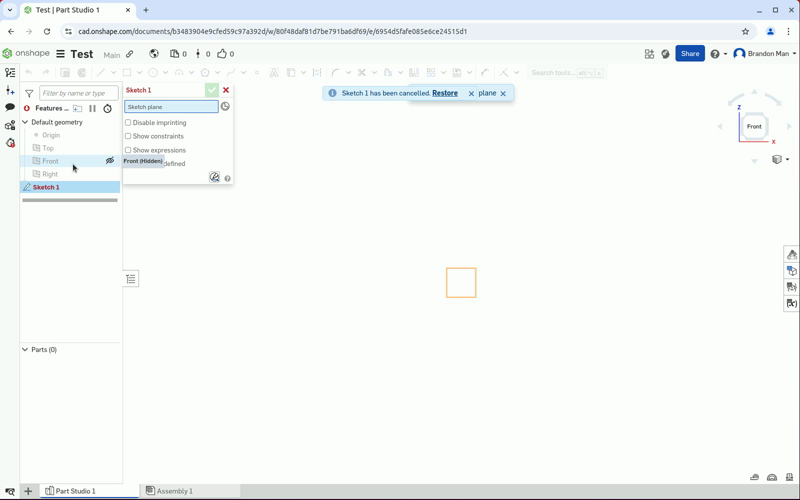
click(73, 163)
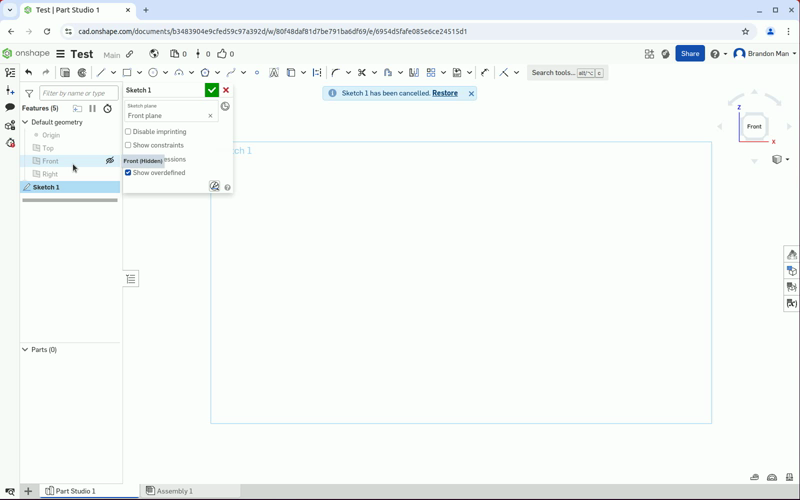
mouse_move(73, 352)
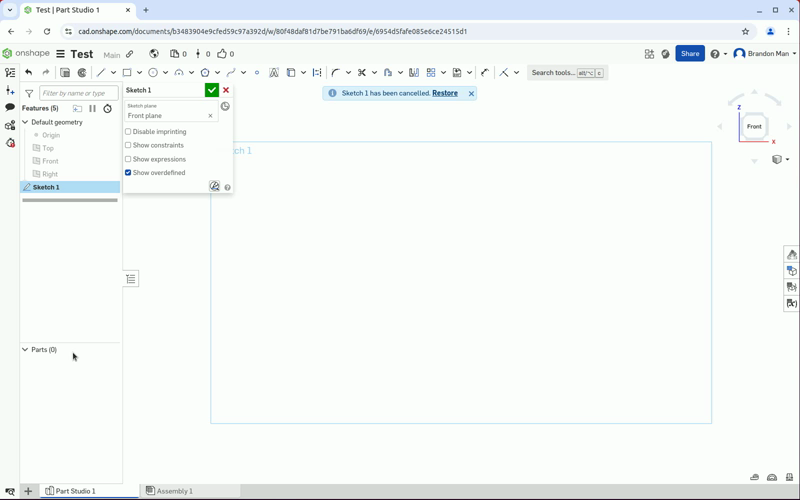
key(y)
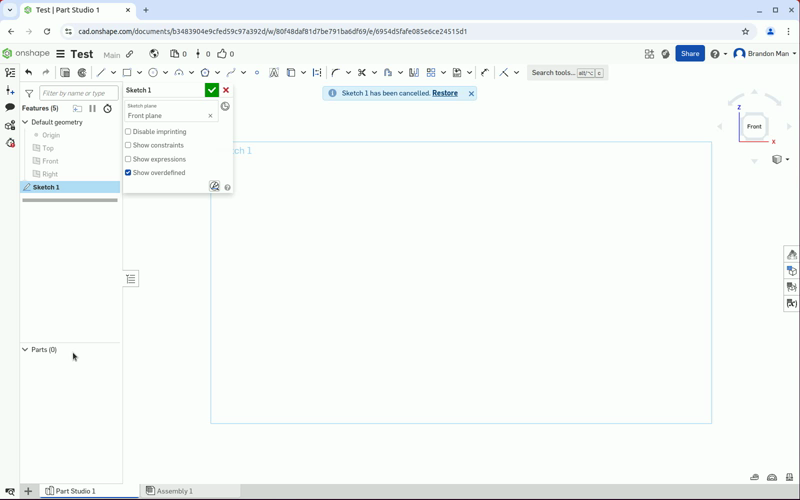
key(l)
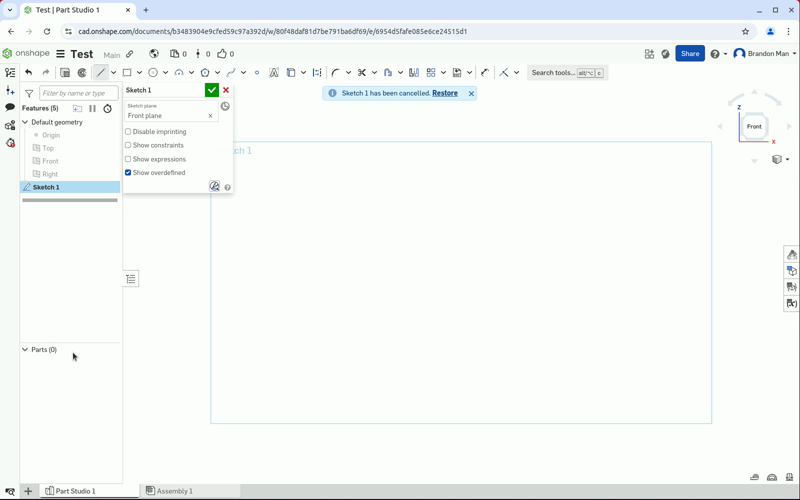
key_down(shift)
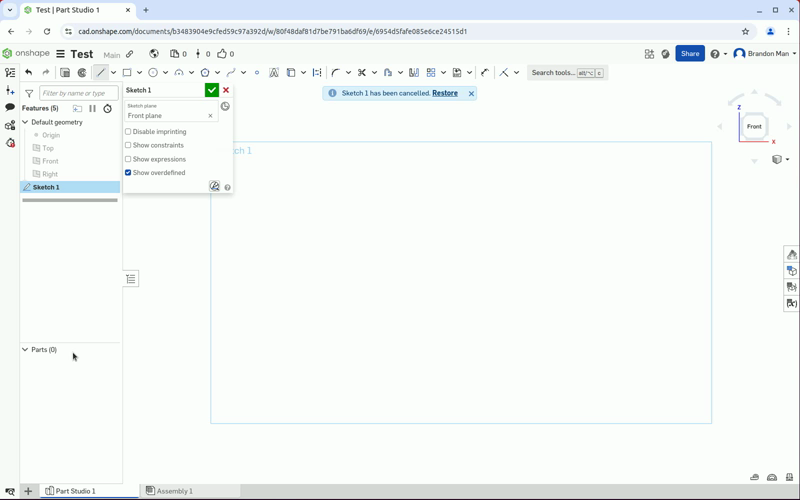
mouse_move(460, 282)
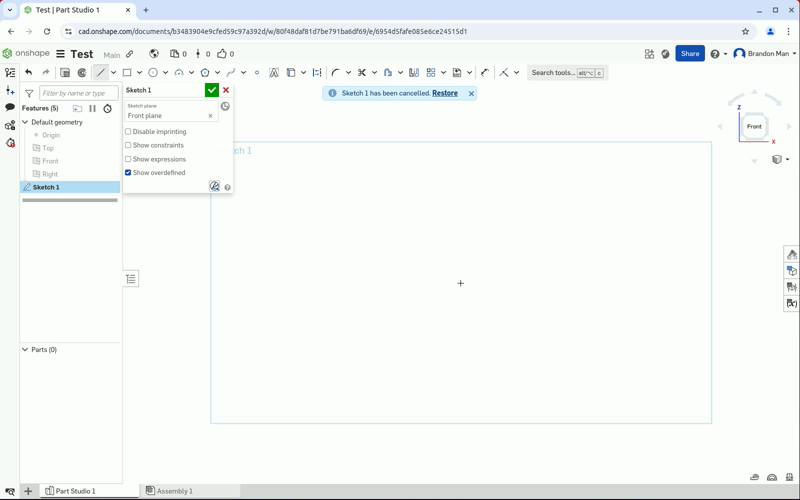
click(460, 282)
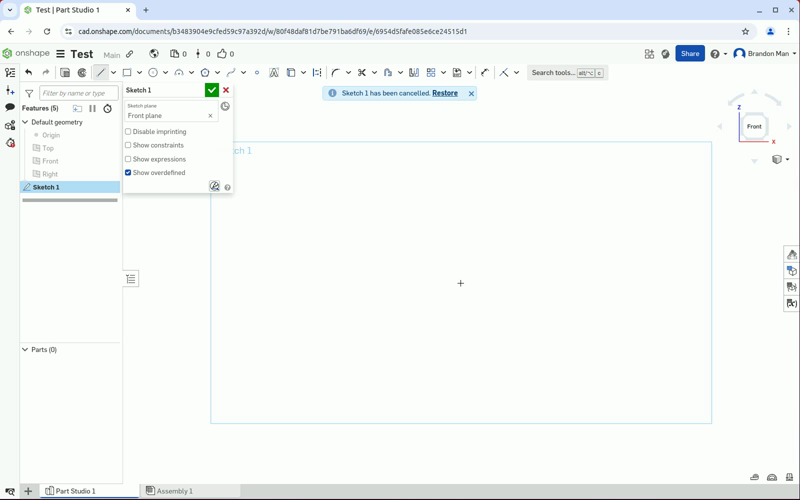
key_up(shift)
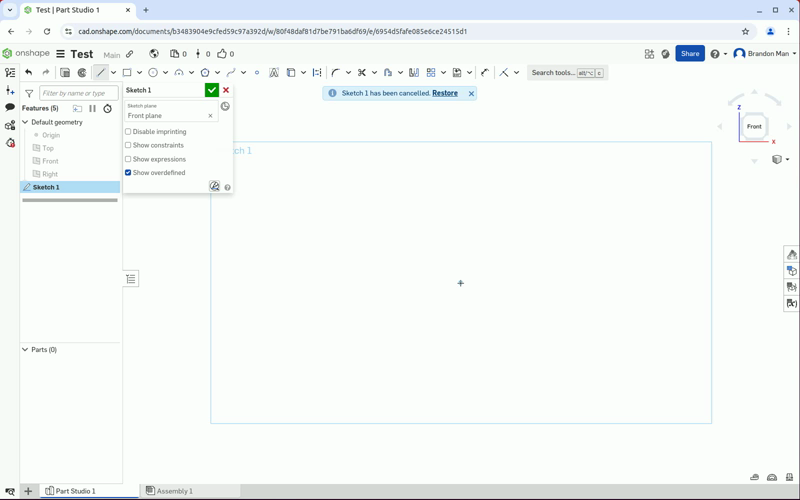
key_down(shift)
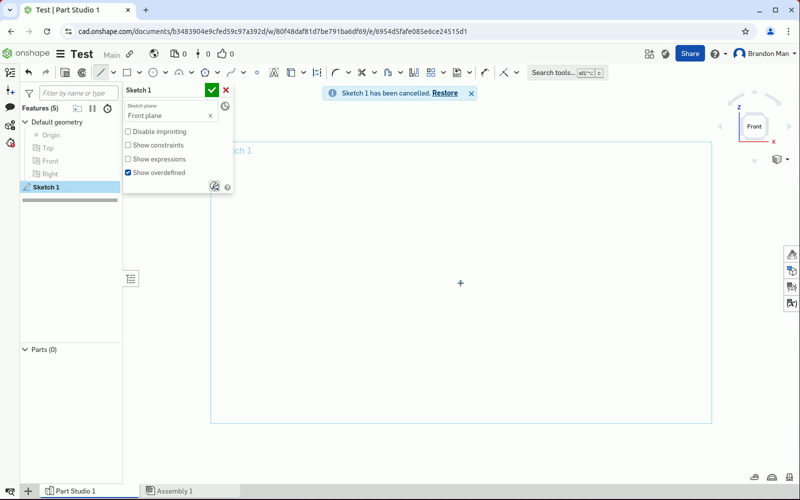
mouse_move(553, 282)
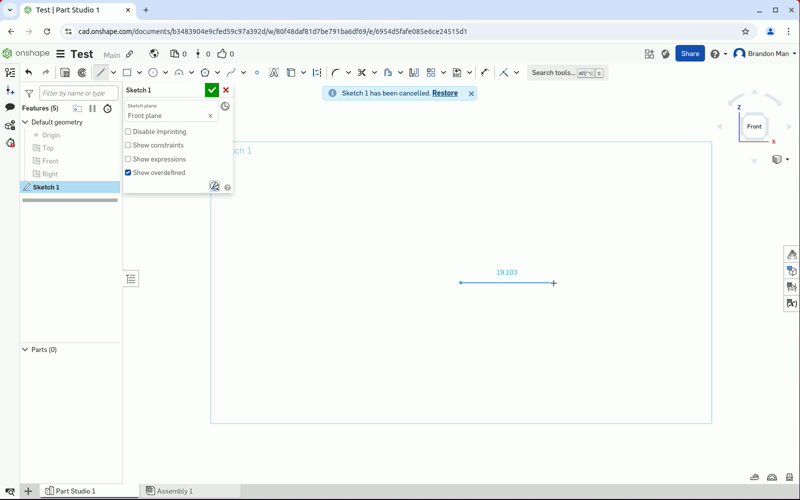
click(553, 282)
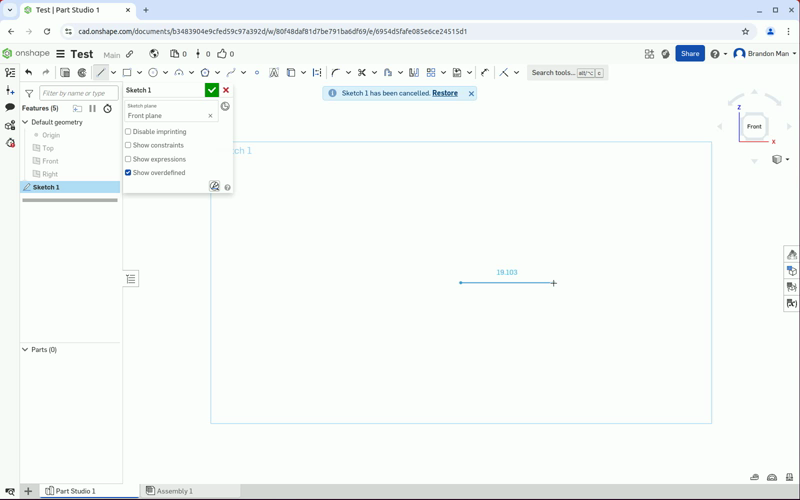
key_up(shift)
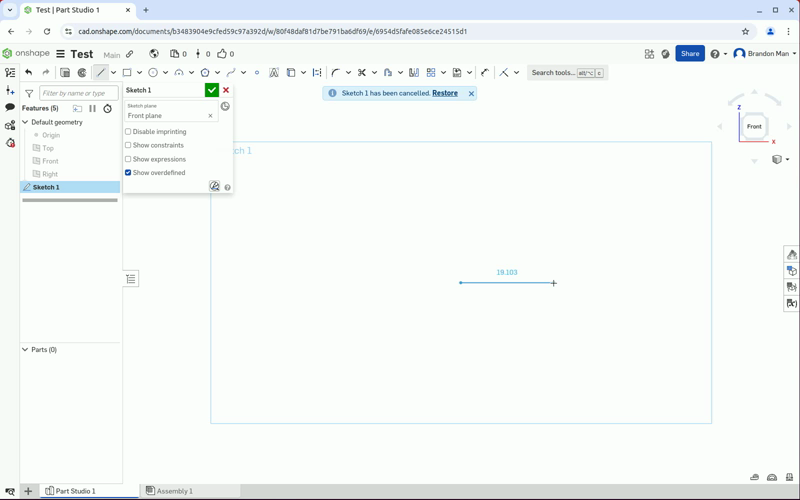
key_down(shift)
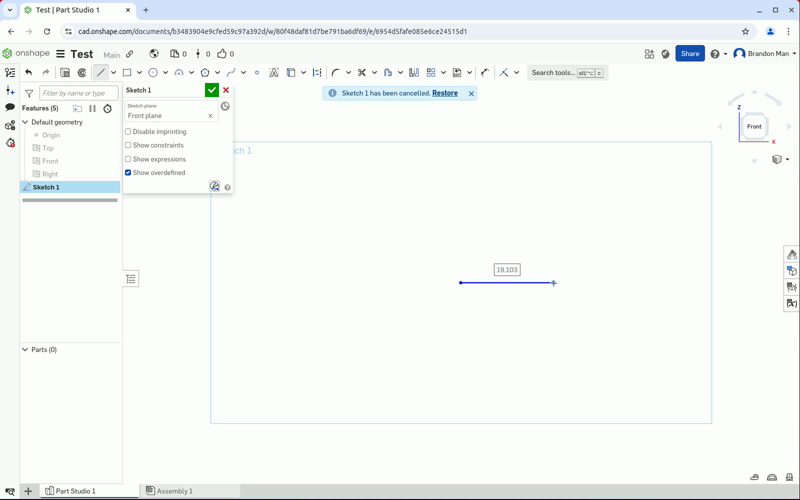
mouse_move(583, 282)
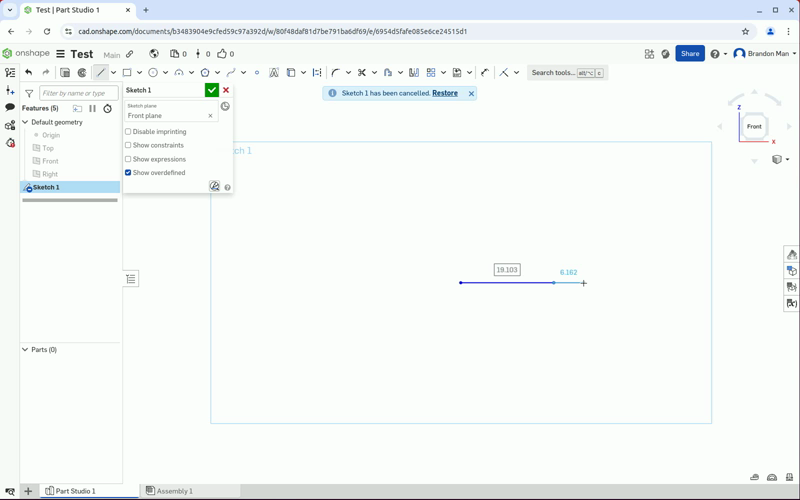
mouse_move(553, 236)
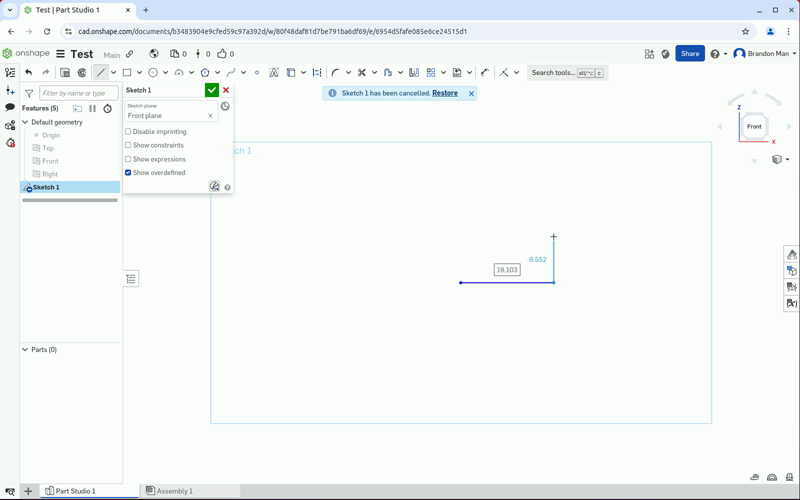
click(553, 236)
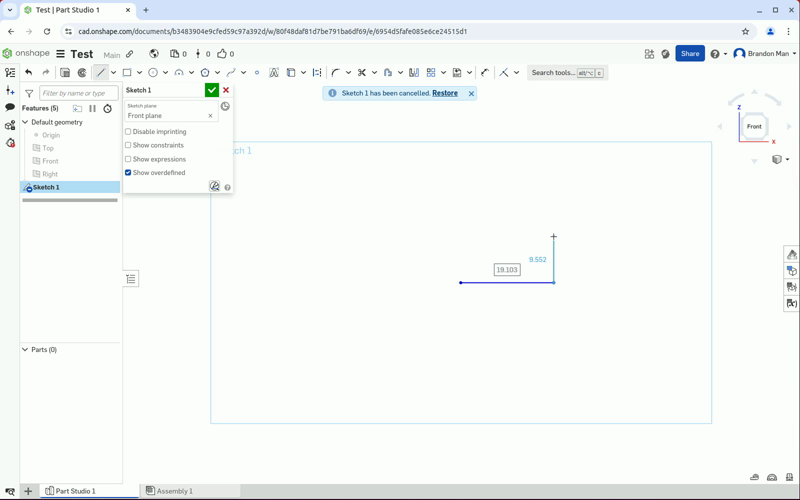
key_up(shift)
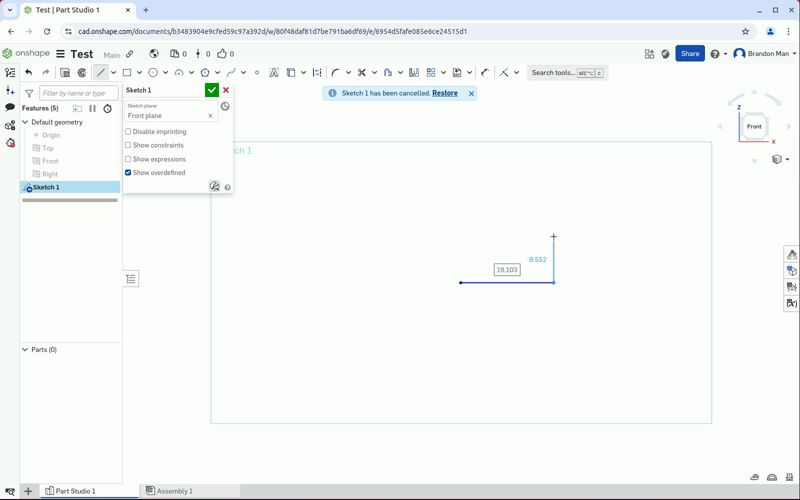
key_down(shift)
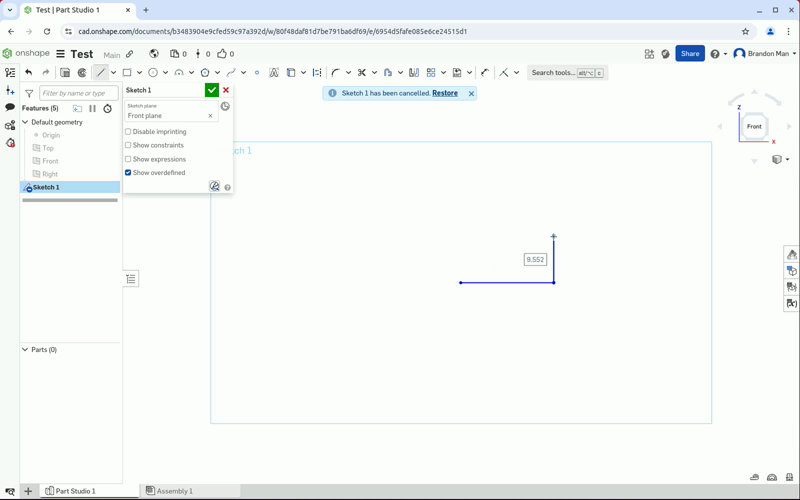
mouse_move(460, 236)
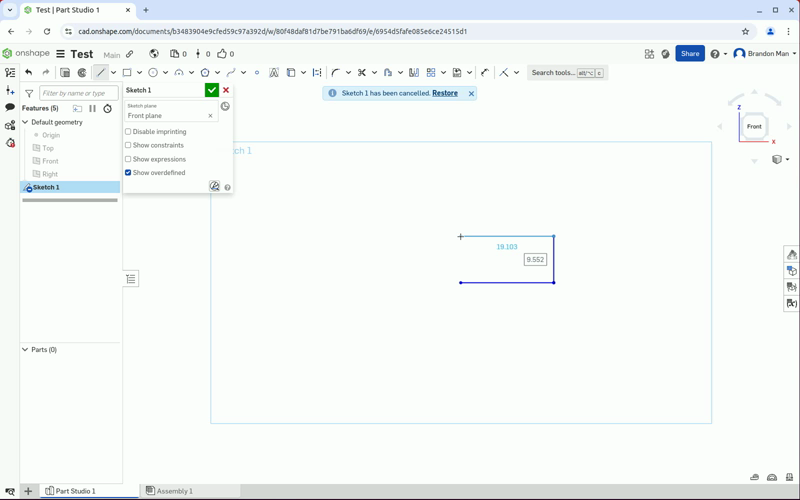
click(460, 236)
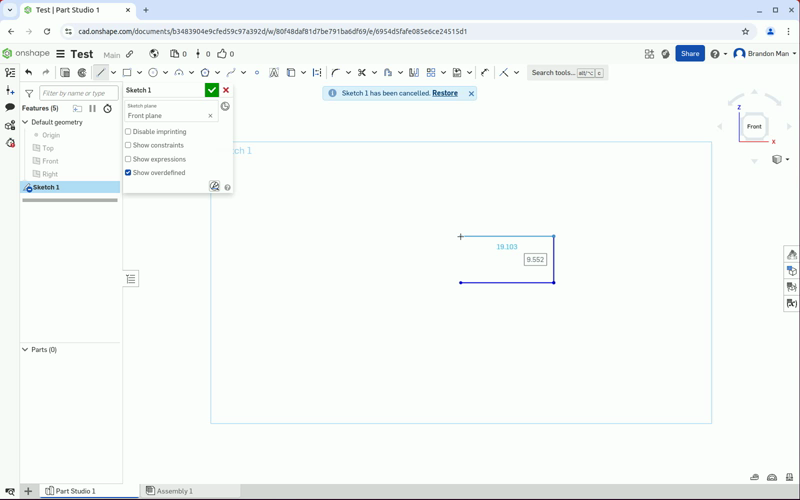
key_up(shift)
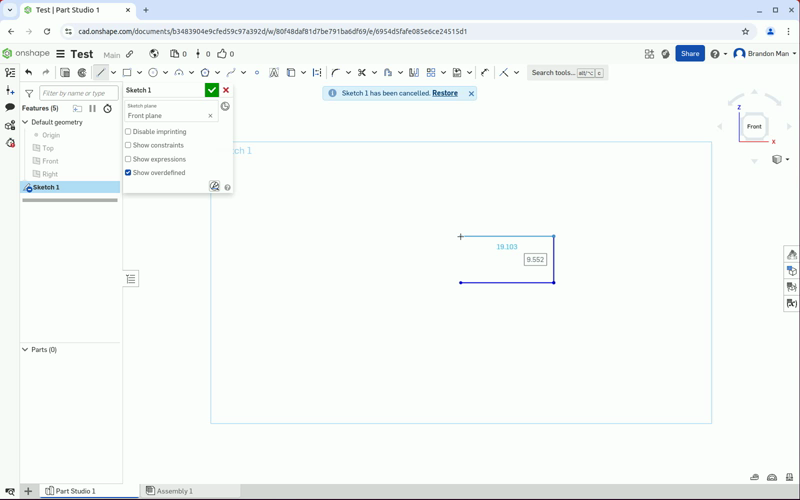
mouse_move(490, 236)
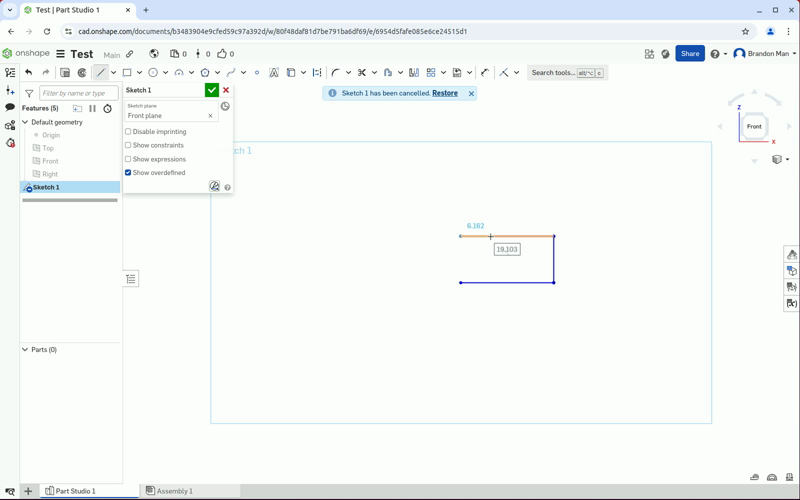
key_down(shift)
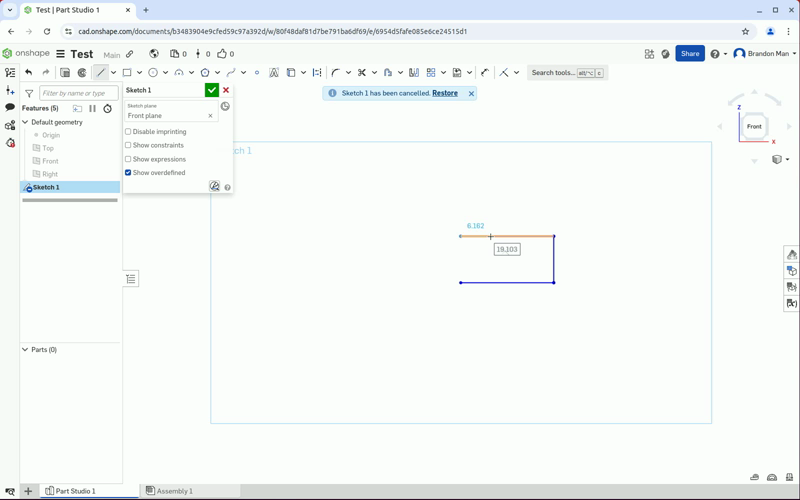
mouse_move(460, 282)
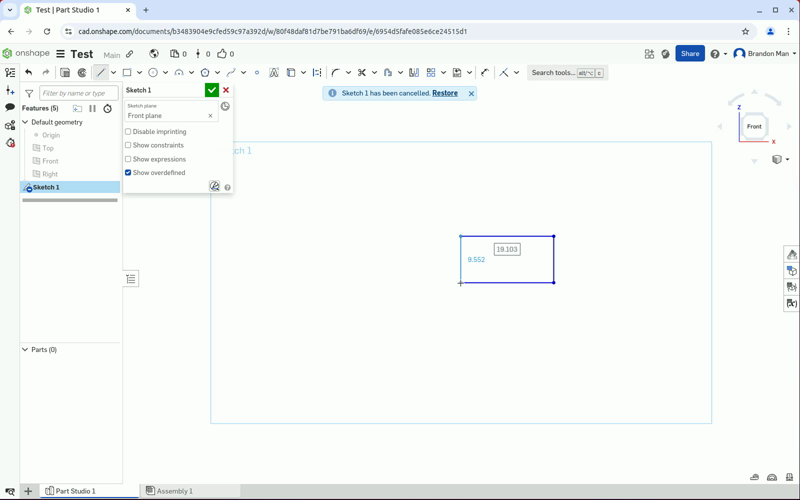
key_up(shift)
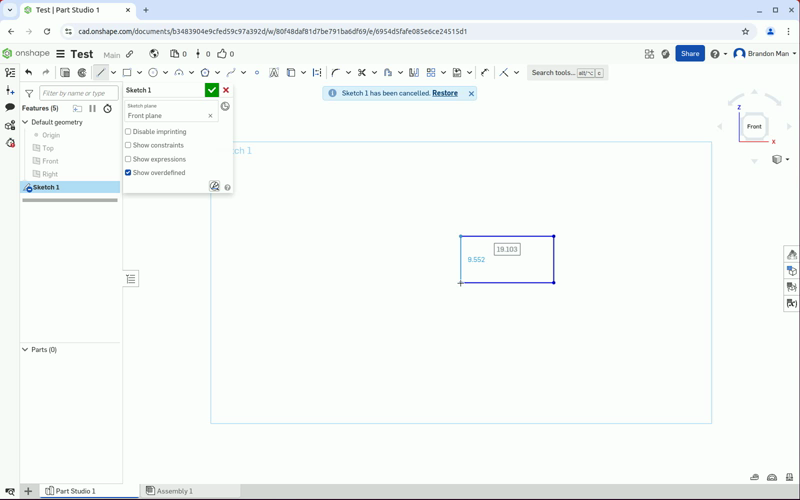
click(460, 282)
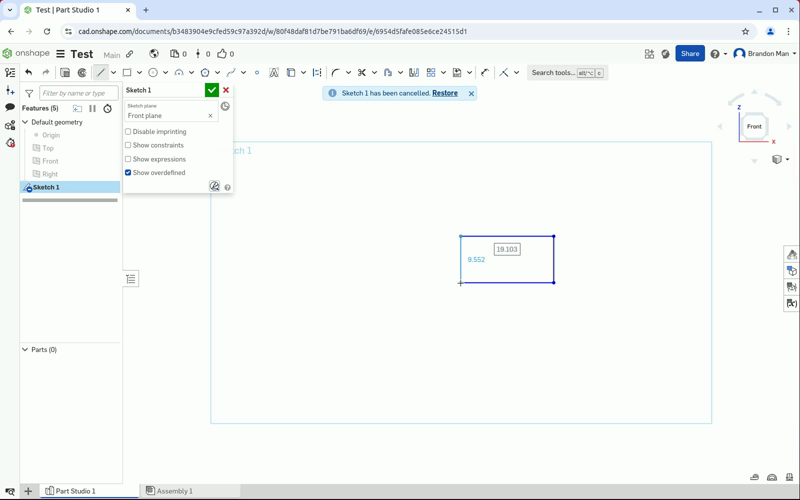
key(esc)
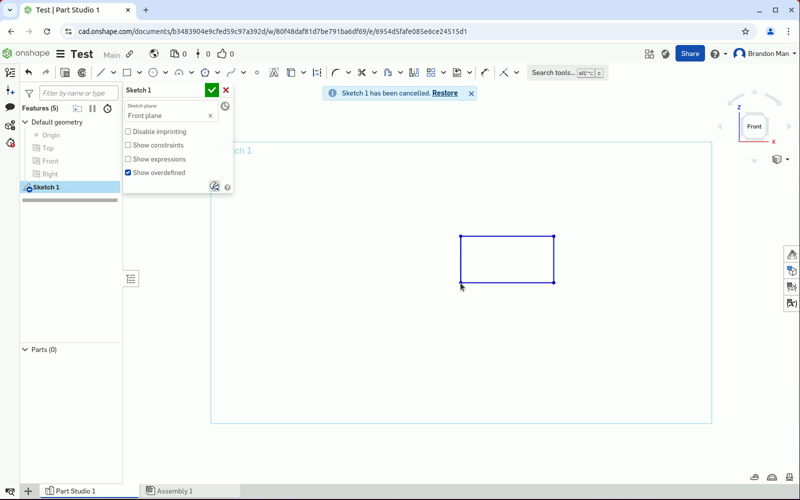
mouse_move(516, 272)
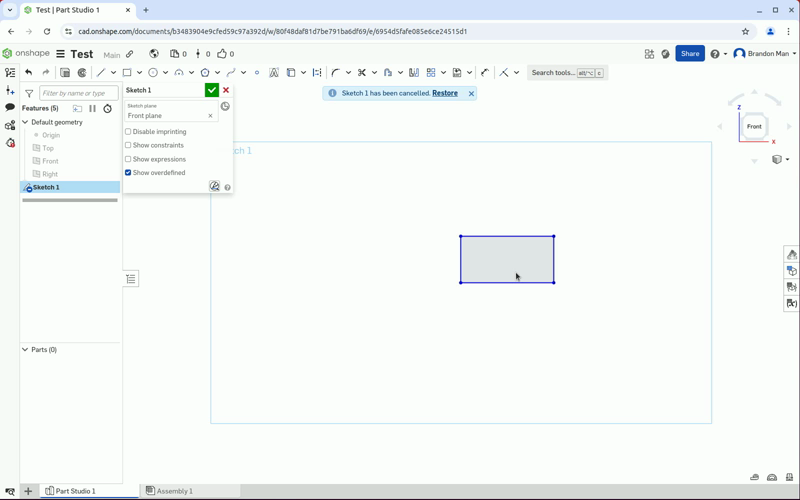
click(516, 272)
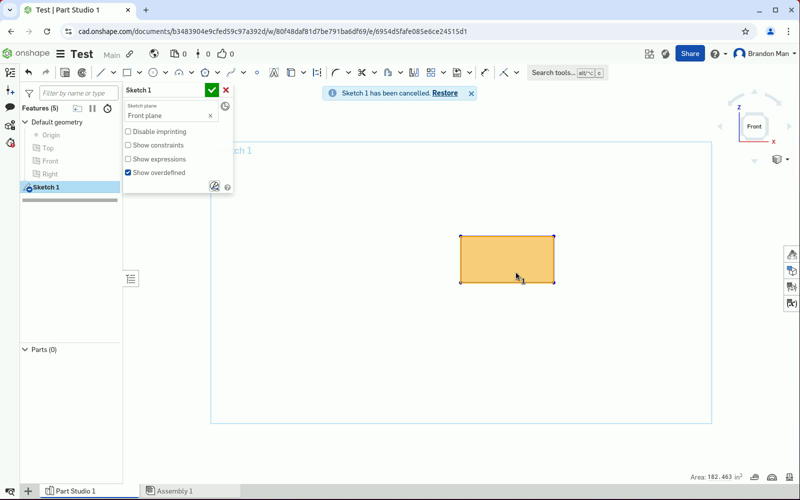
mouse_move(73, 352)
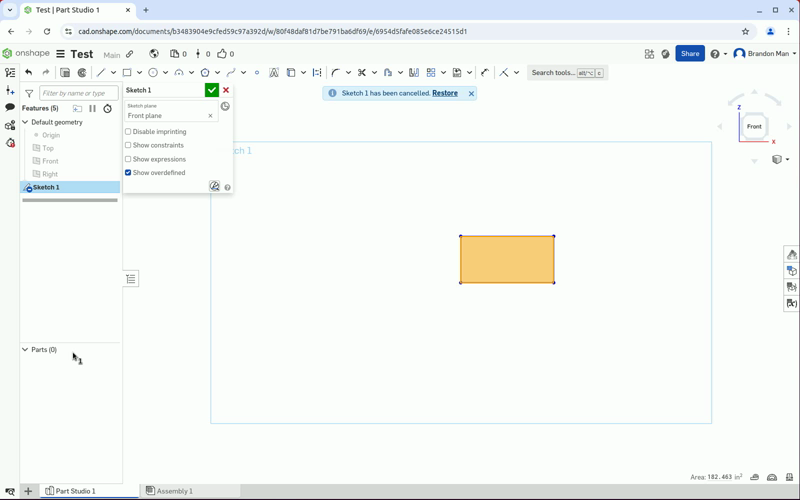
key(shift+y)
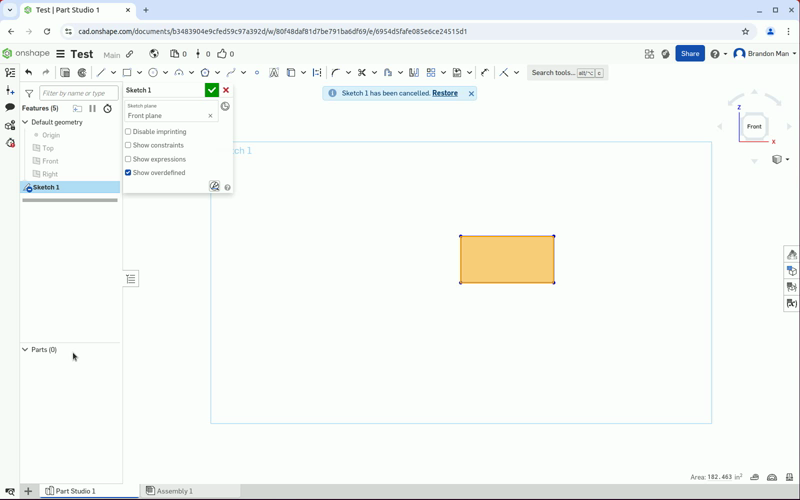
key(shift+e)
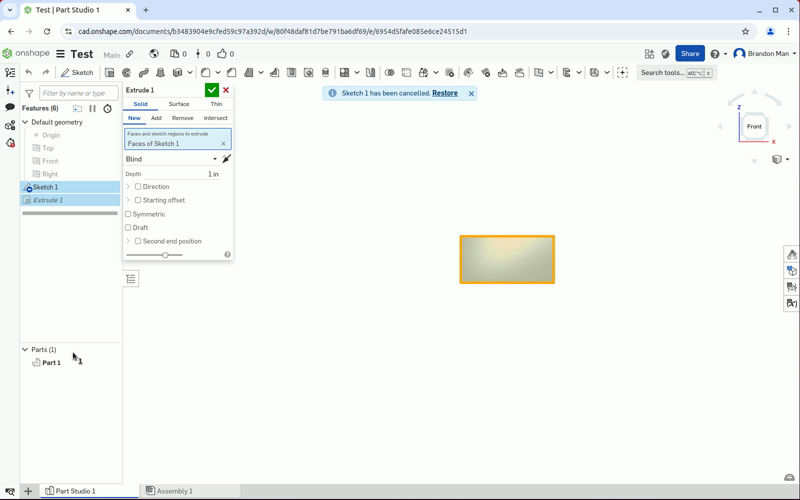
mouse_move(143, 106)
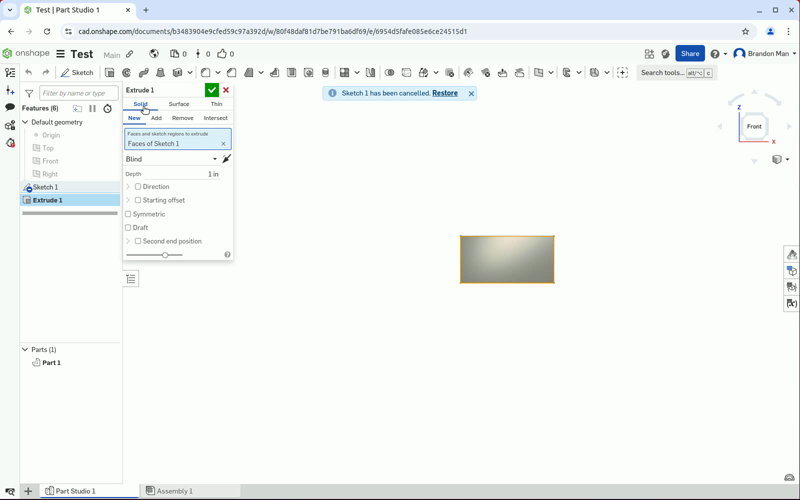
click(143, 106)
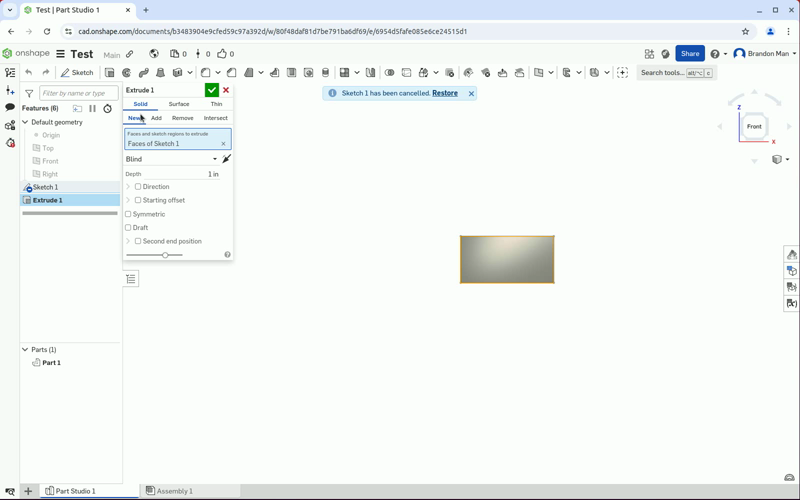
mouse_move(137, 120)
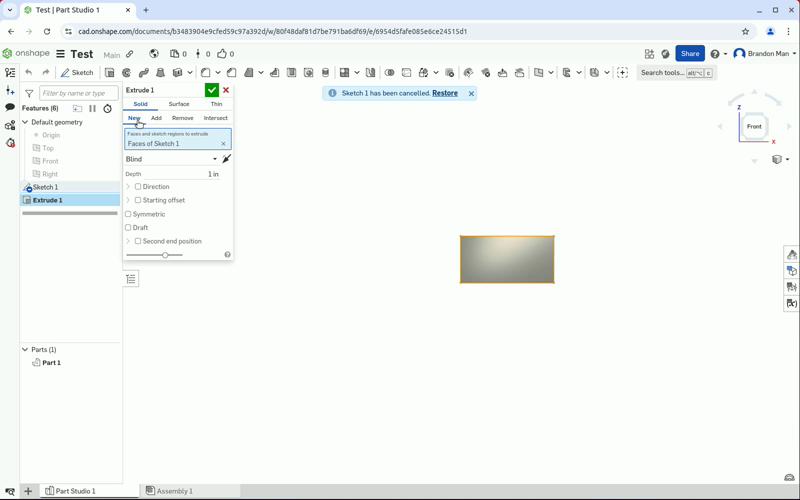
click(137, 120)
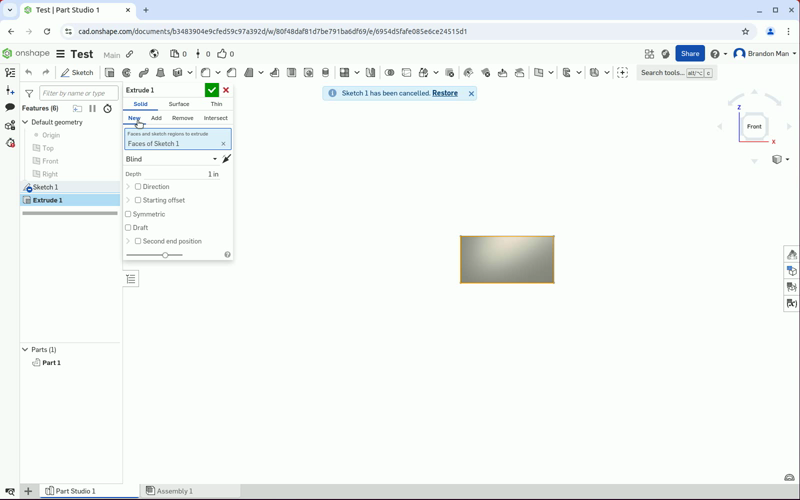
key(tab, 4)
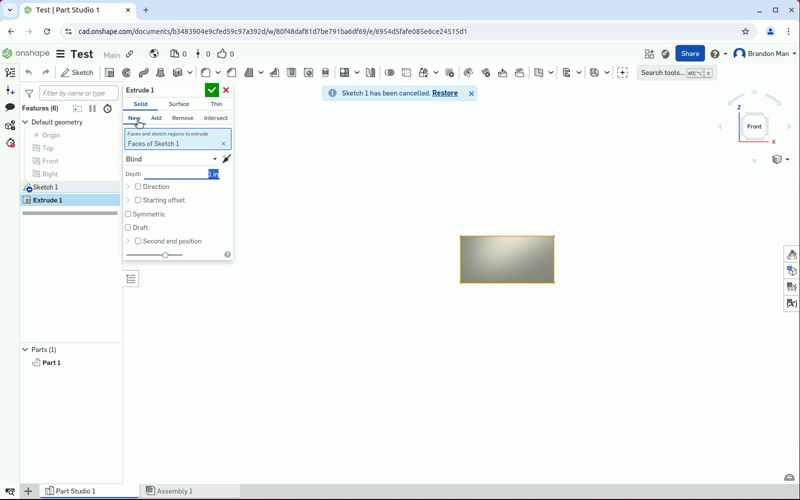
text(6.499)
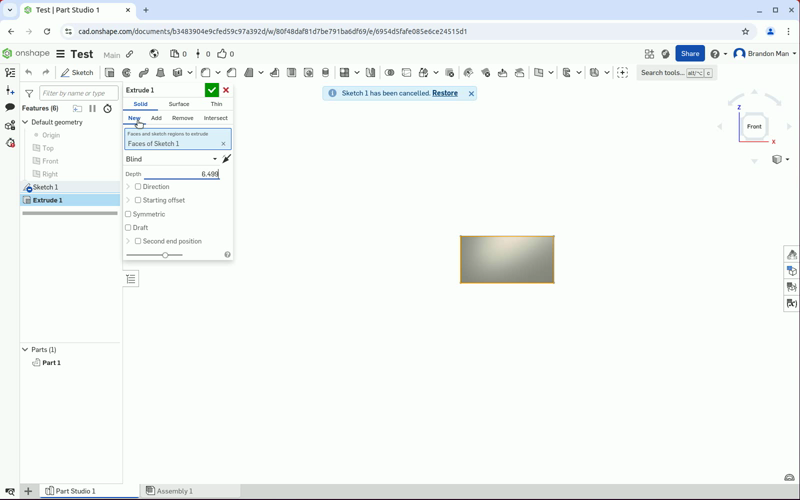
key(enter)
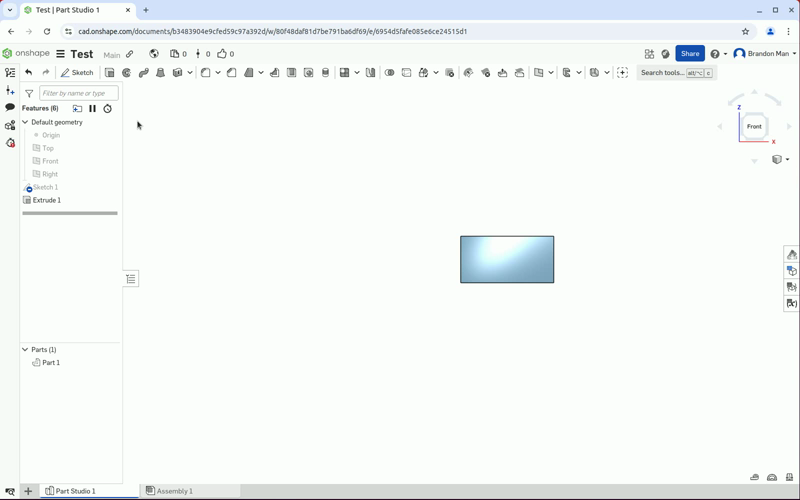
key(shift+h)
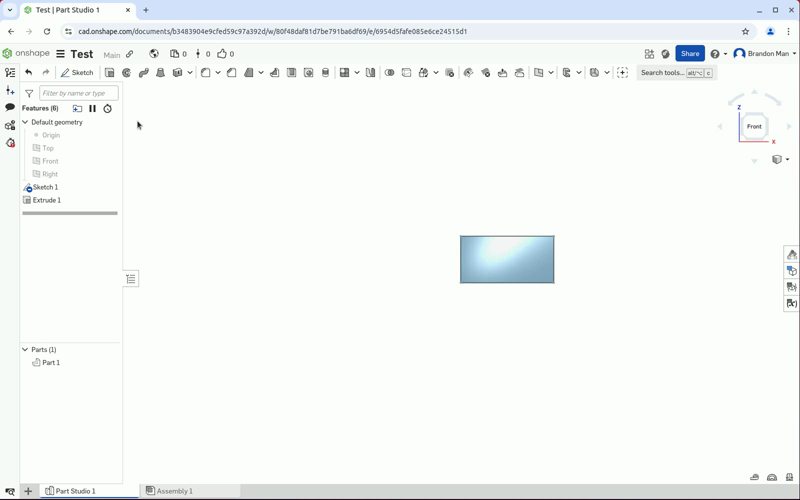
key(shift+h)
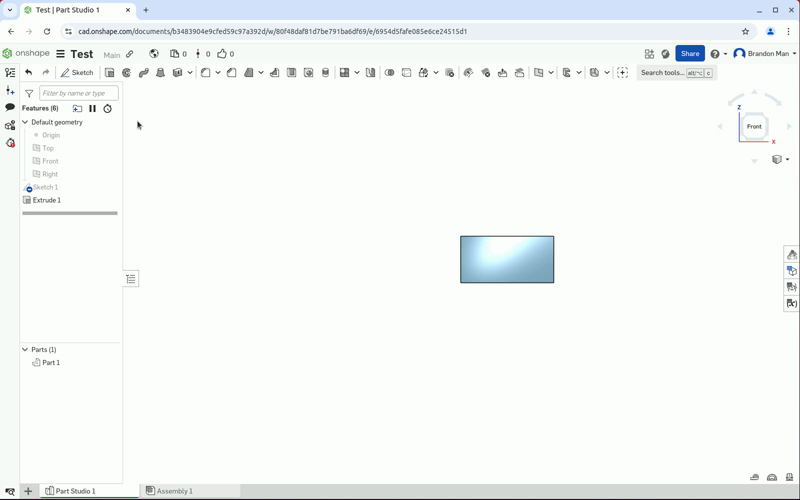
mouse_move(73, 189)
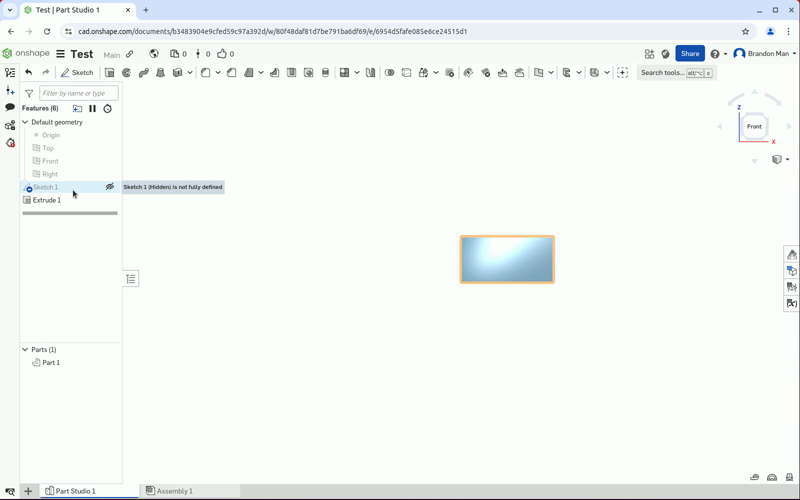
click(73, 189)
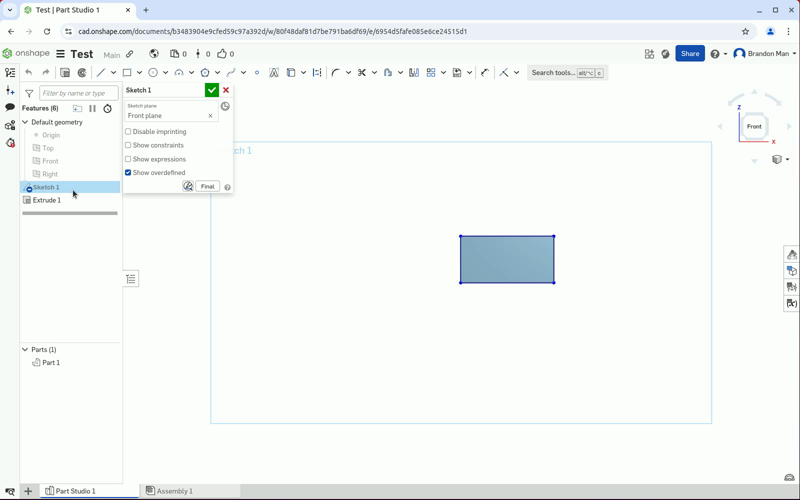
mouse_move(229, 92)
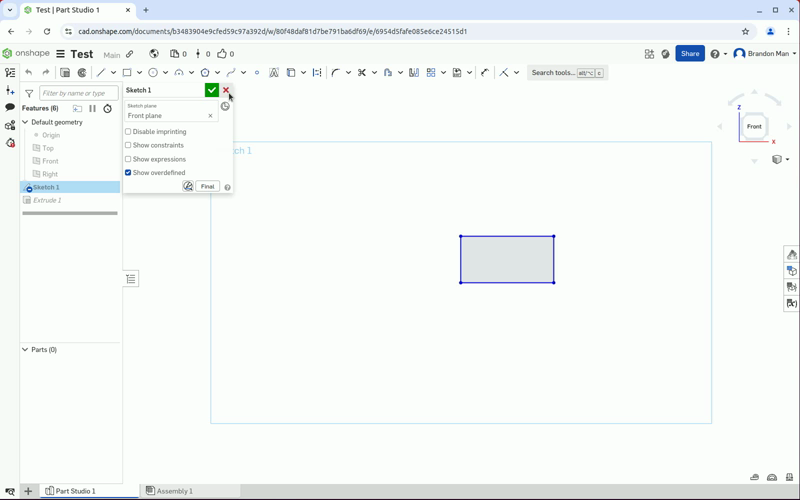
click(229, 92)
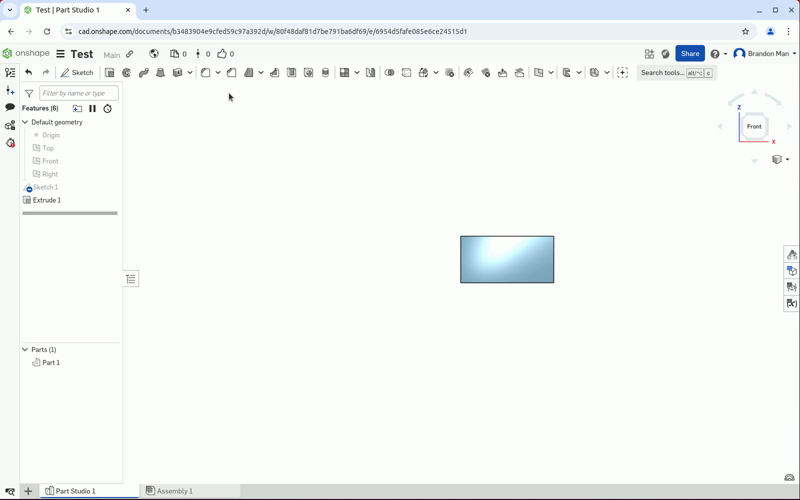
mouse_move(541, 75)
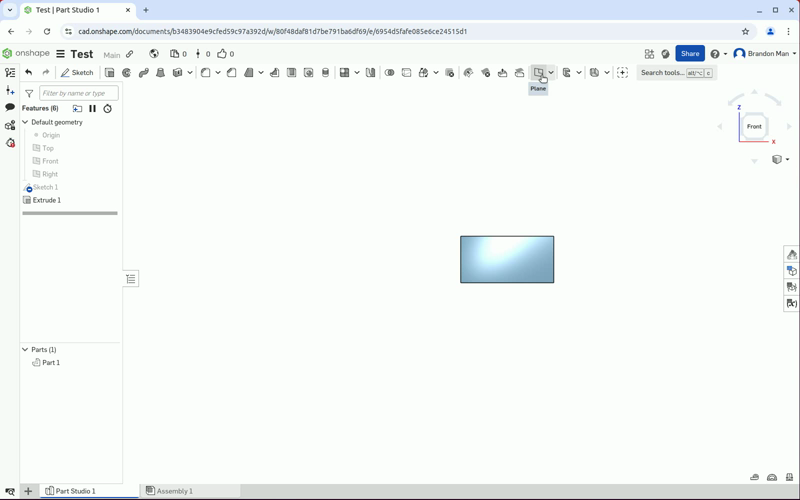
click(541, 75)
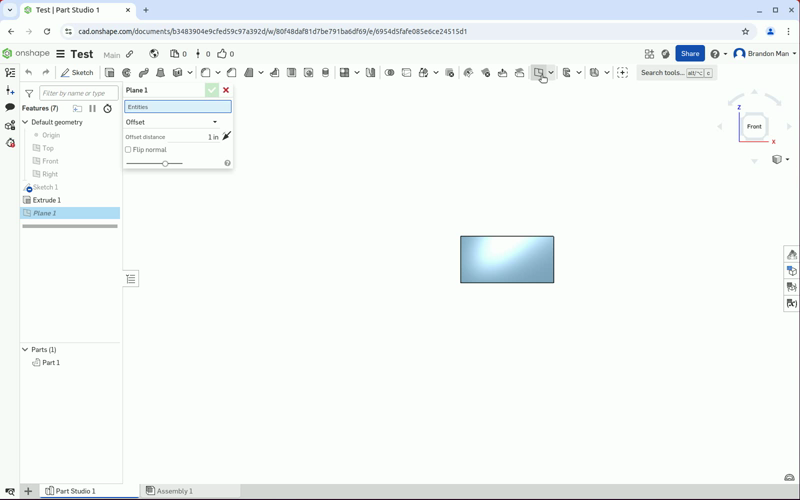
mouse_move(73, 163)
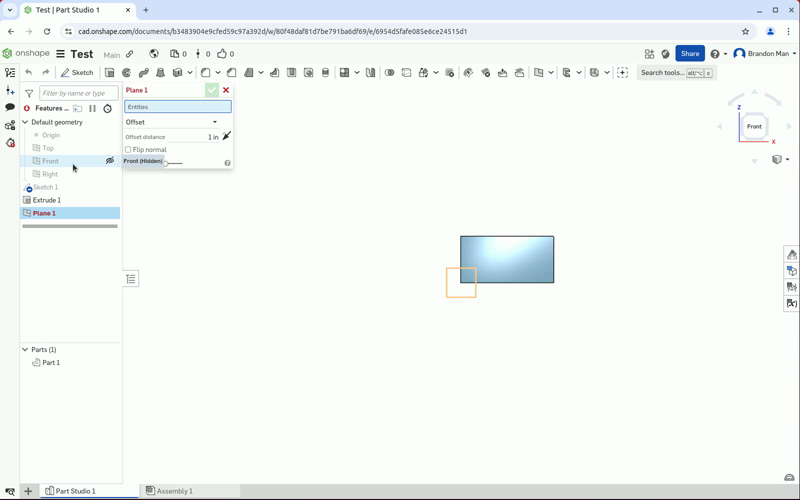
click(73, 163)
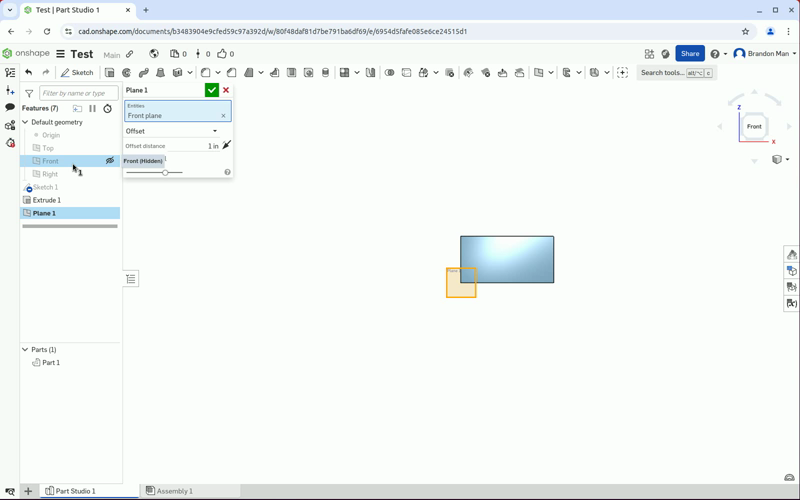
key(tab, 2)
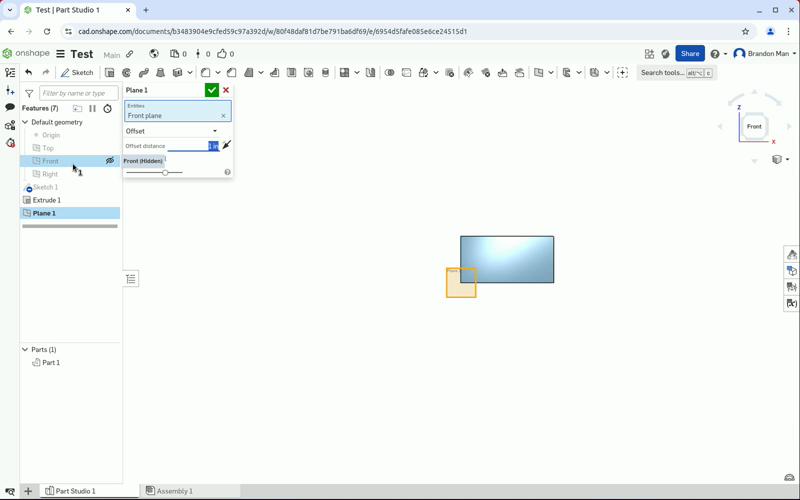
text(6.501)
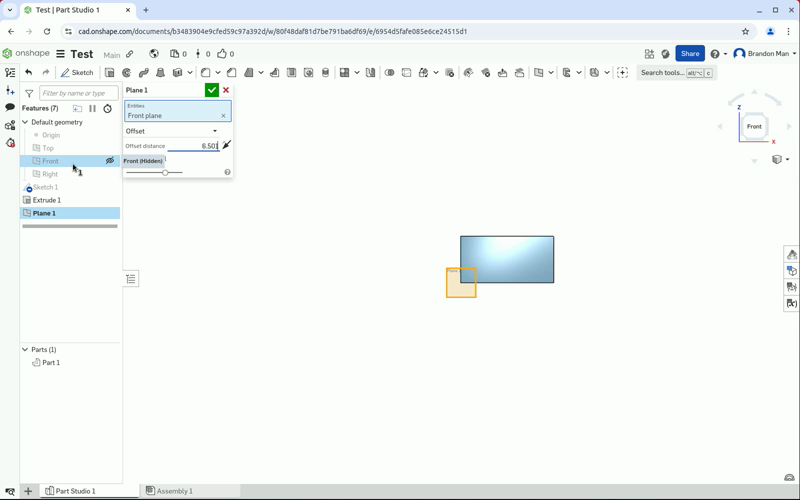
key(enter, 2)
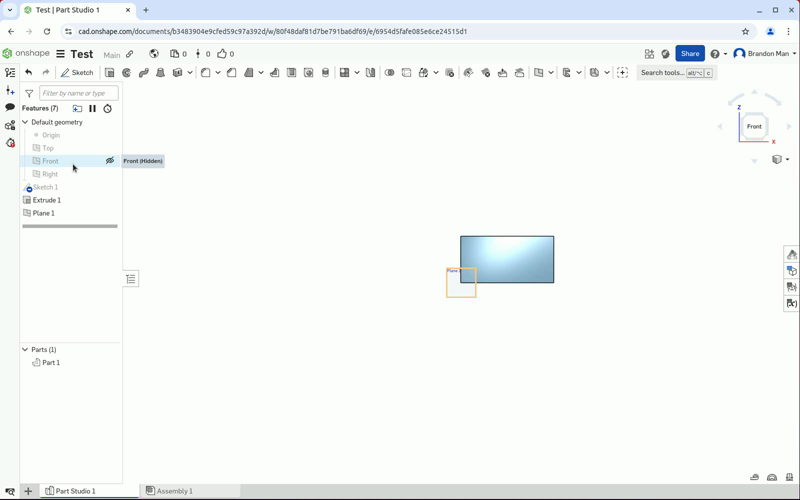
key(shift+s)
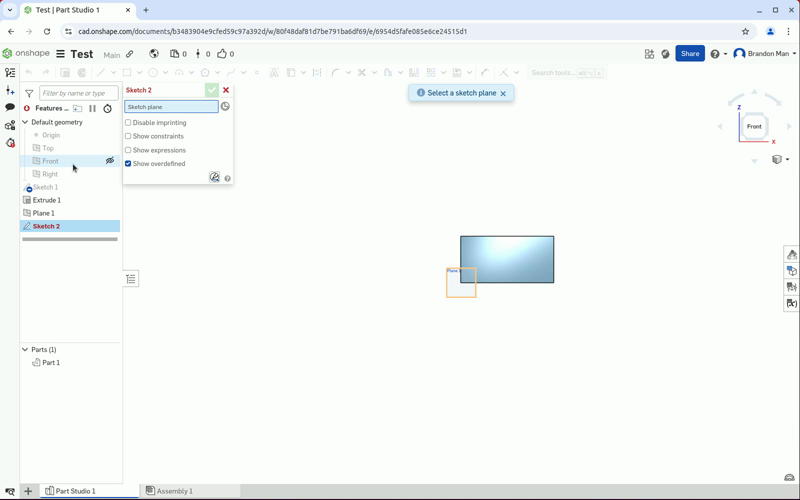
mouse_move(73, 215)
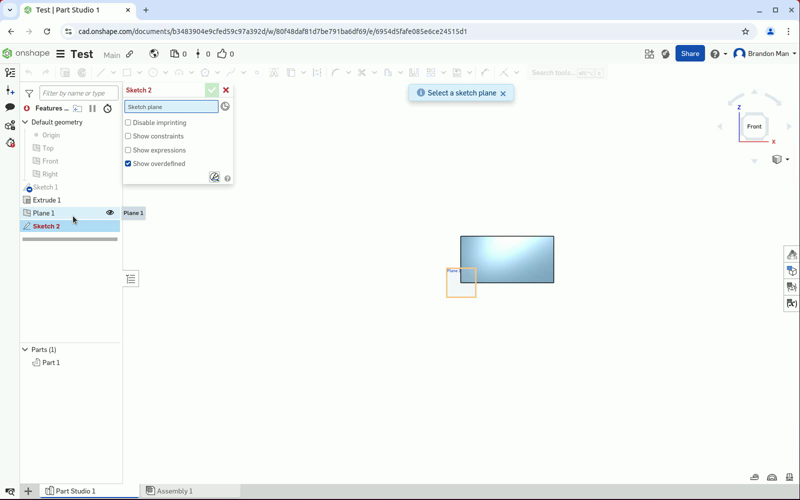
click(73, 215)
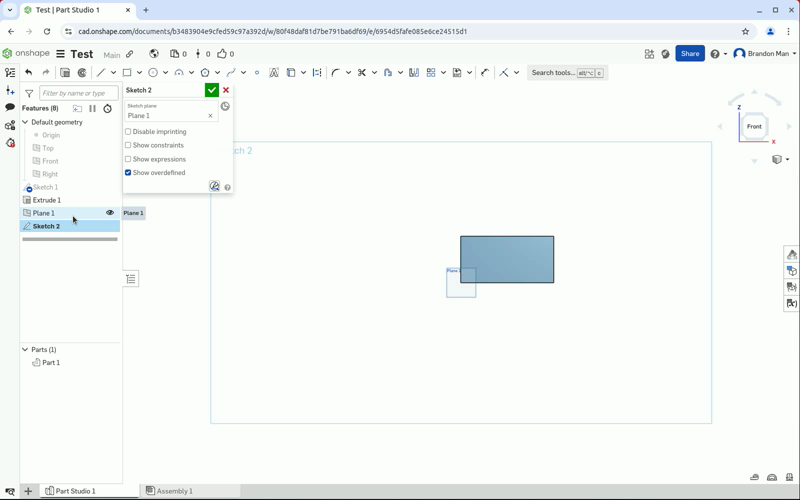
mouse_move(73, 352)
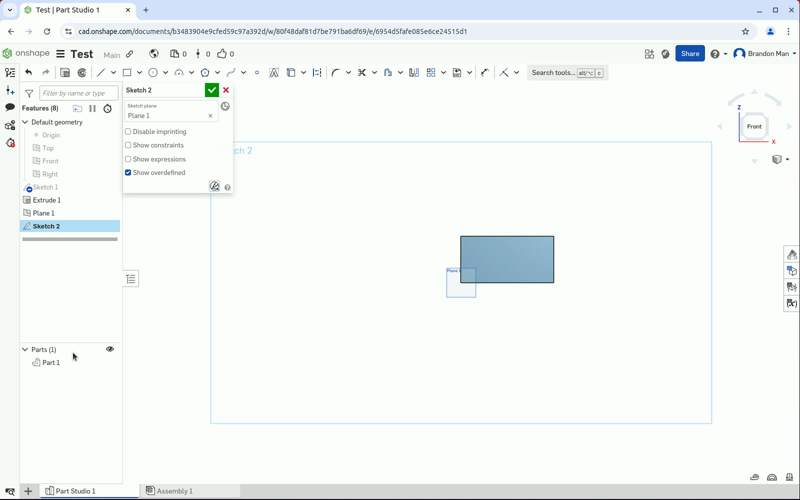
key(y)
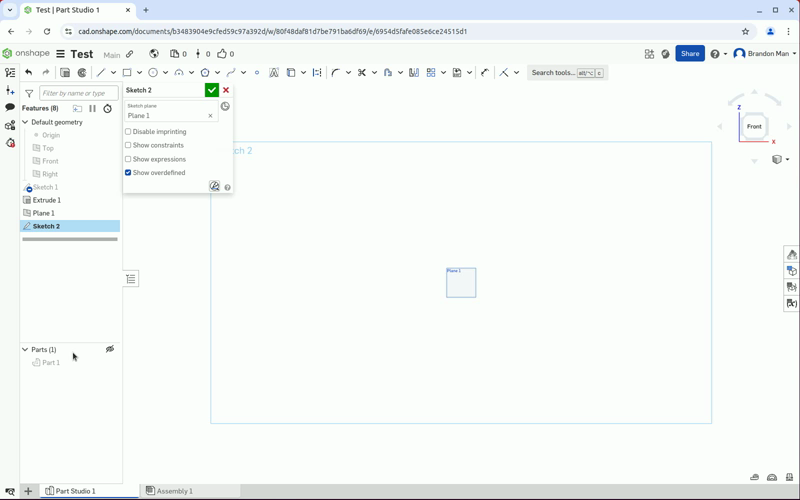
key(c)
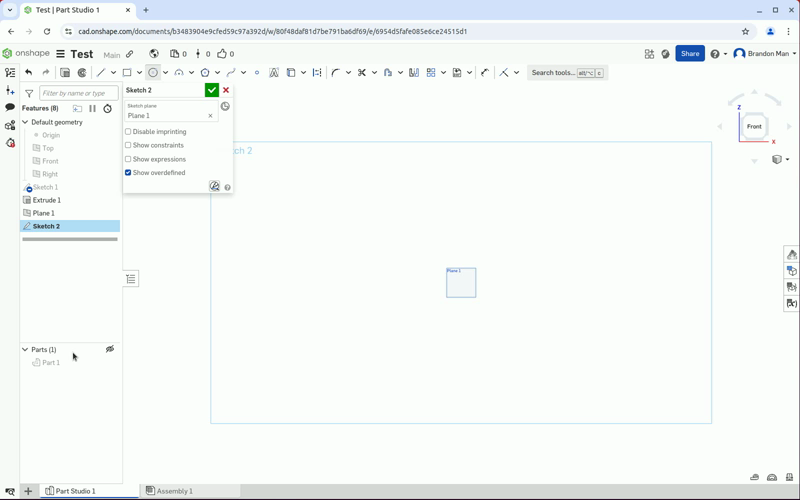
key_down(shift)
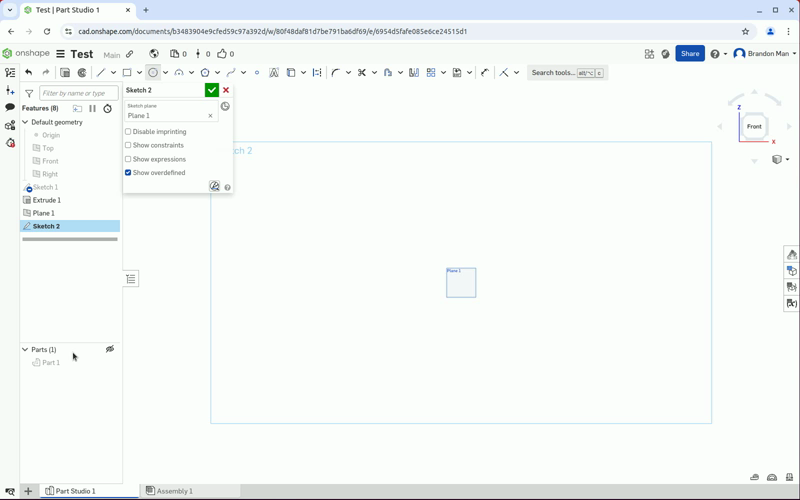
mouse_move(483, 259)
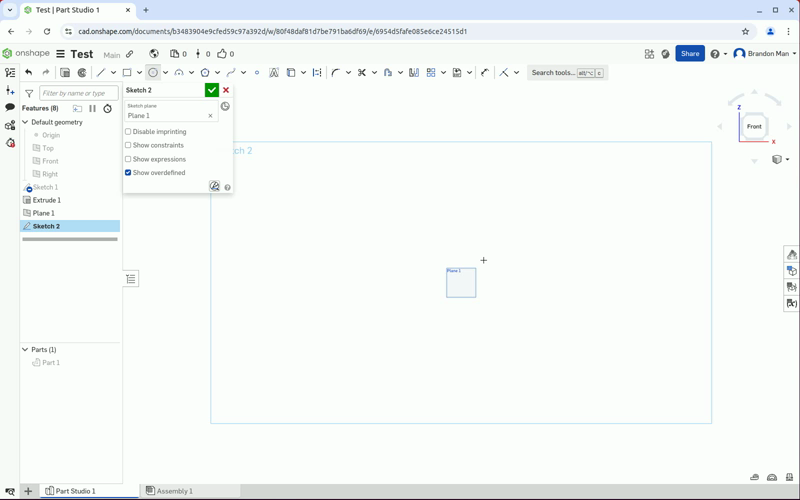
click(483, 259)
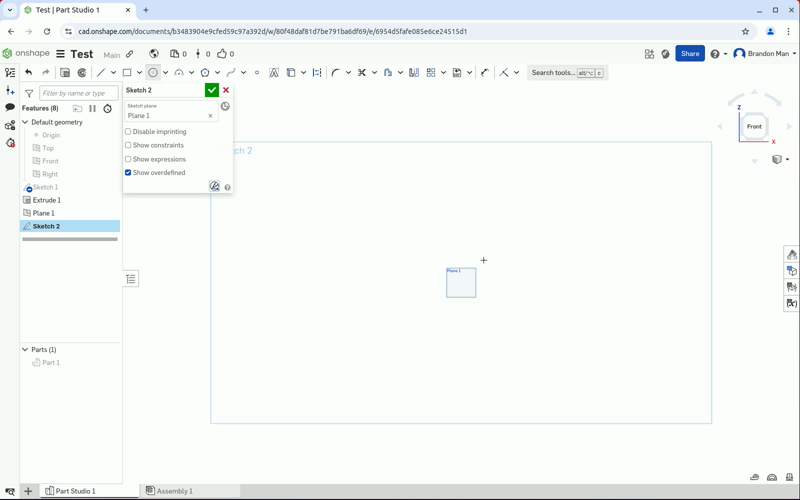
key_up(shift)
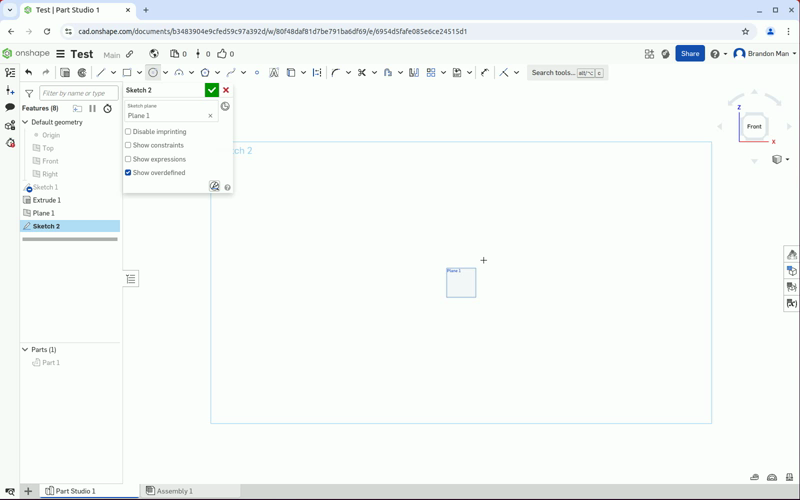
mouse_move(498, 259)
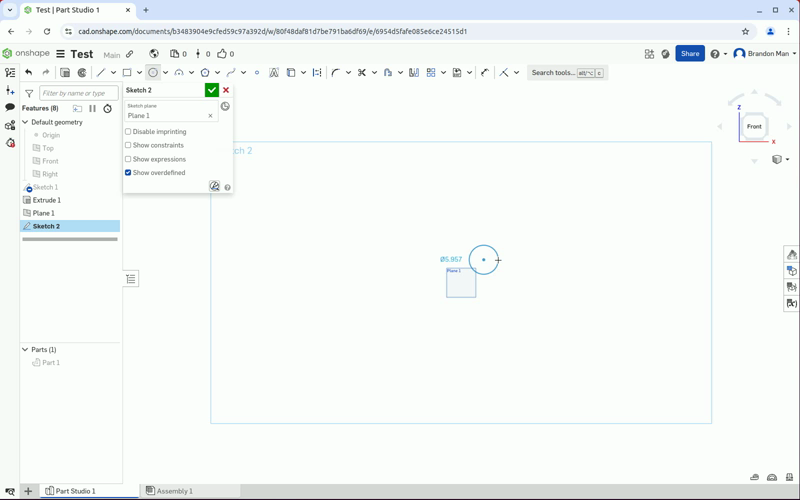
click(498, 259)
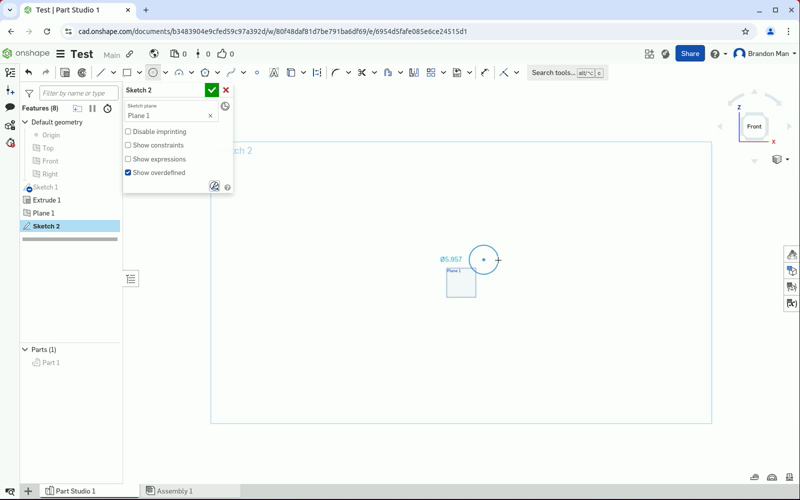
key(esc)
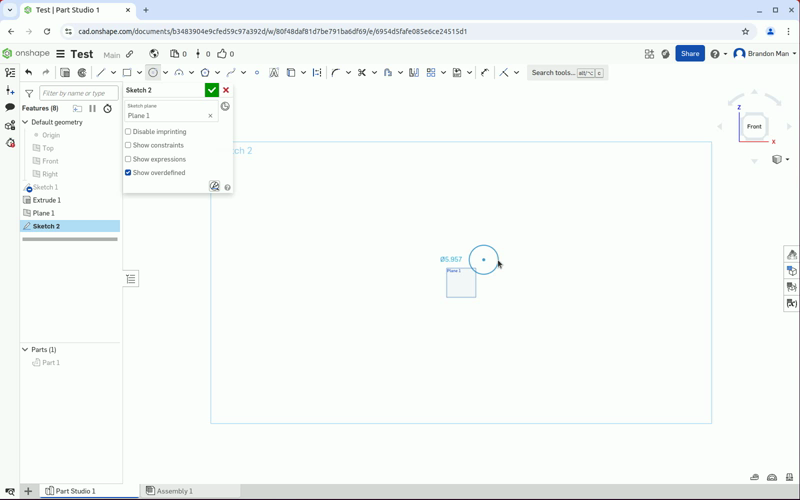
mouse_move(487, 270)
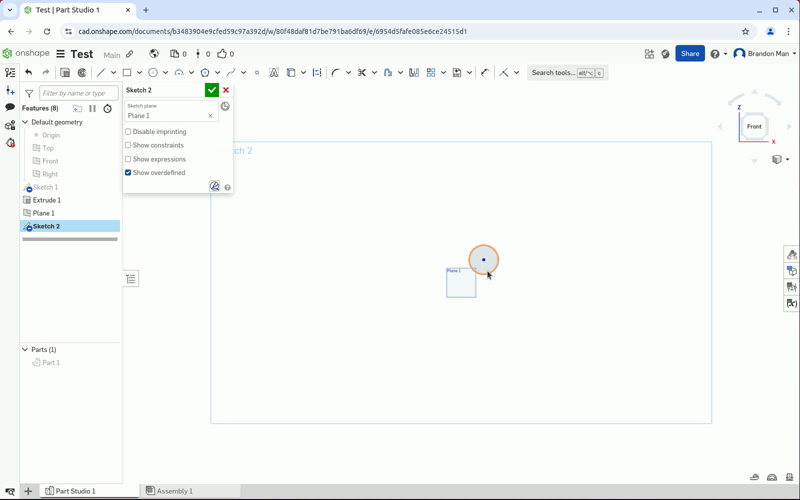
scroll(6)
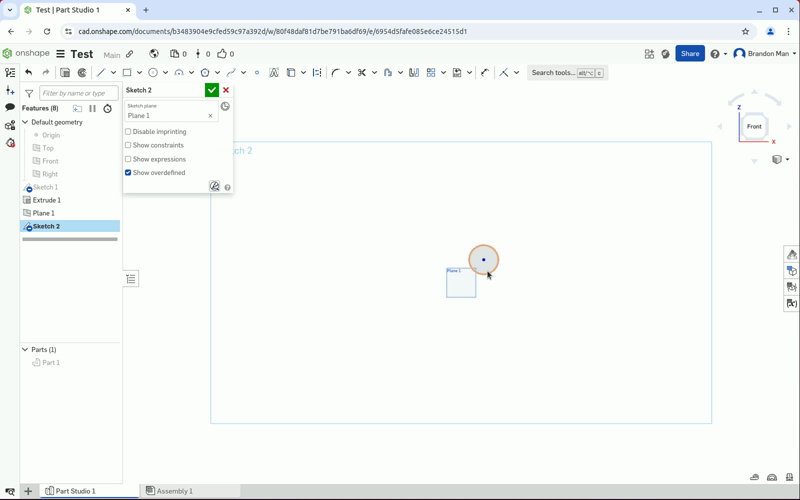
scroll(6)
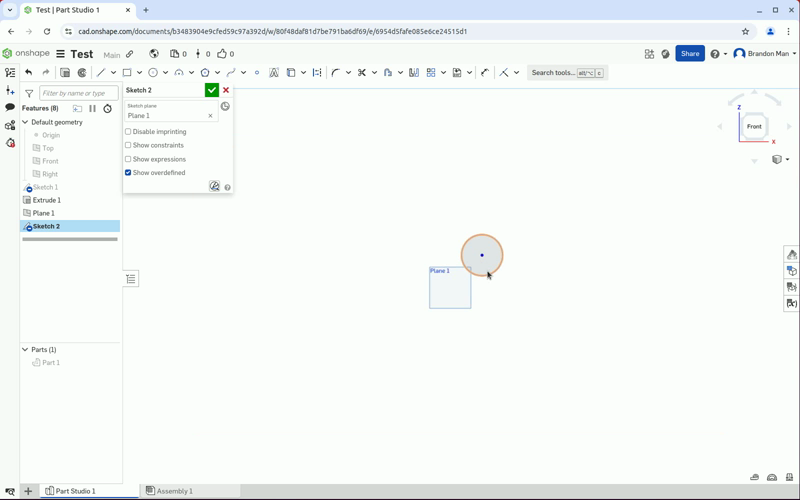
scroll(6)
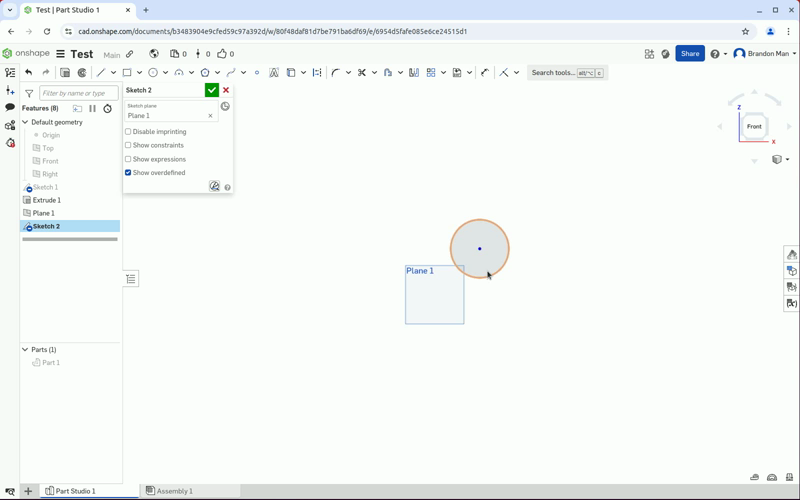
scroll(6)
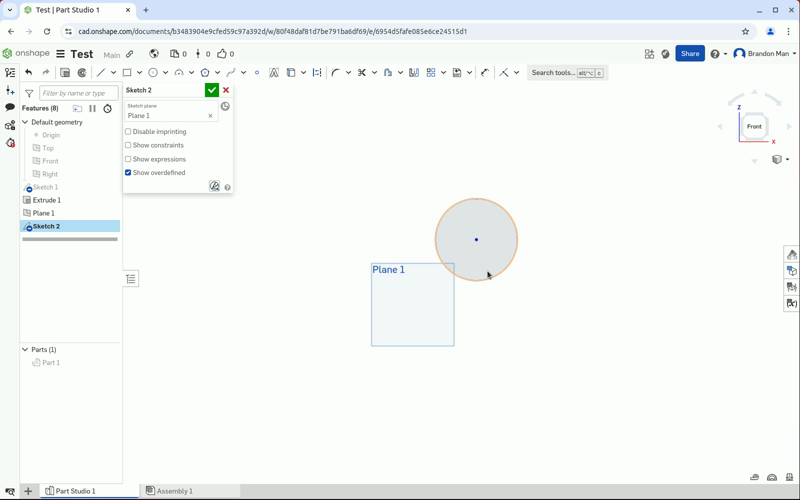
scroll(6)
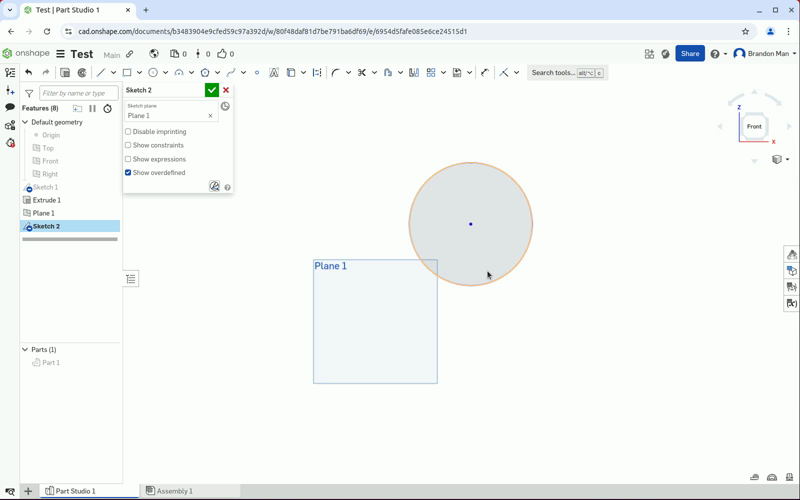
scroll(6)
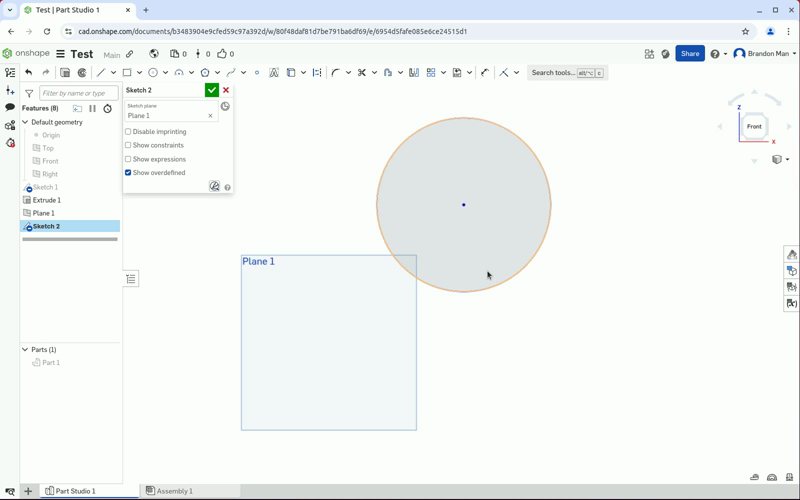
scroll(6)
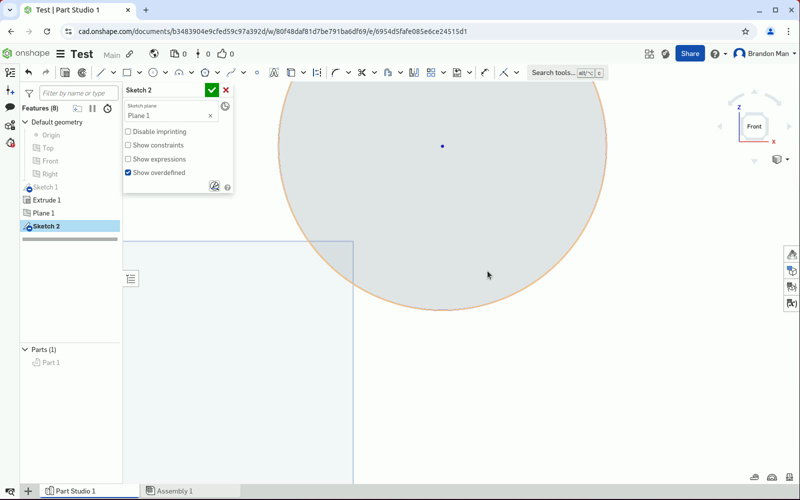
click(487, 270)
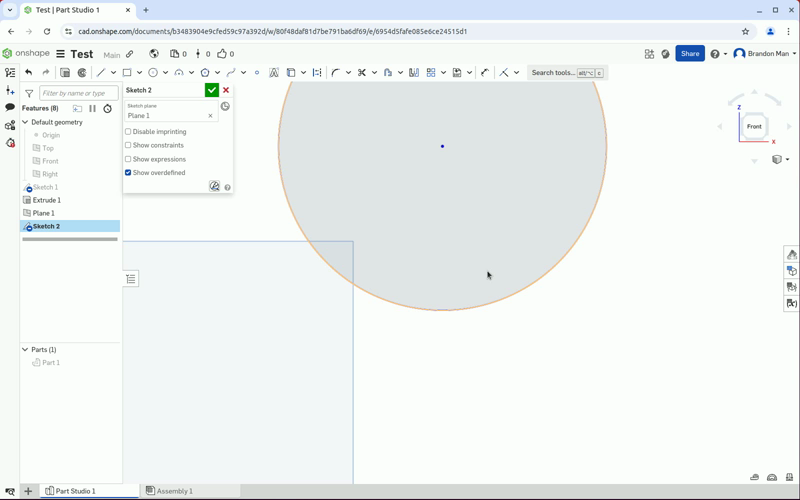
scroll(-6)
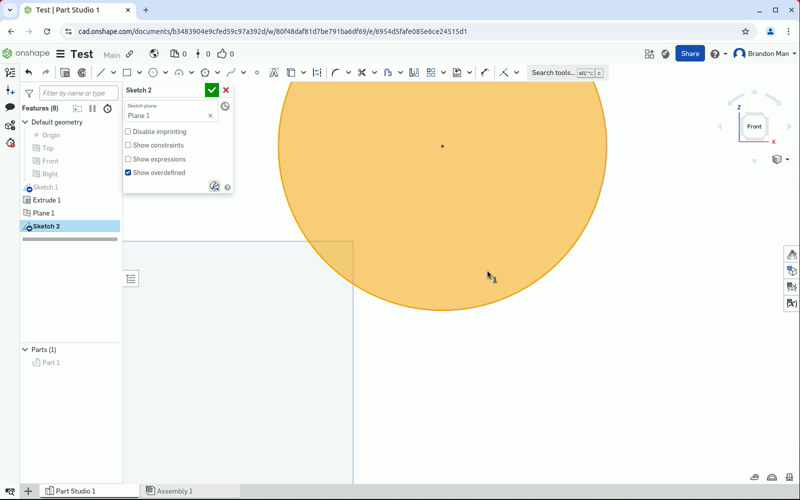
scroll(-6)
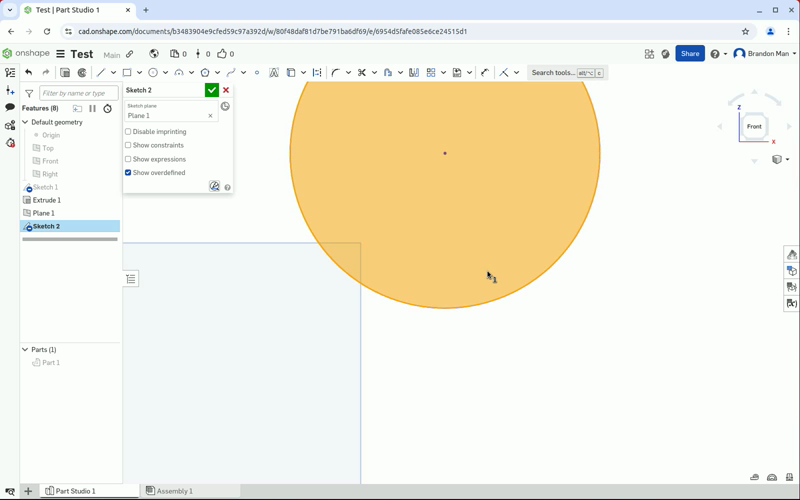
scroll(-6)
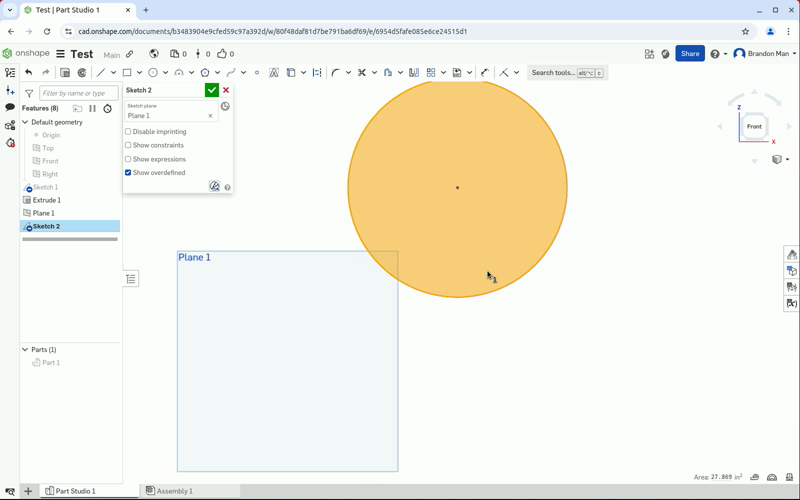
scroll(-6)
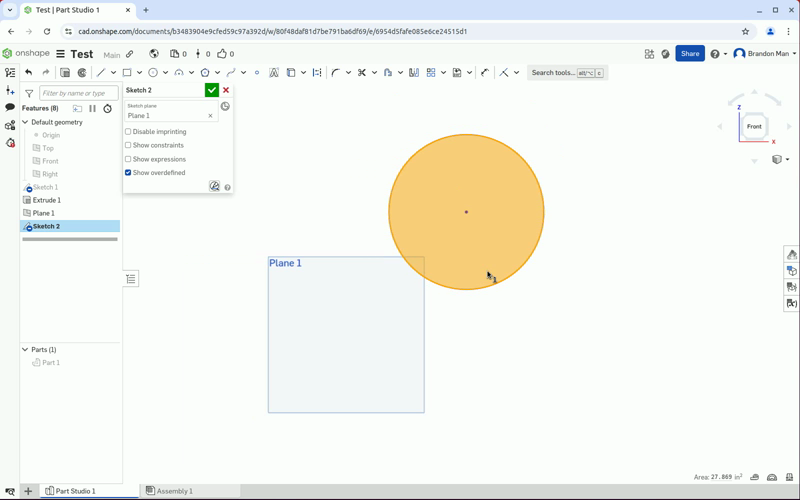
scroll(-6)
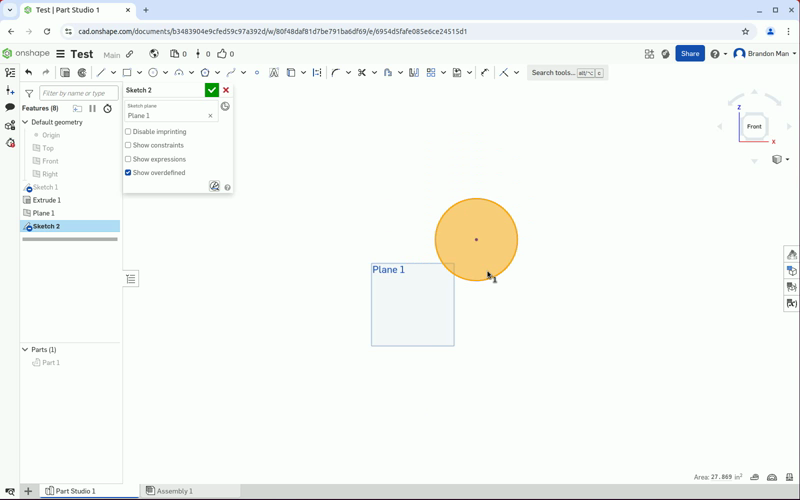
scroll(-6)
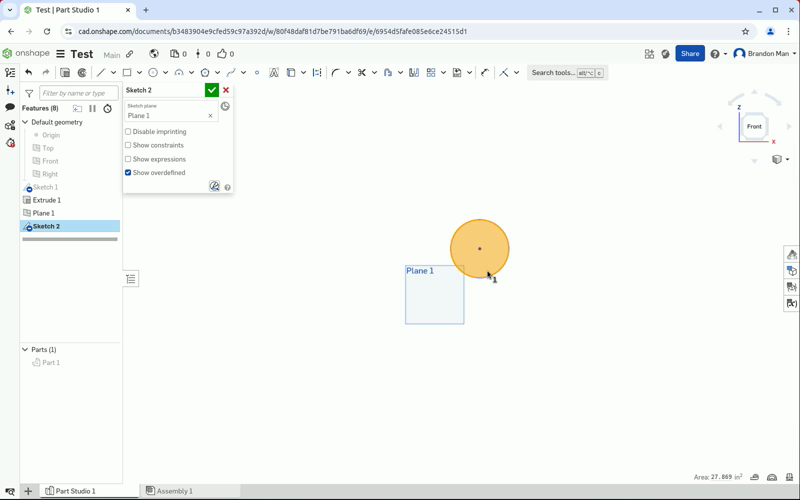
scroll(-6)
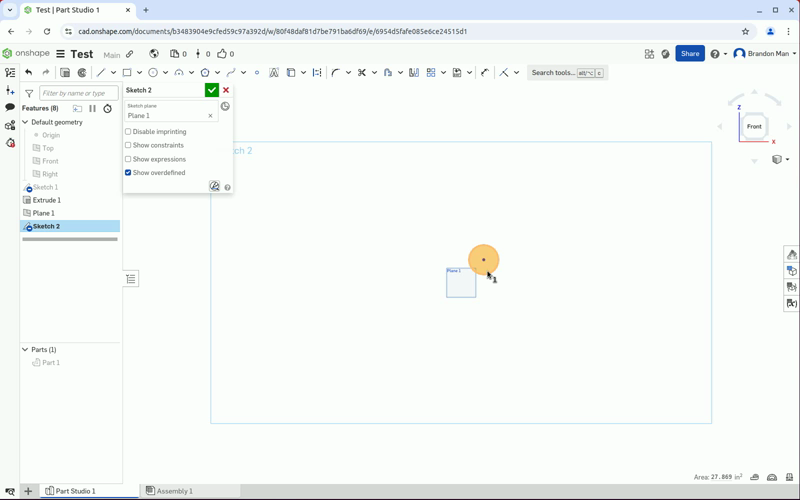
mouse_move(73, 352)
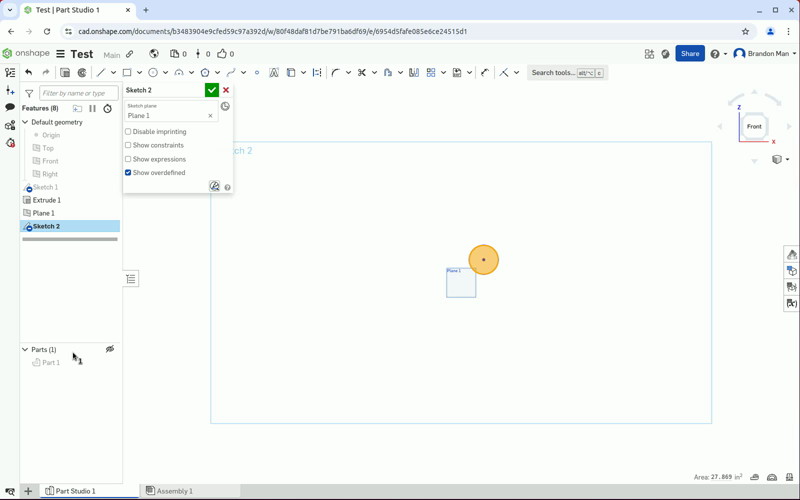
key(shift+y)
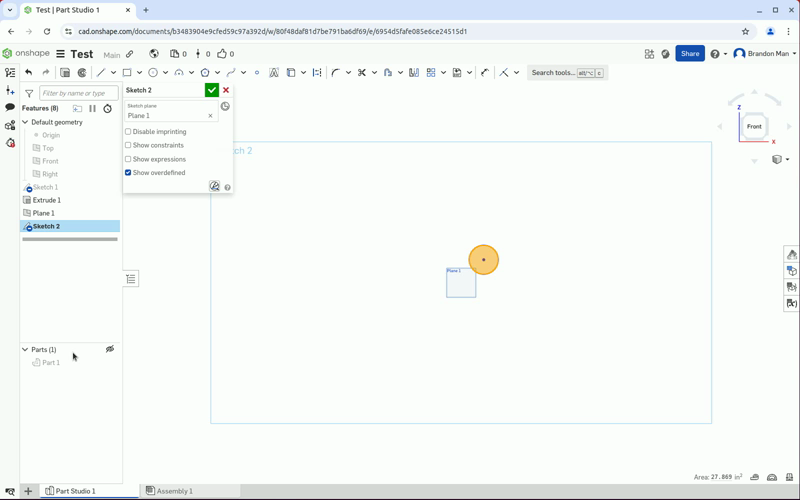
key(shift+e)
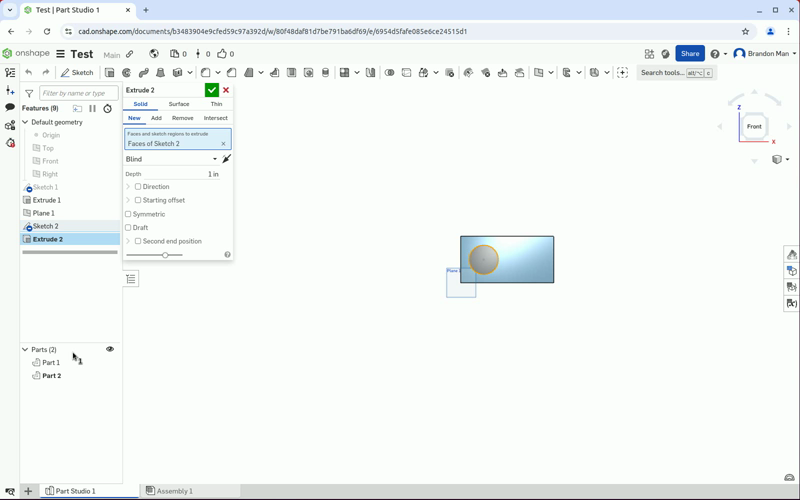
mouse_move(143, 106)
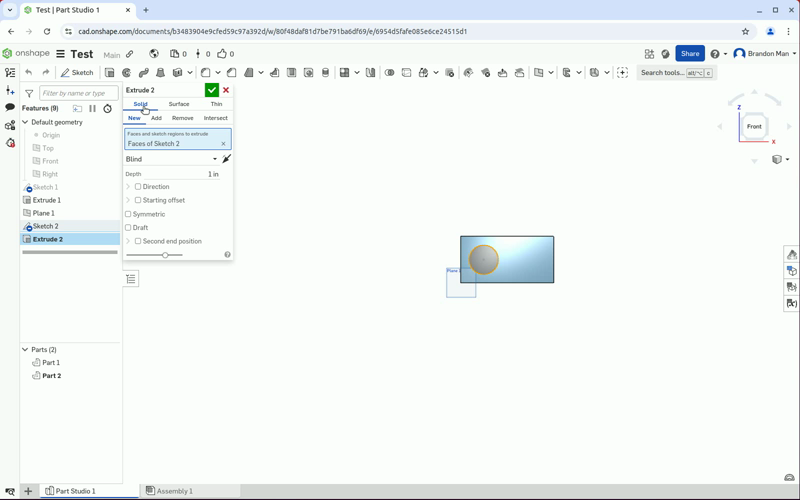
click(143, 106)
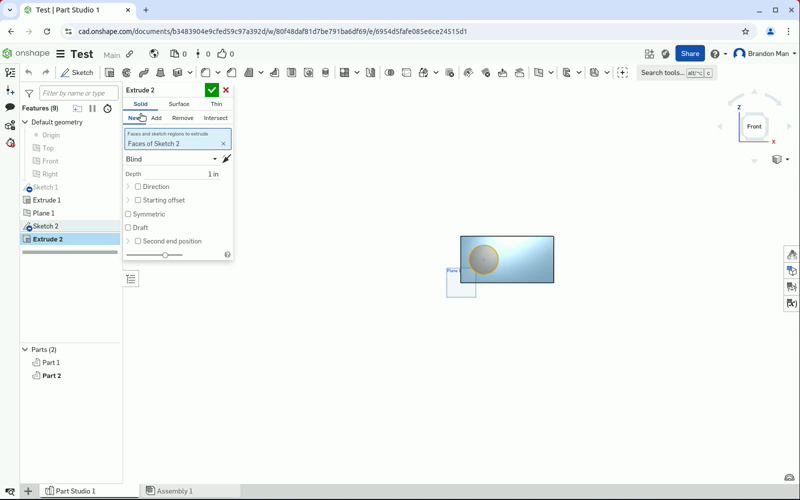
mouse_move(137, 120)
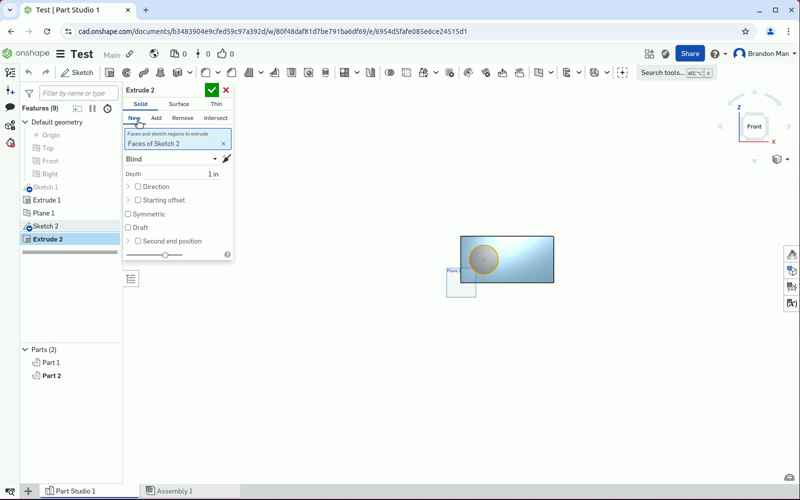
click(137, 120)
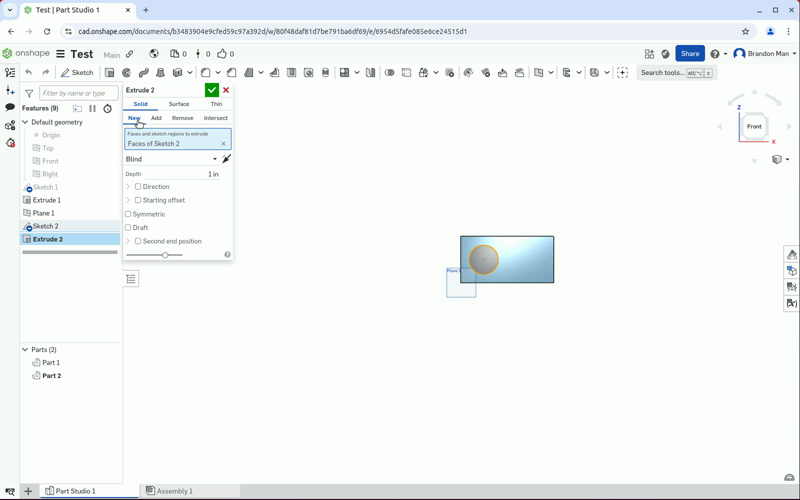
key(tab, 4)
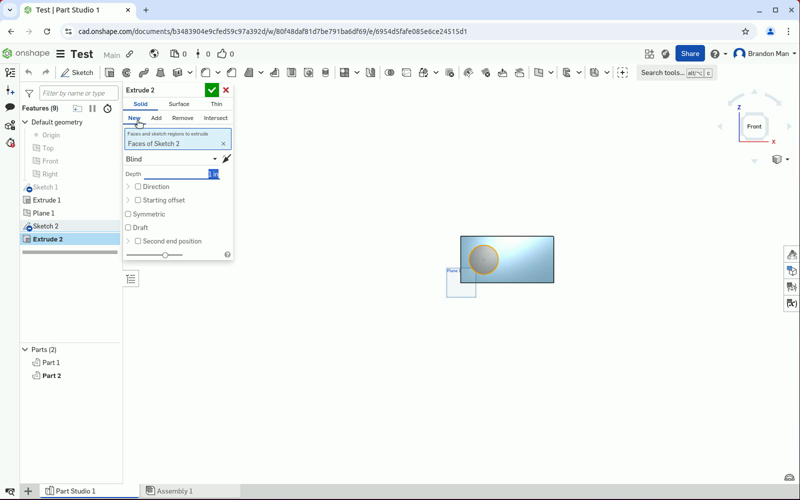
text(0.722)
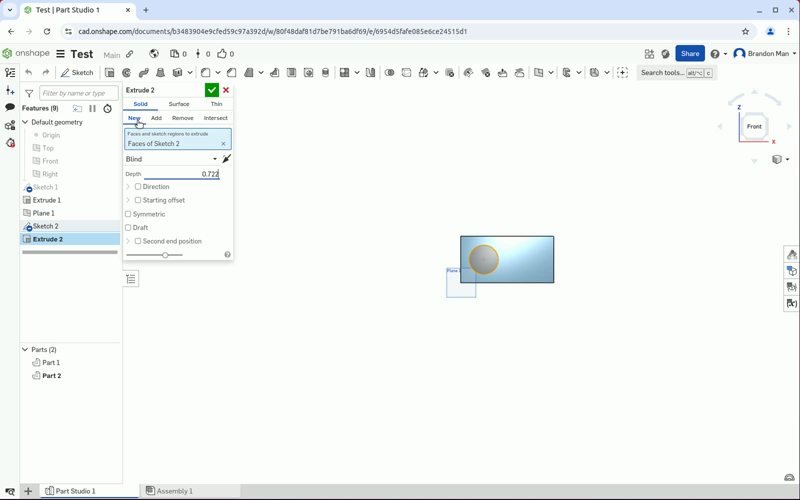
key(enter)
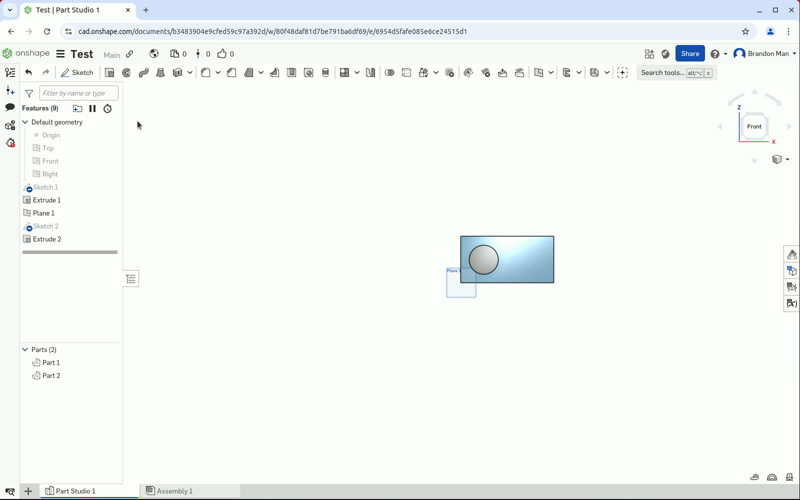
key(shift+h)
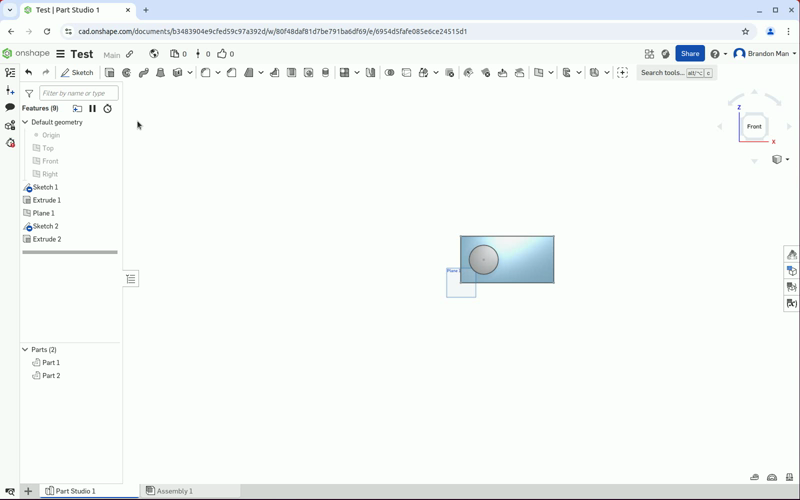
key(shift+h)
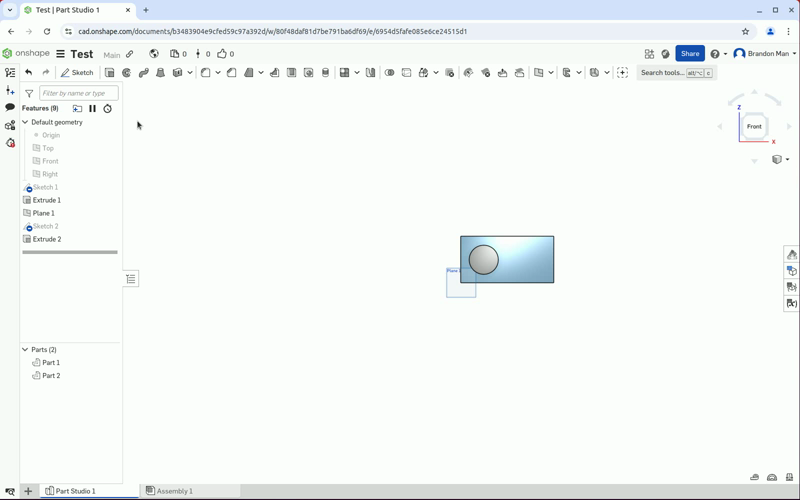
mouse_move(73, 189)
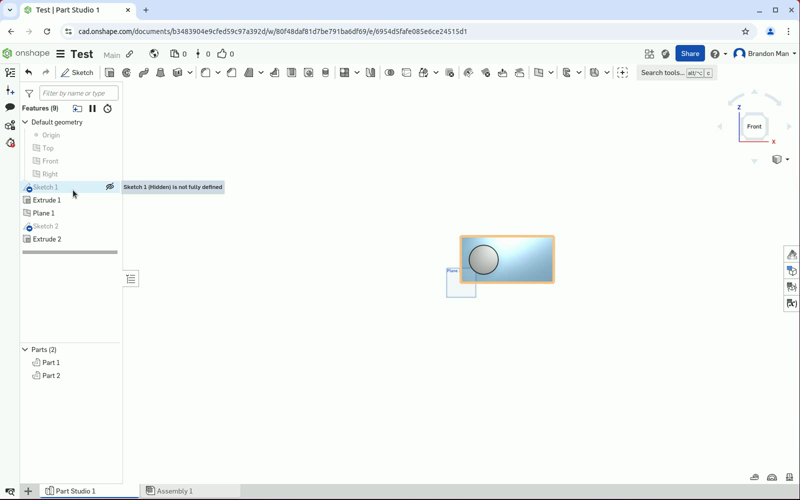
click(73, 189)
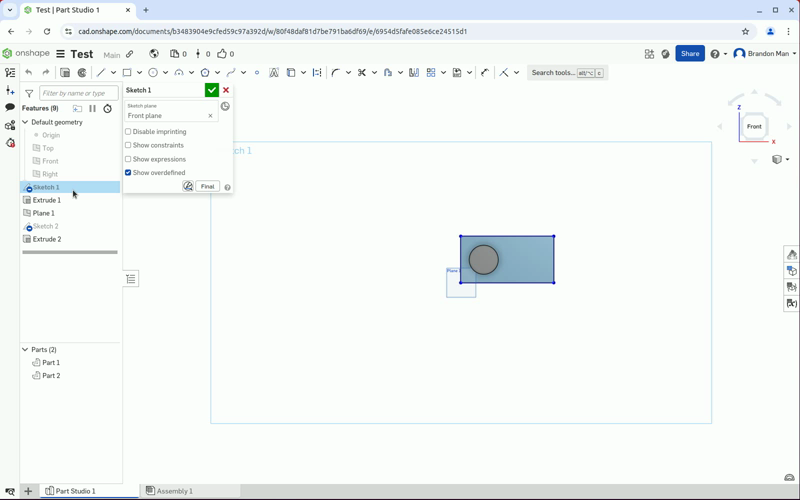
mouse_move(229, 92)
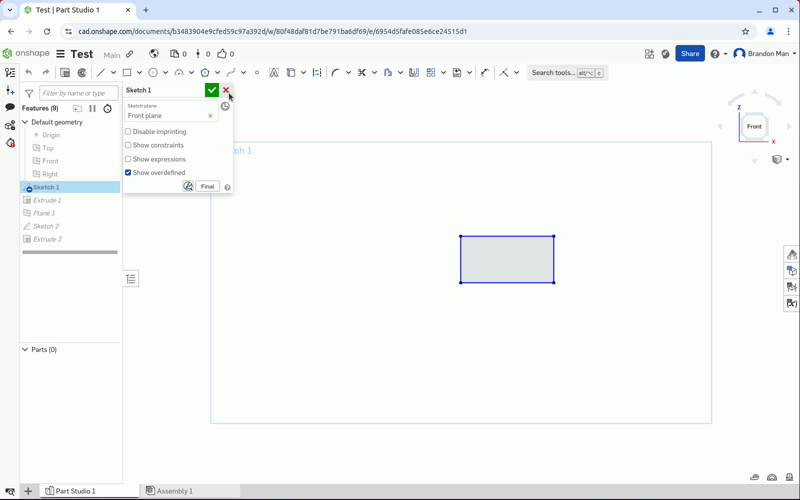
click(229, 92)
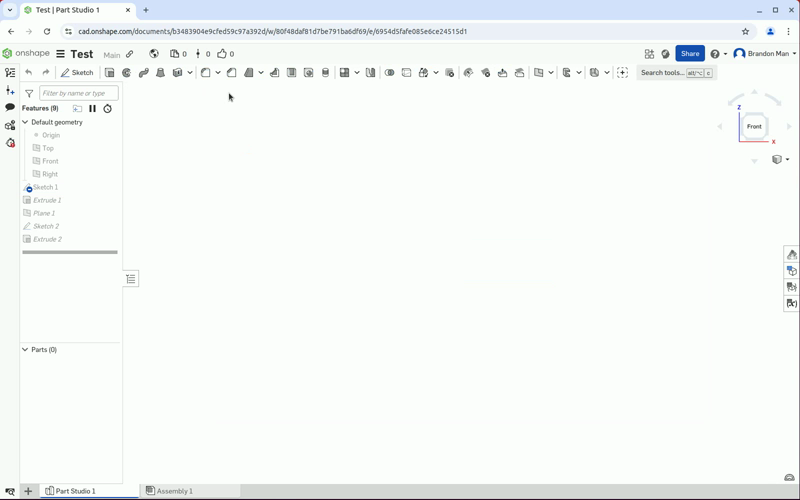
key(shift+s)
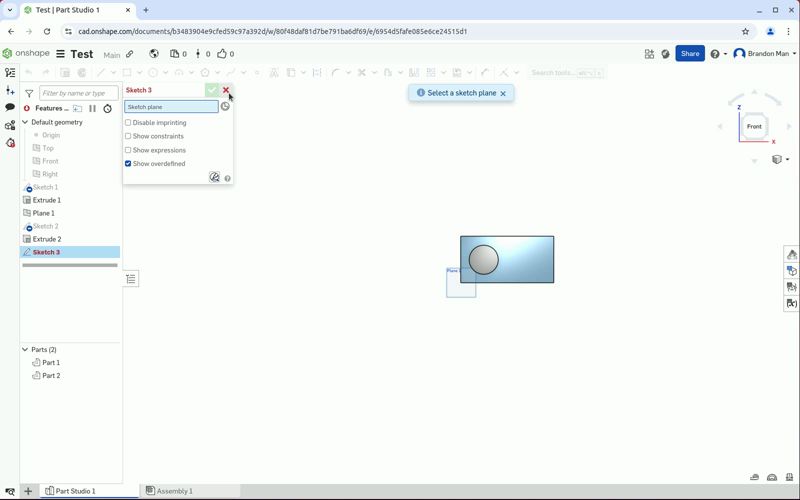
mouse_move(73, 215)
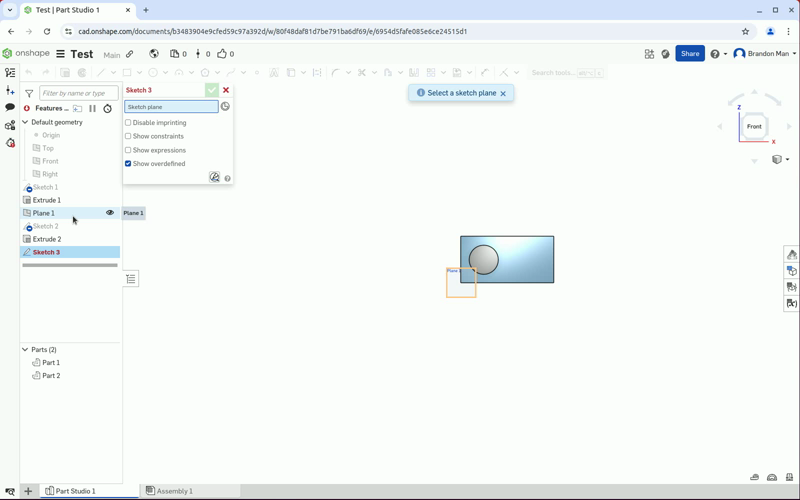
click(73, 215)
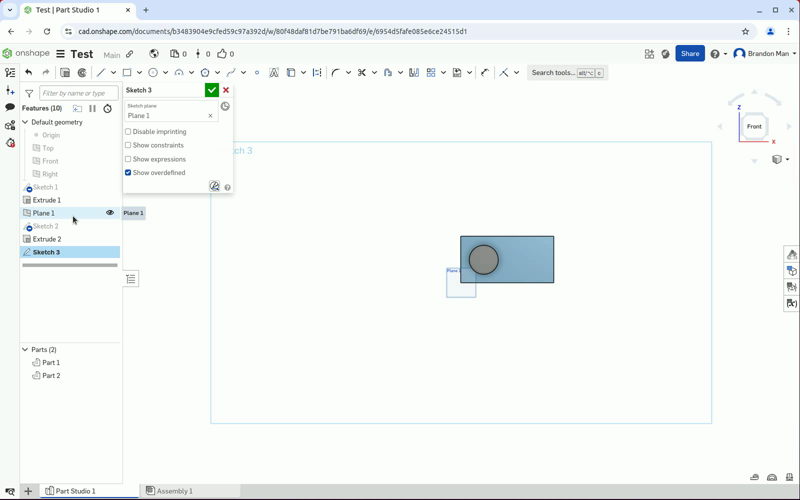
mouse_move(73, 352)
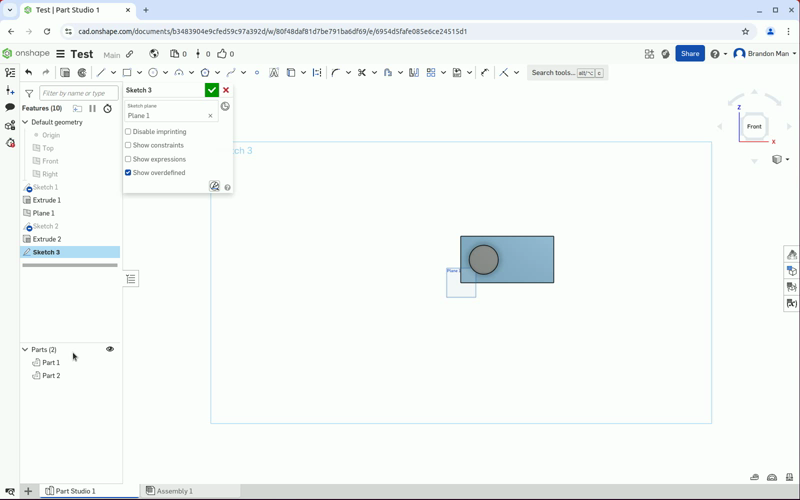
key(y)
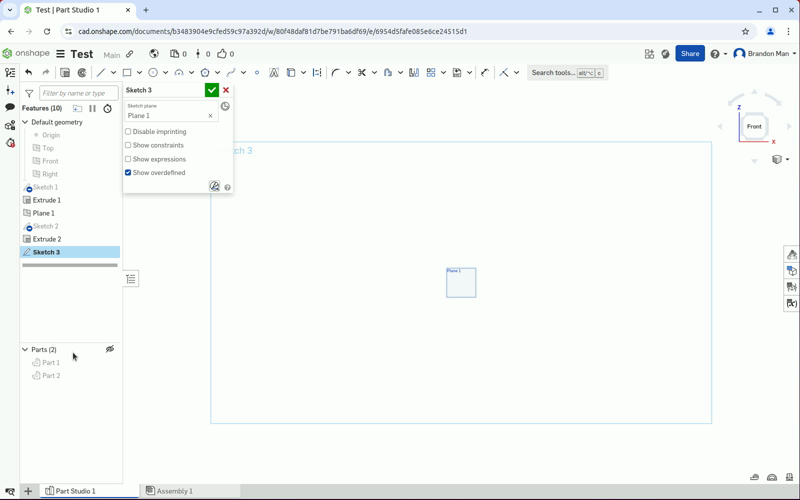
key(c)
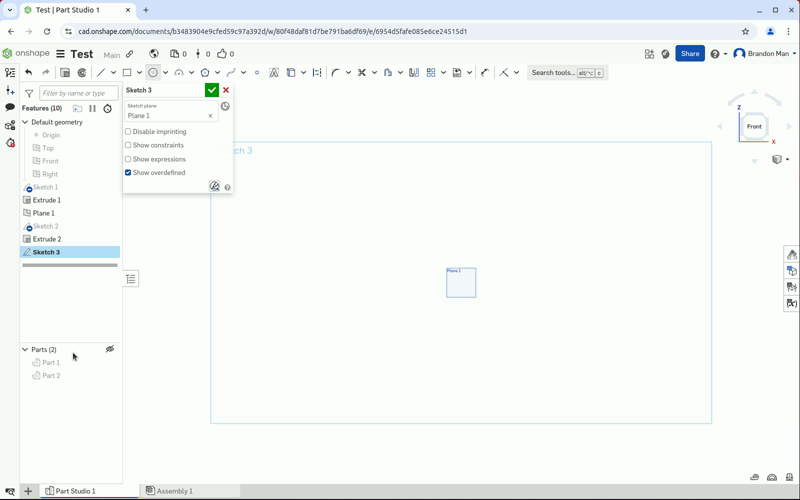
key_down(shift)
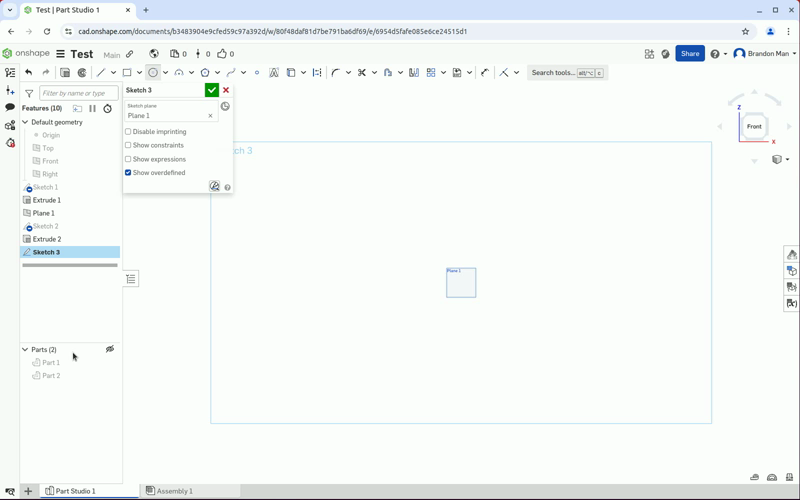
mouse_move(531, 259)
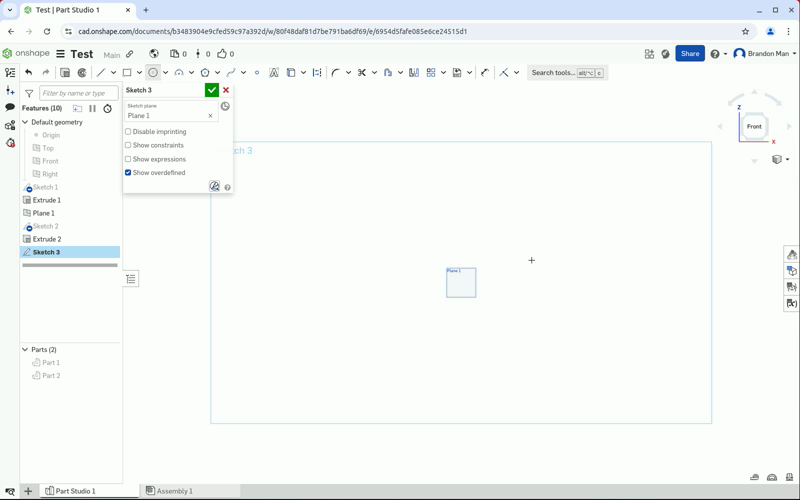
click(531, 259)
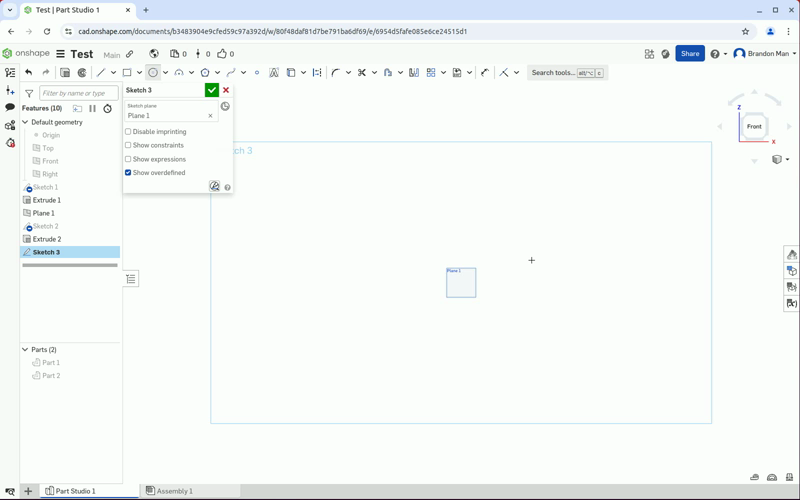
key_up(shift)
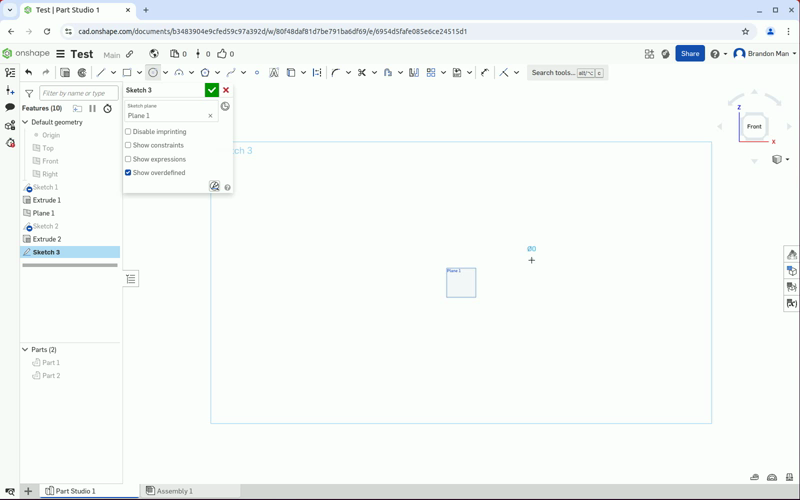
mouse_move(546, 259)
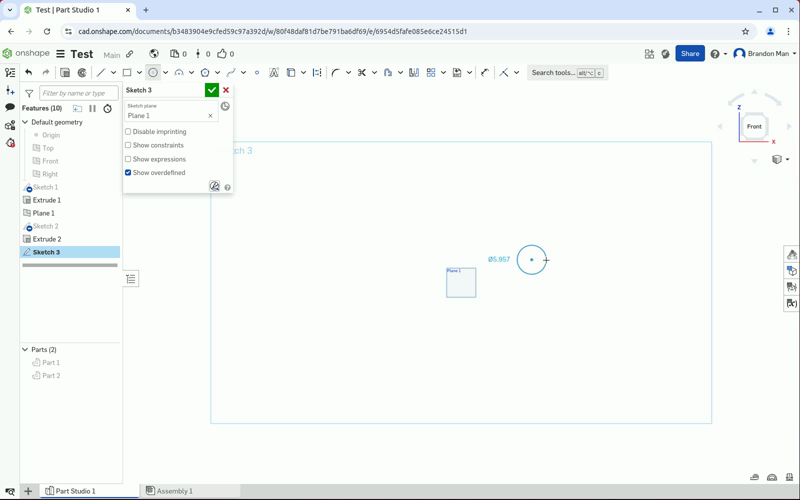
click(546, 259)
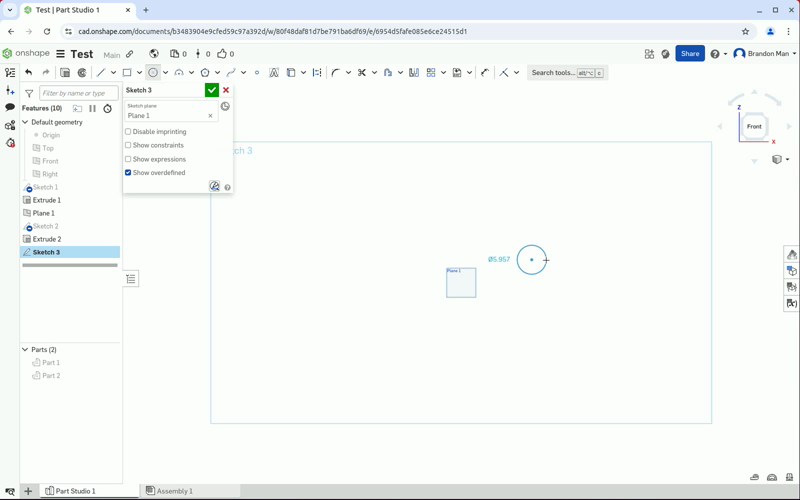
key(esc)
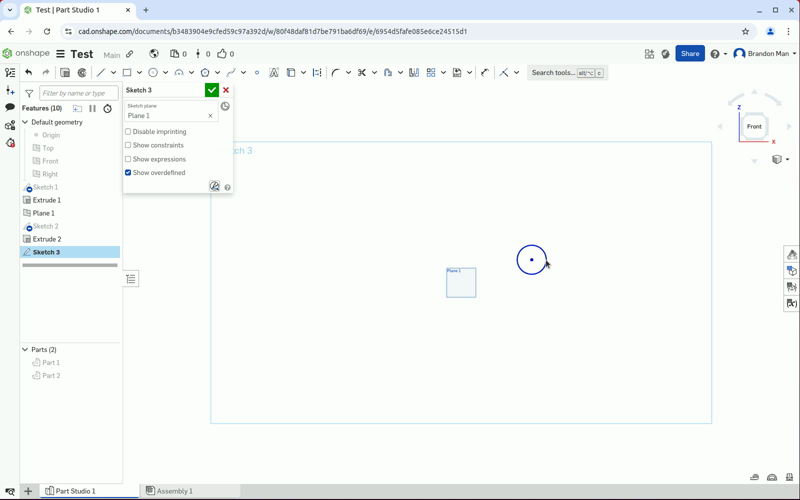
mouse_move(538, 270)
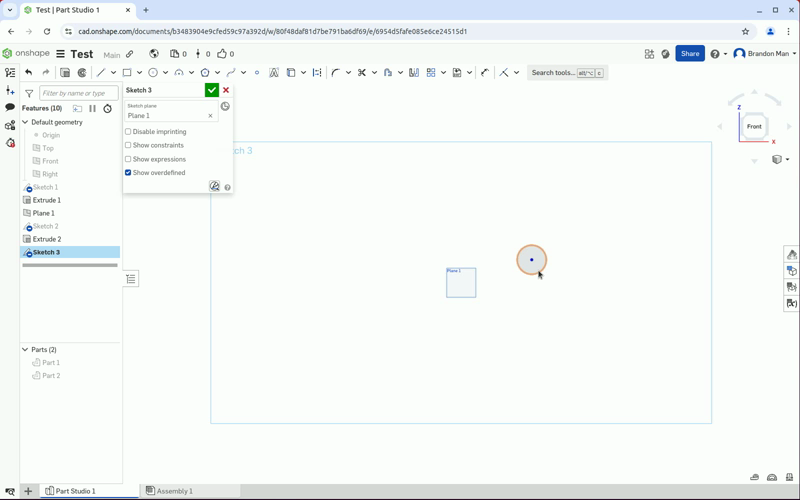
scroll(6)
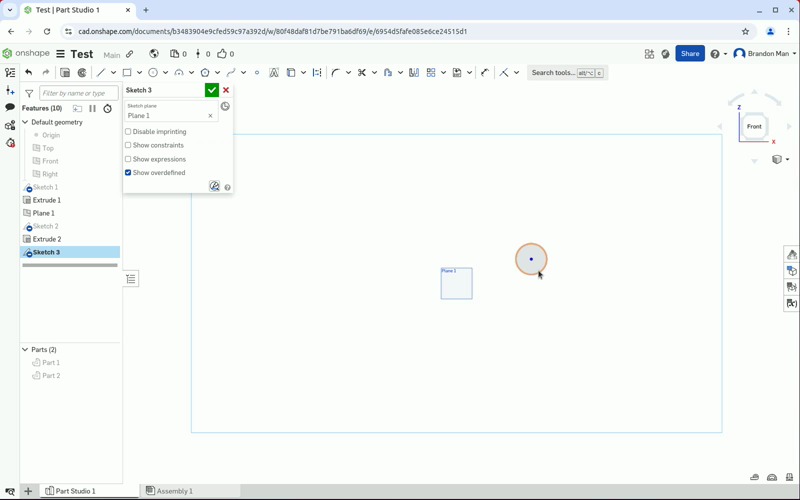
scroll(6)
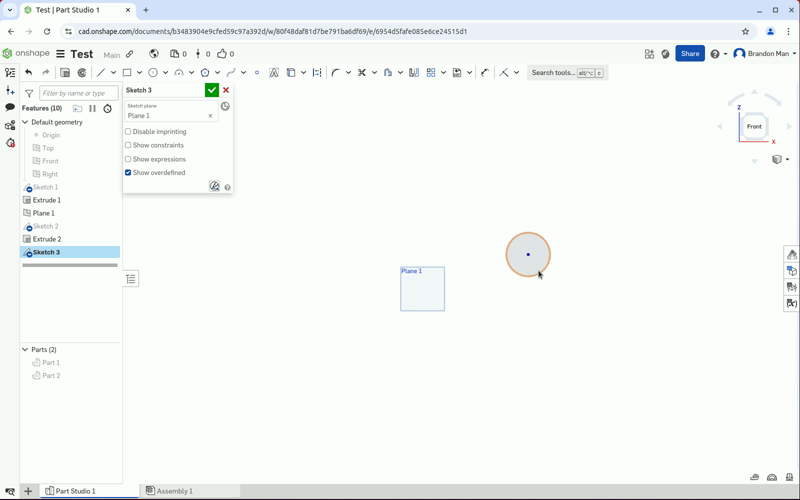
scroll(6)
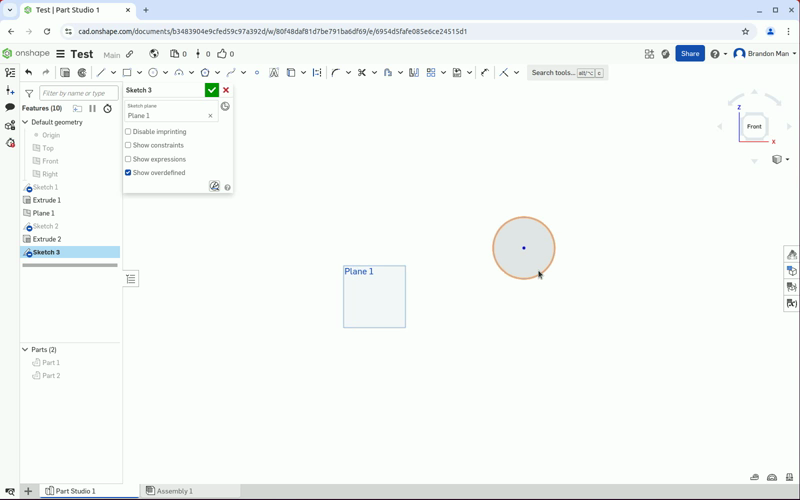
scroll(6)
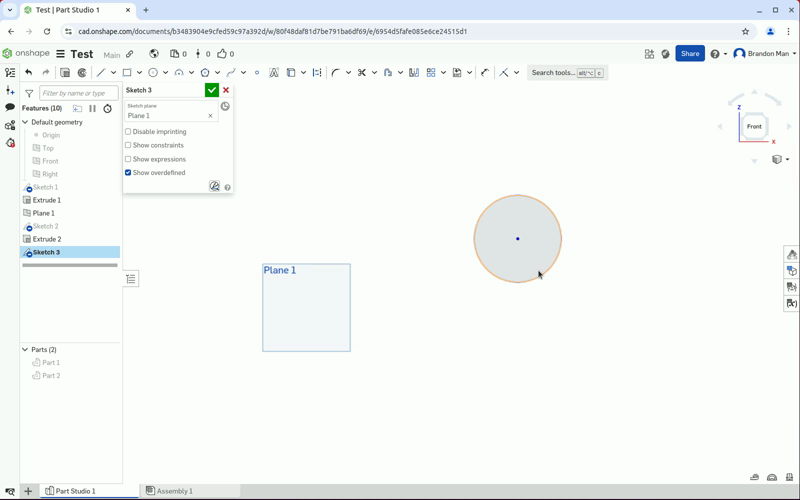
scroll(6)
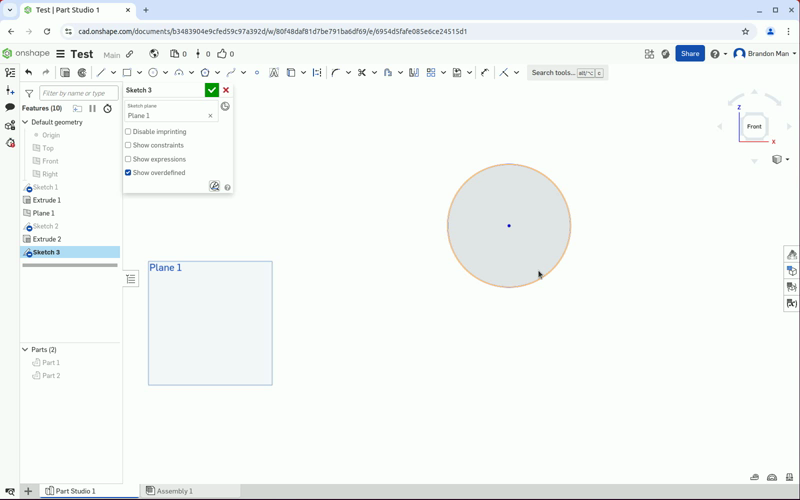
scroll(6)
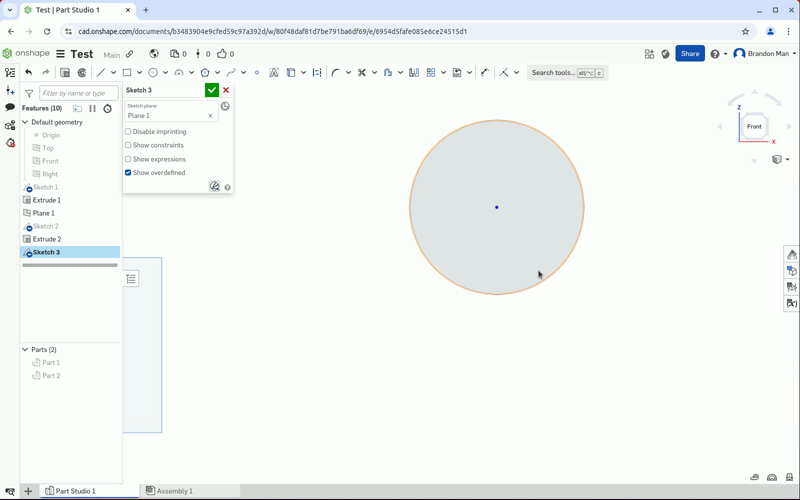
scroll(6)
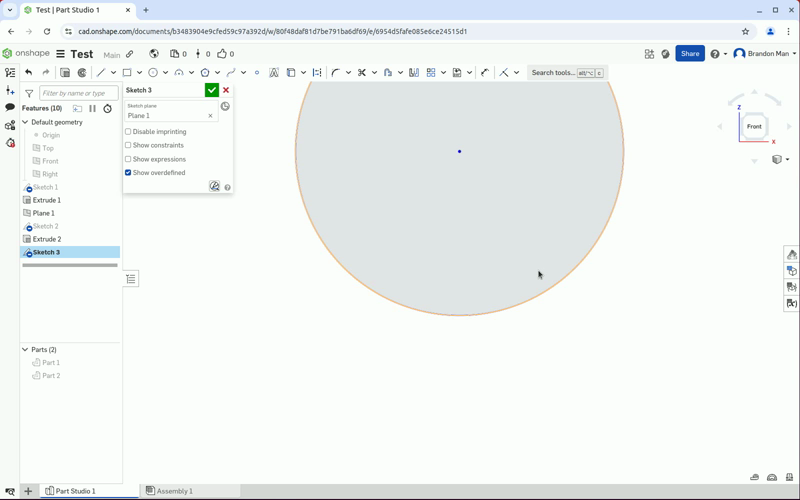
click(538, 270)
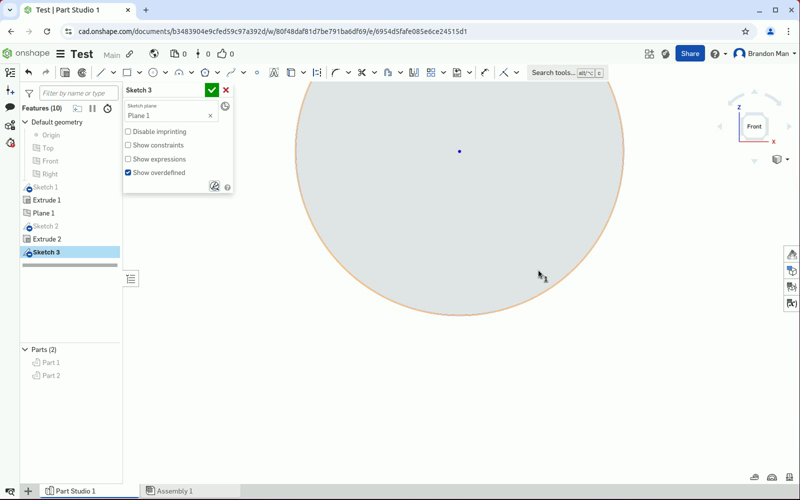
scroll(-6)
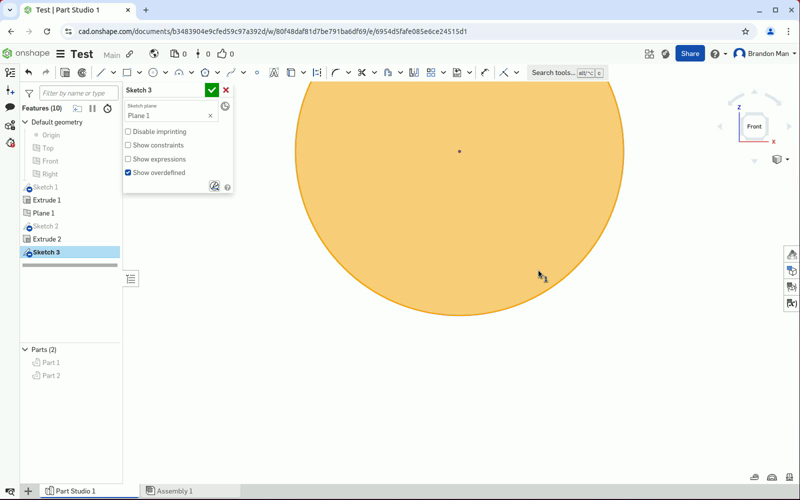
scroll(-6)
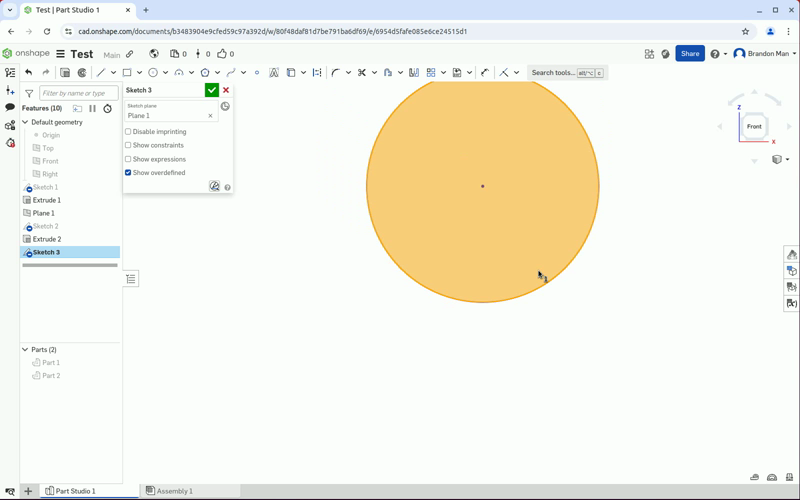
scroll(-6)
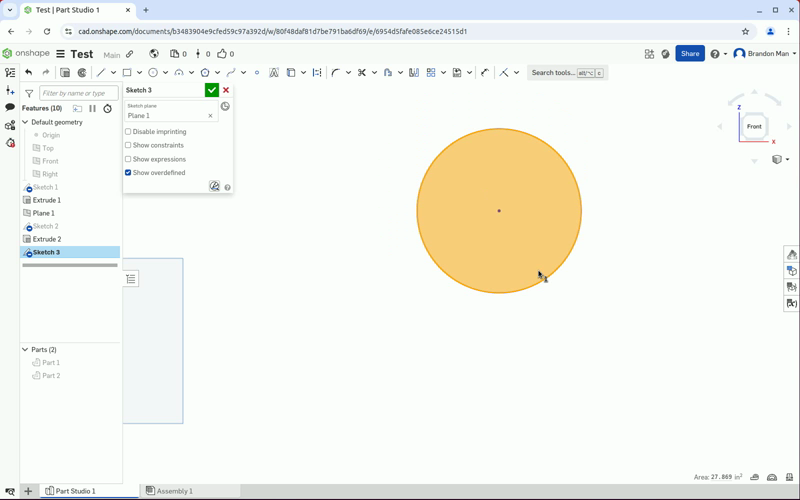
scroll(-6)
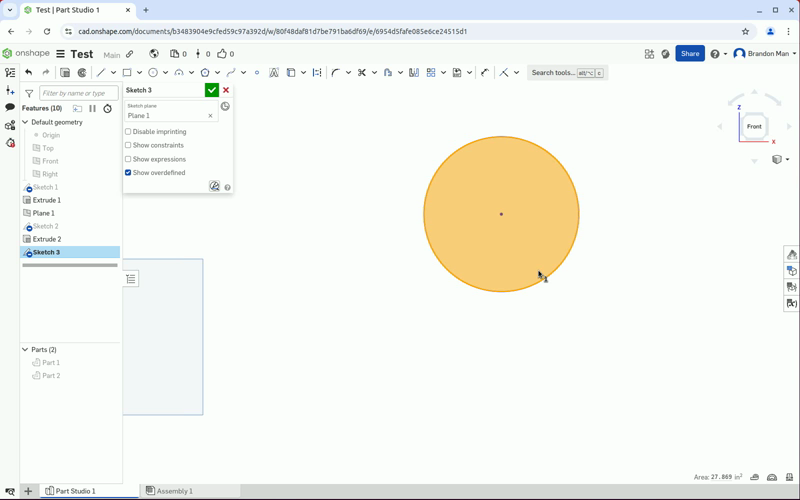
scroll(-6)
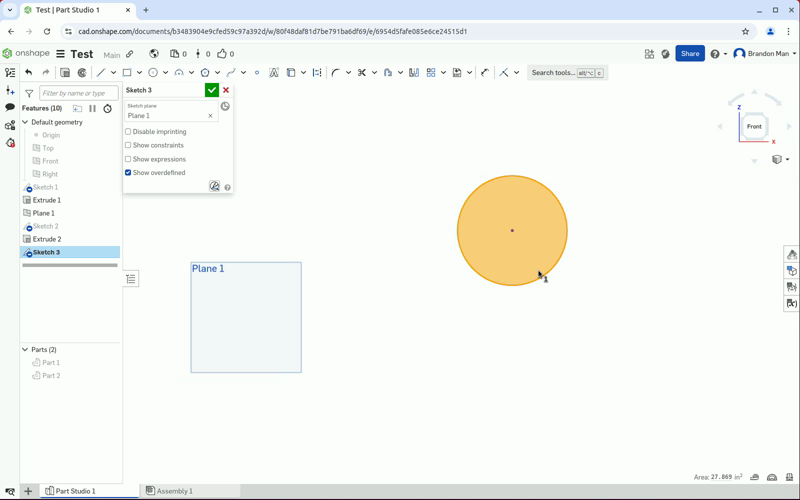
scroll(-6)
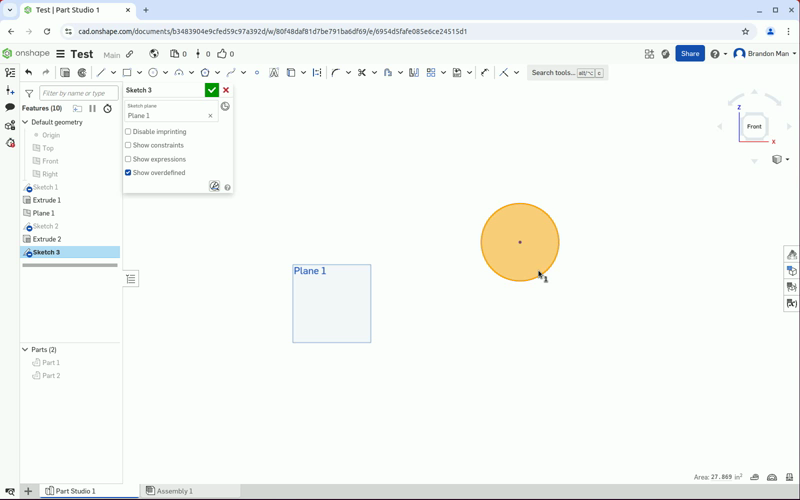
scroll(-6)
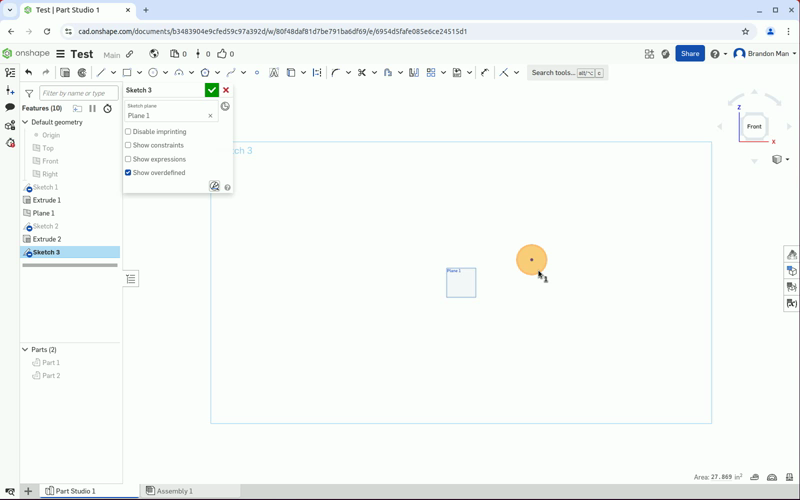
mouse_move(73, 352)
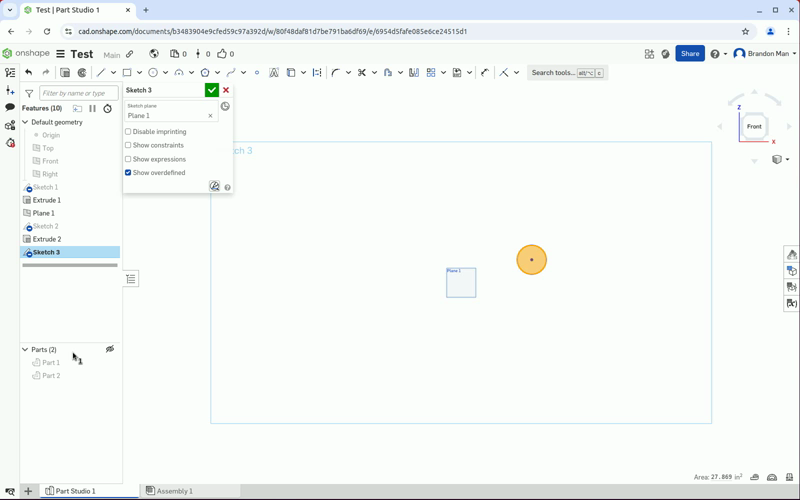
key(shift+y)
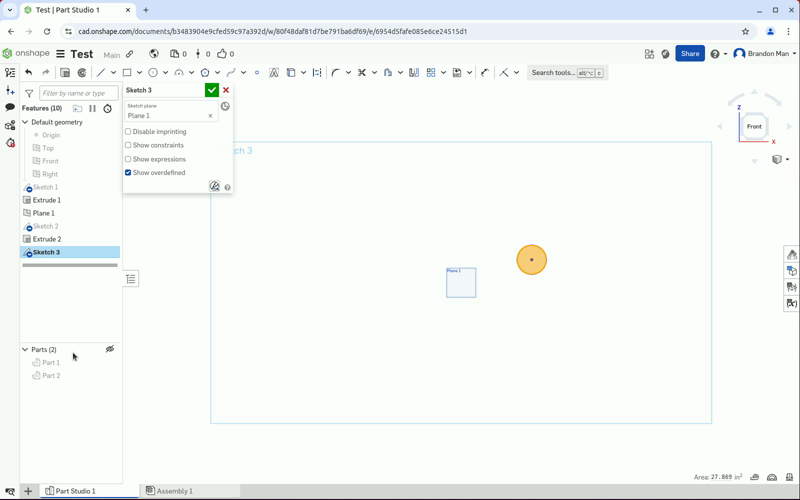
key(shift+e)
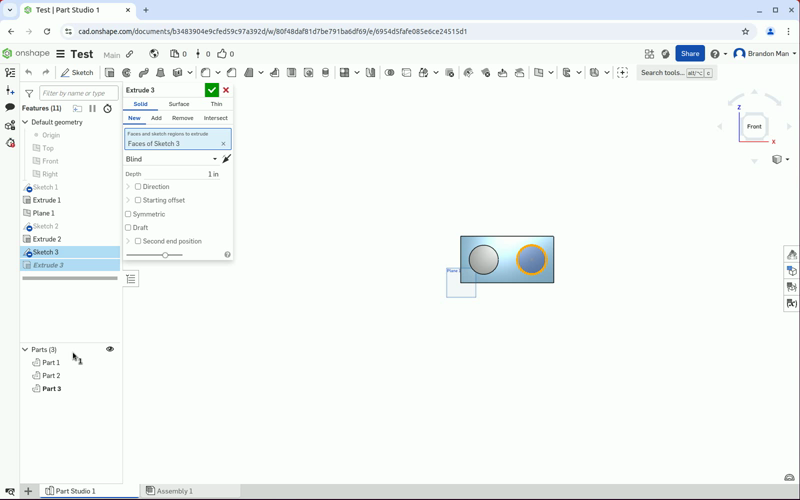
mouse_move(143, 106)
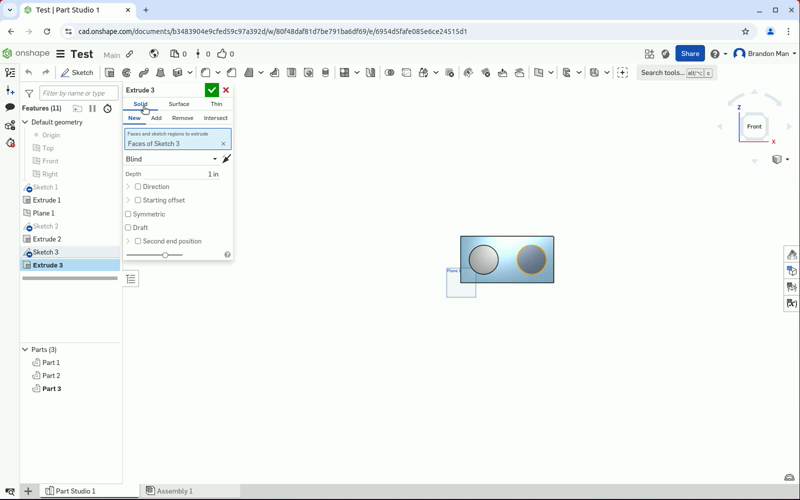
click(143, 106)
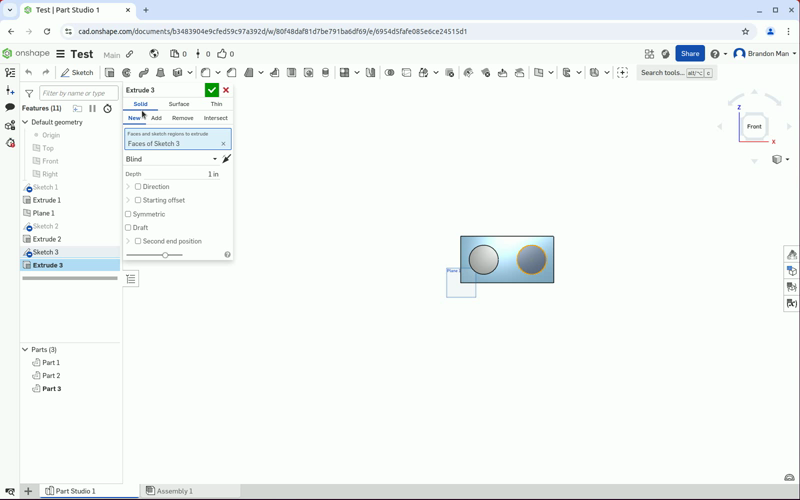
mouse_move(137, 120)
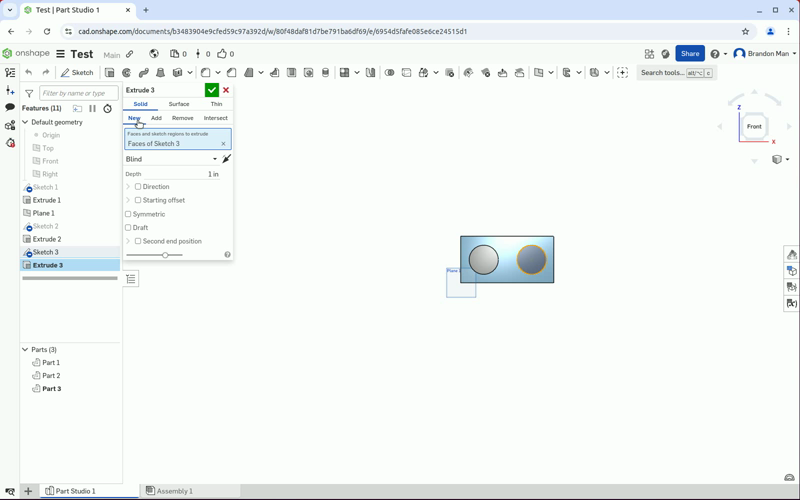
click(137, 120)
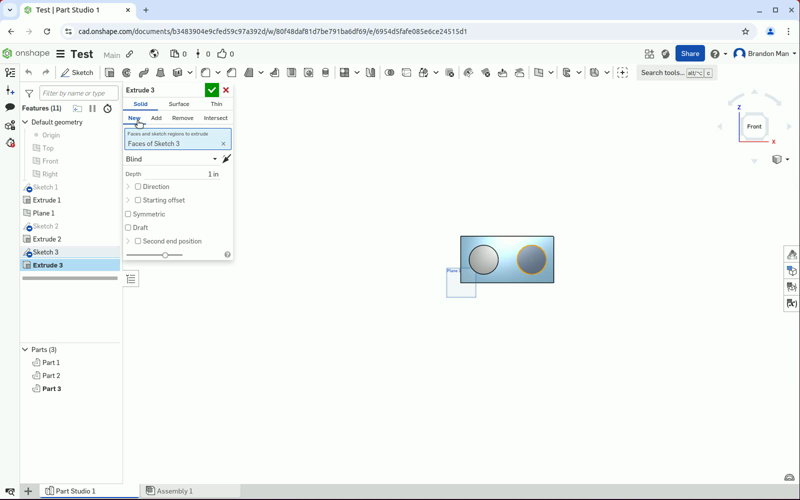
key(tab, 4)
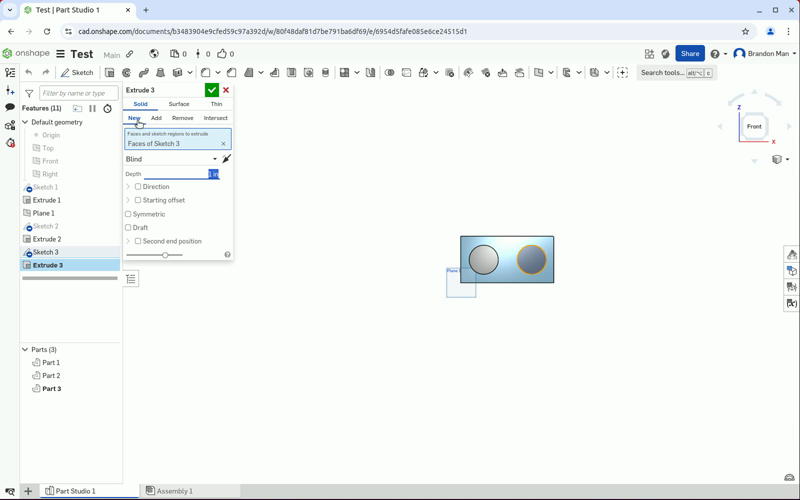
text(0.722)
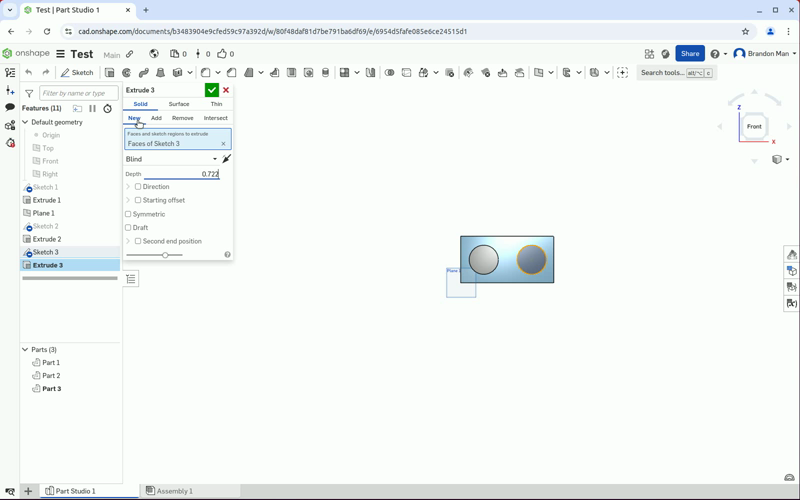
key(enter)
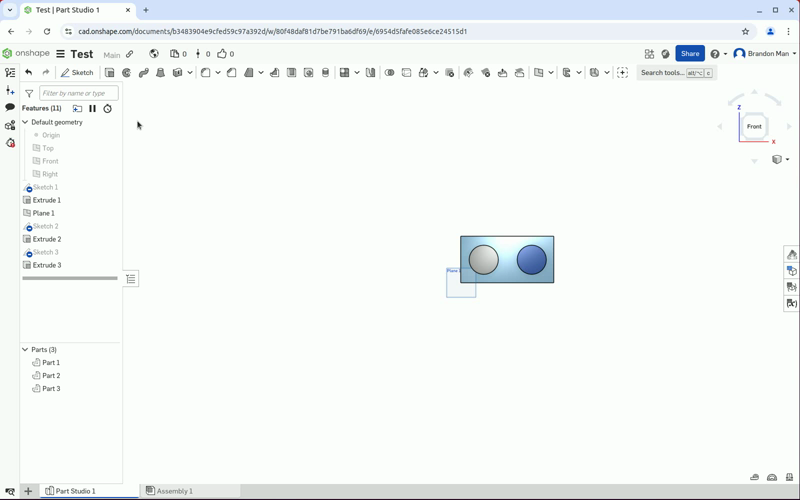
key(shift+h)
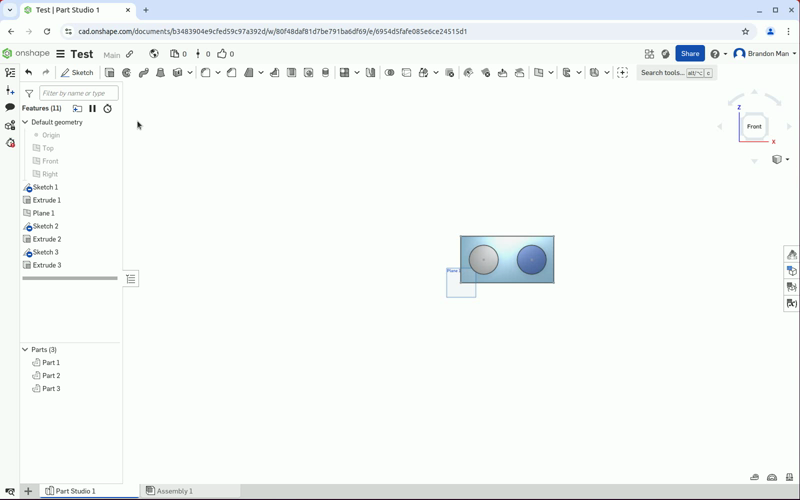
key(shift+h)
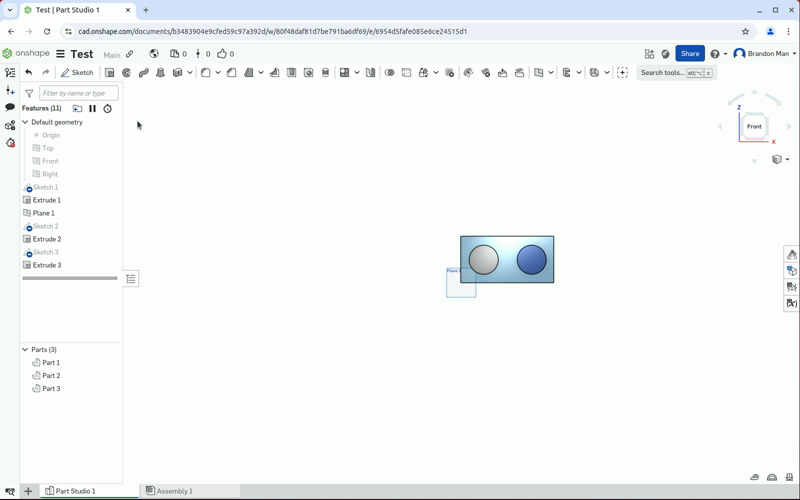
mouse_move(73, 189)
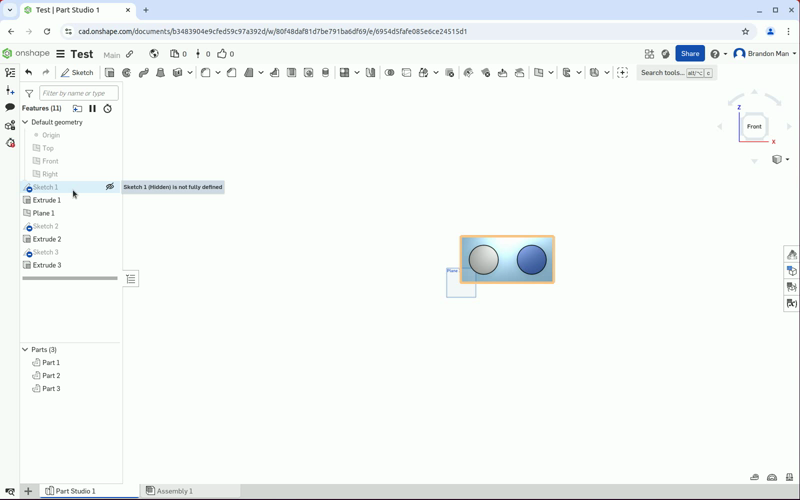
click(73, 189)
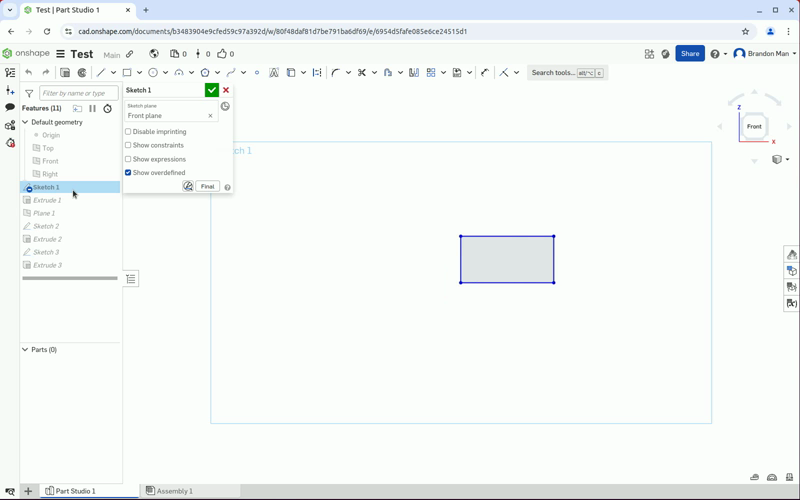
mouse_move(229, 92)
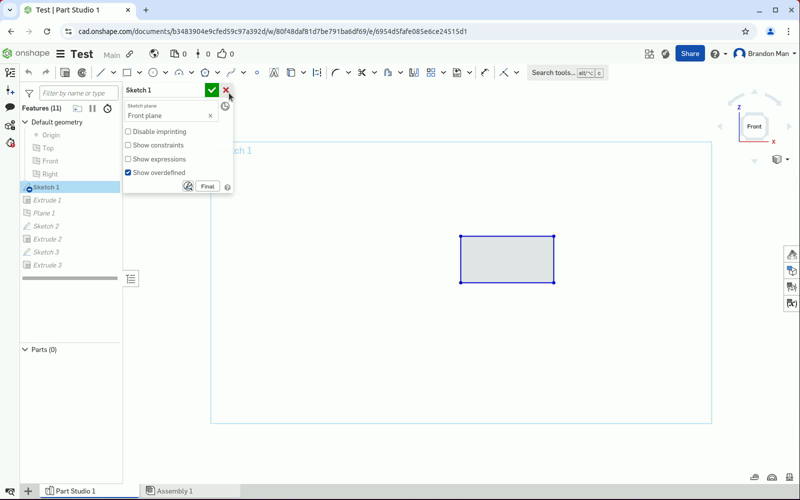
click(229, 92)
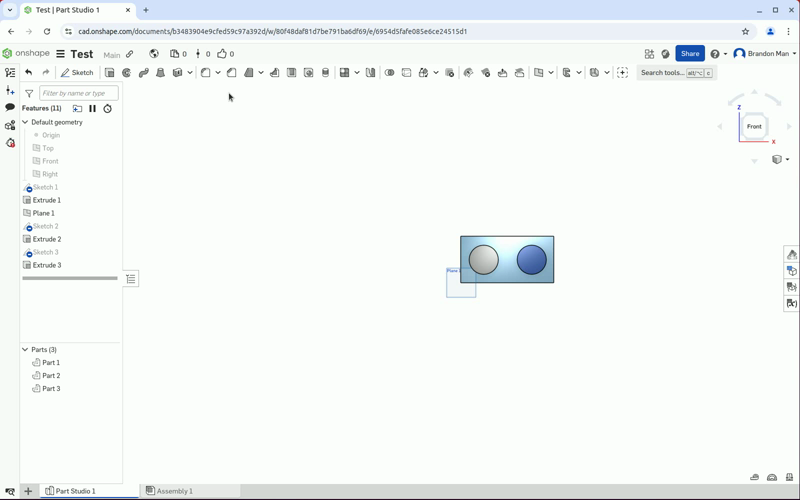
mouse_move(541, 75)
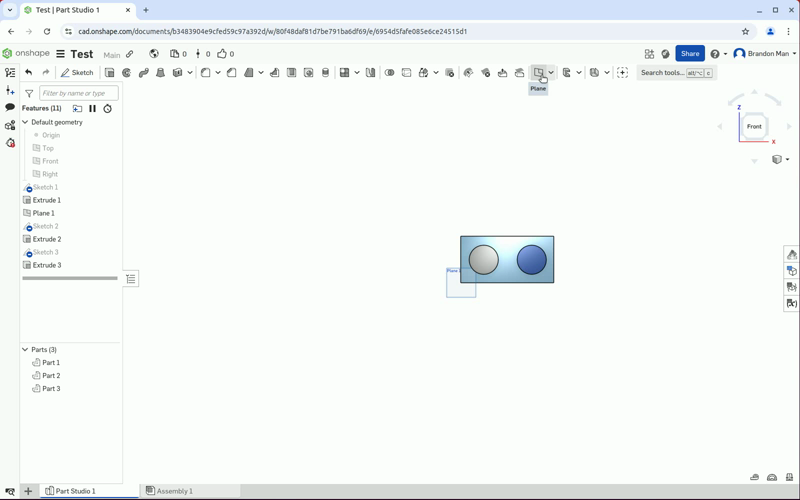
click(541, 75)
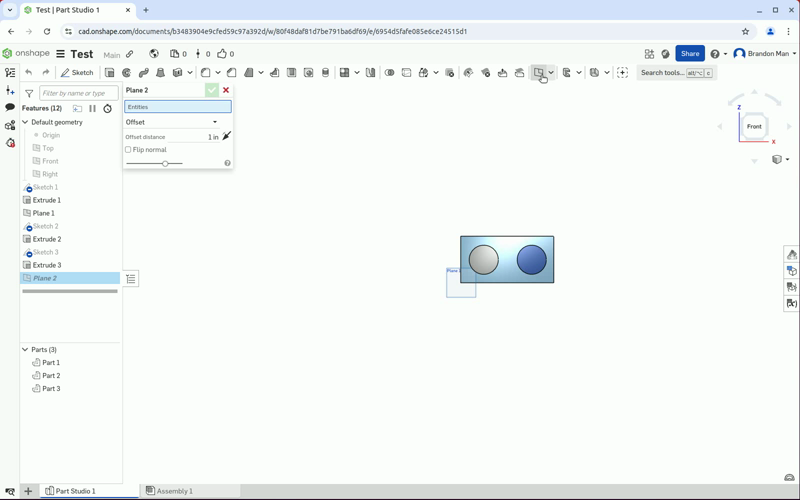
mouse_move(73, 163)
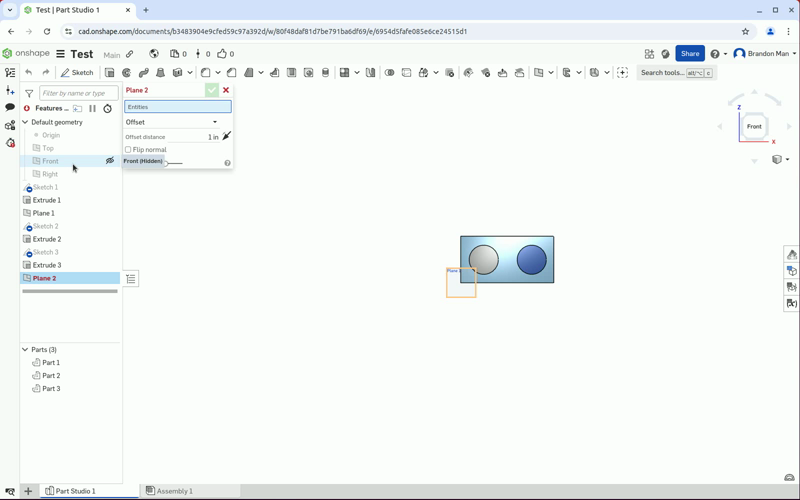
click(73, 163)
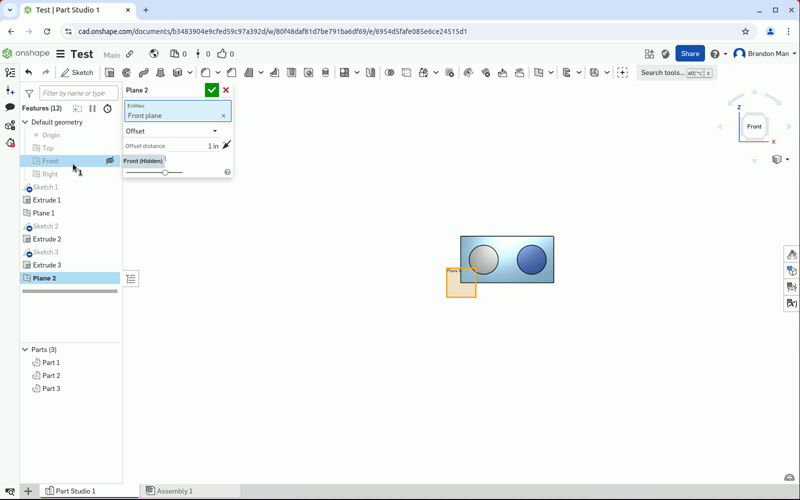
key(tab, 2)
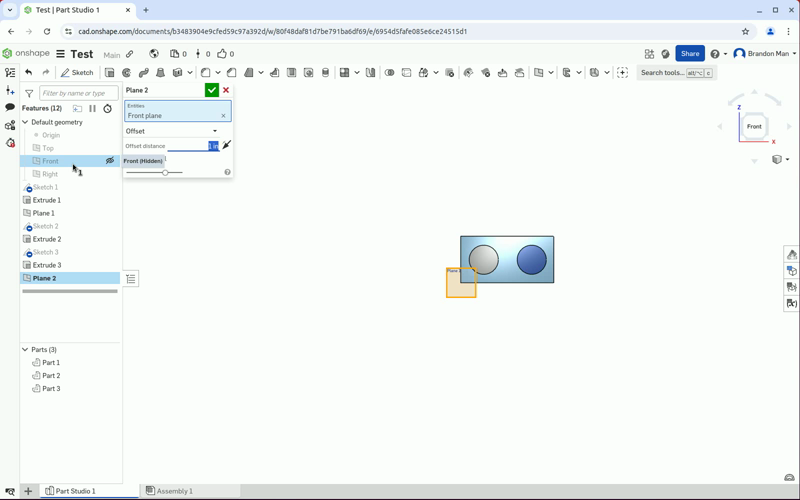
text(7.21)
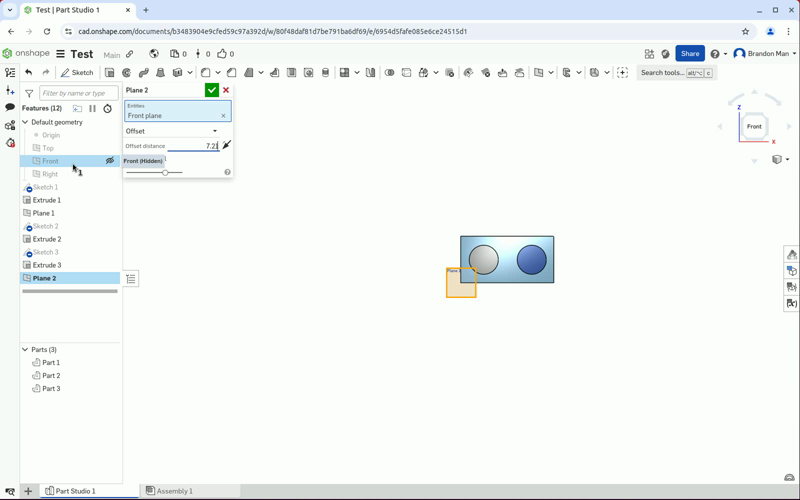
key(enter, 2)
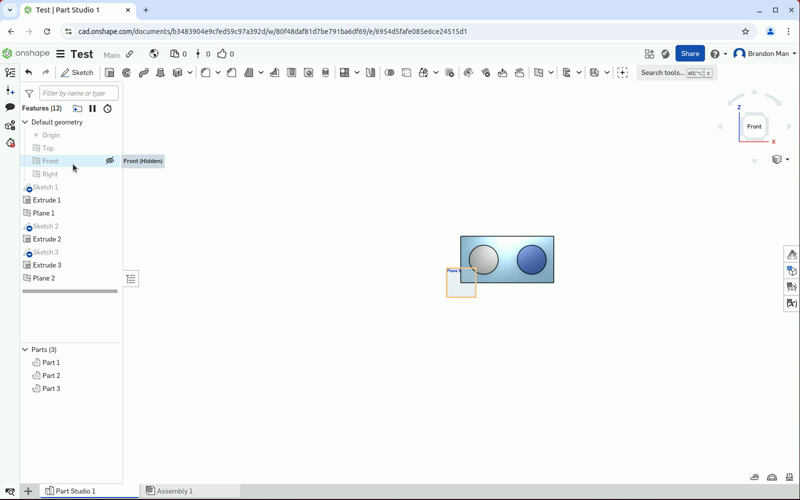
key(shift+s)
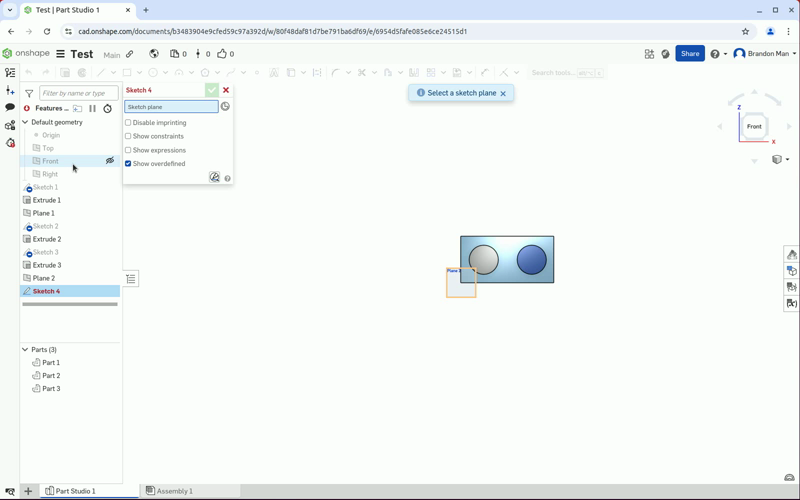
mouse_move(73, 280)
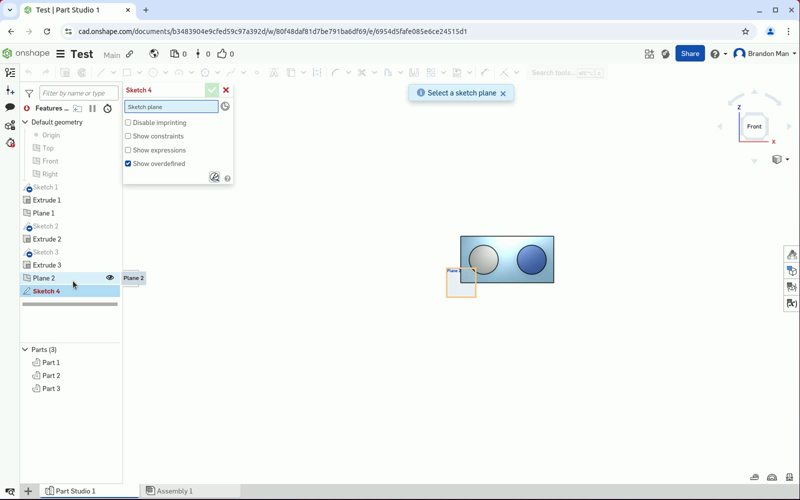
click(73, 280)
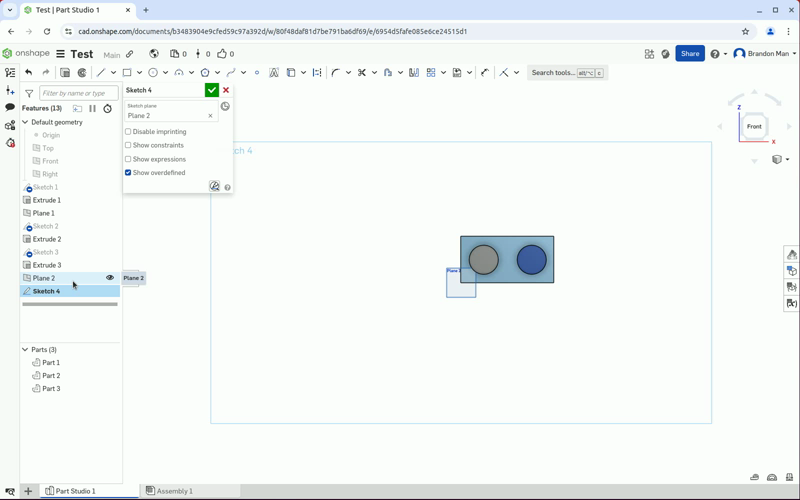
mouse_move(73, 352)
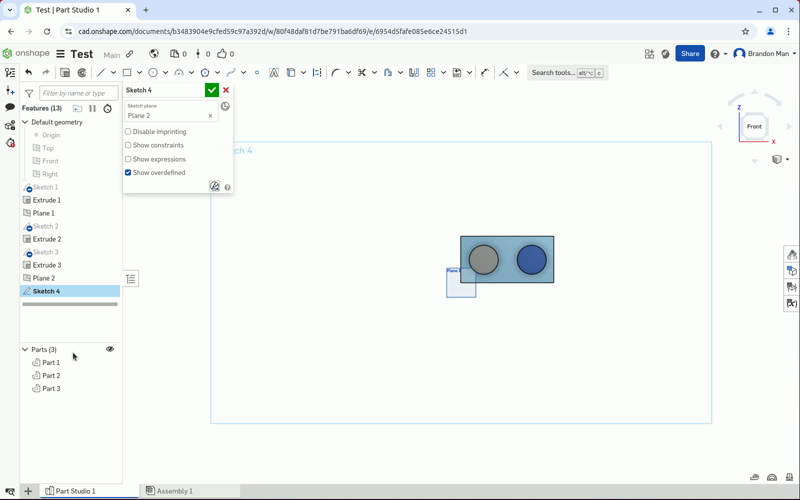
key(y)
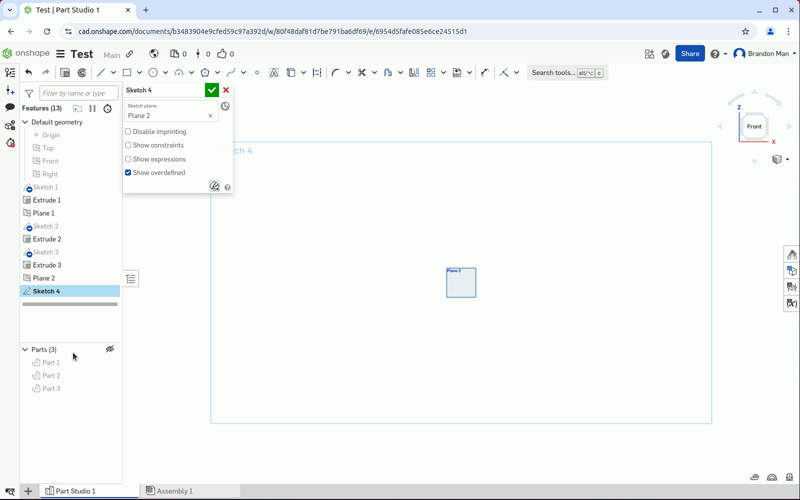
key(c)
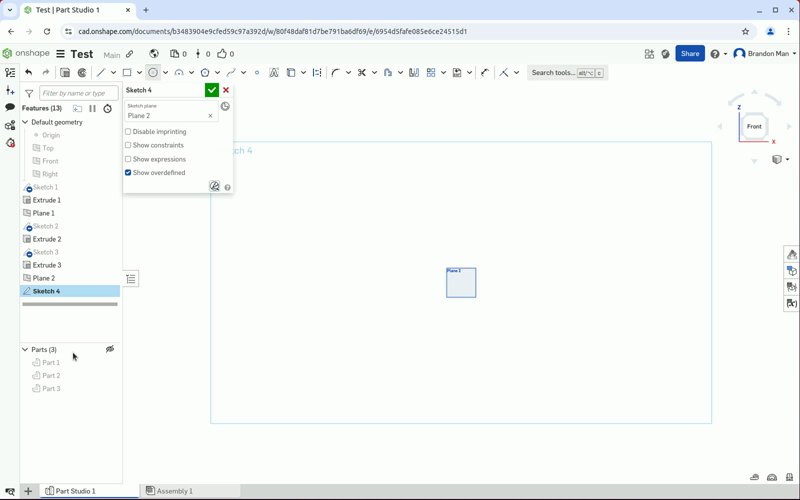
key_down(shift)
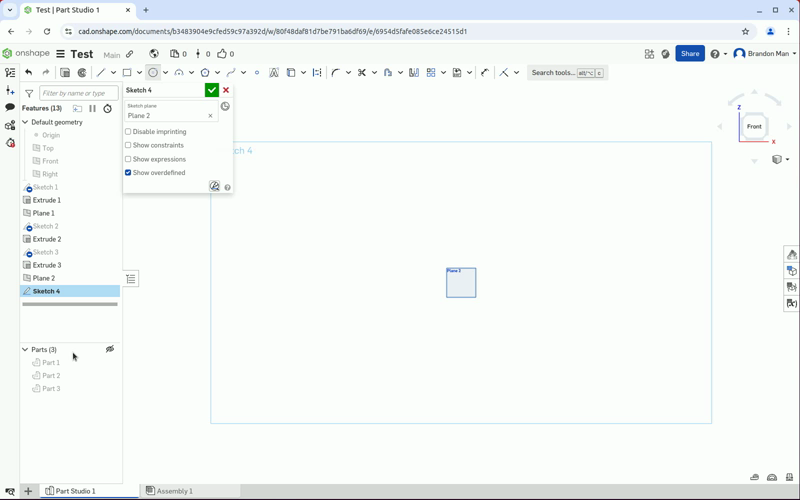
mouse_move(531, 259)
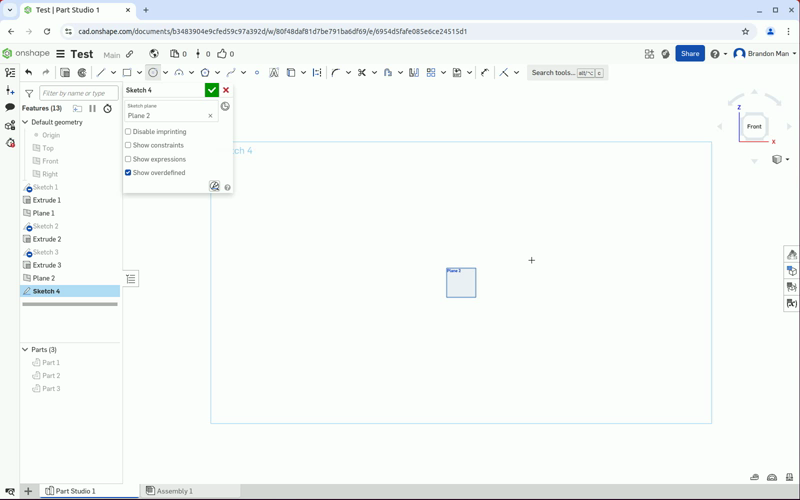
click(531, 259)
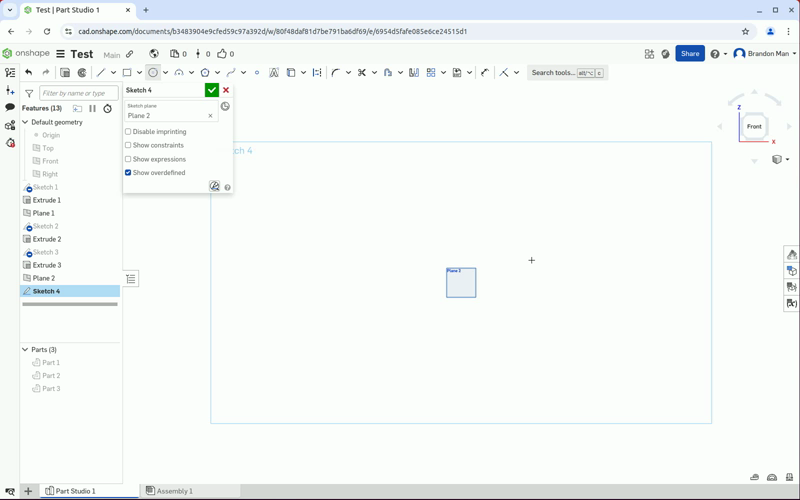
key_up(shift)
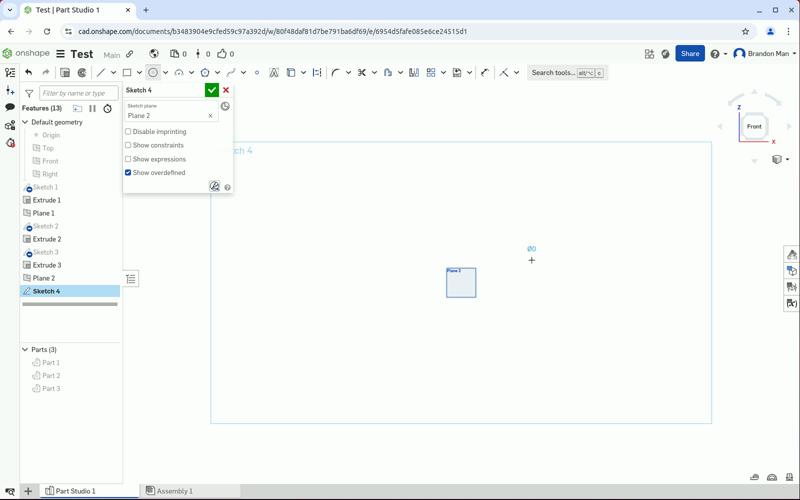
mouse_move(537, 259)
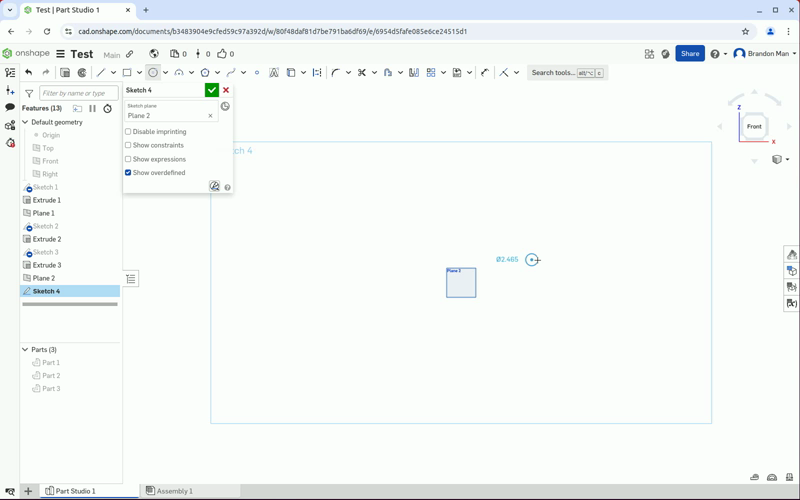
click(537, 259)
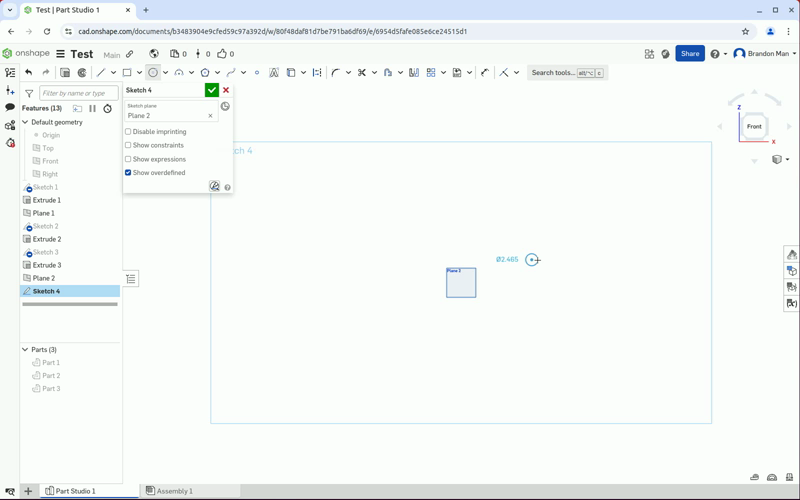
key(esc)
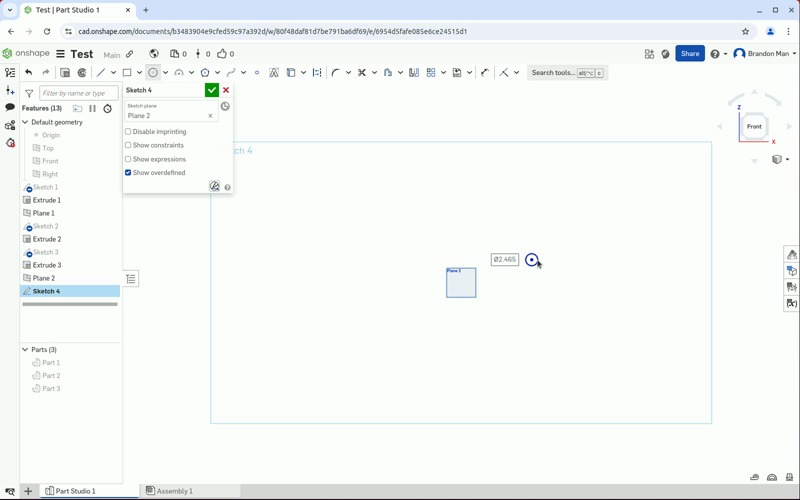
mouse_move(530, 264)
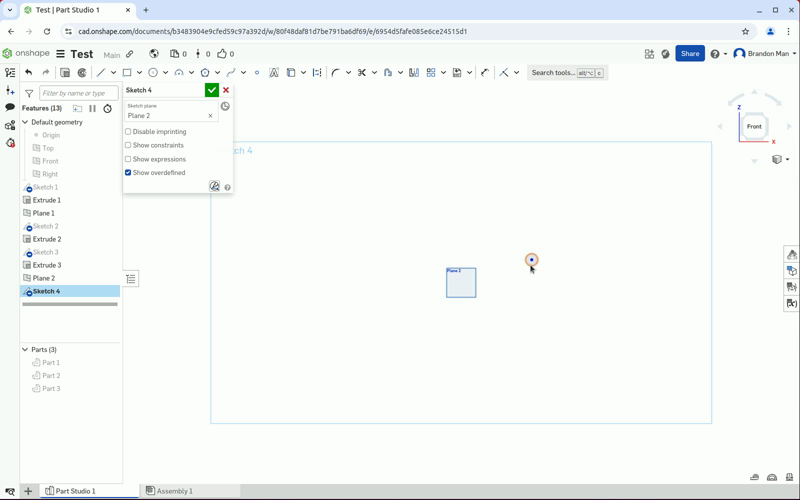
scroll(6)
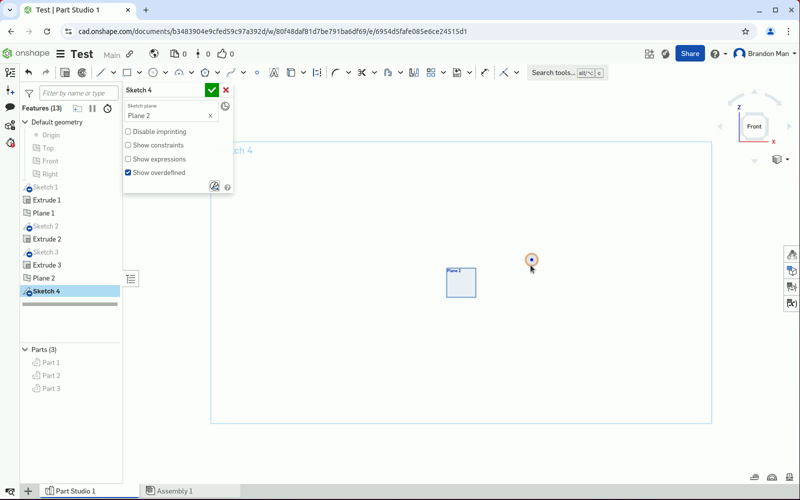
scroll(6)
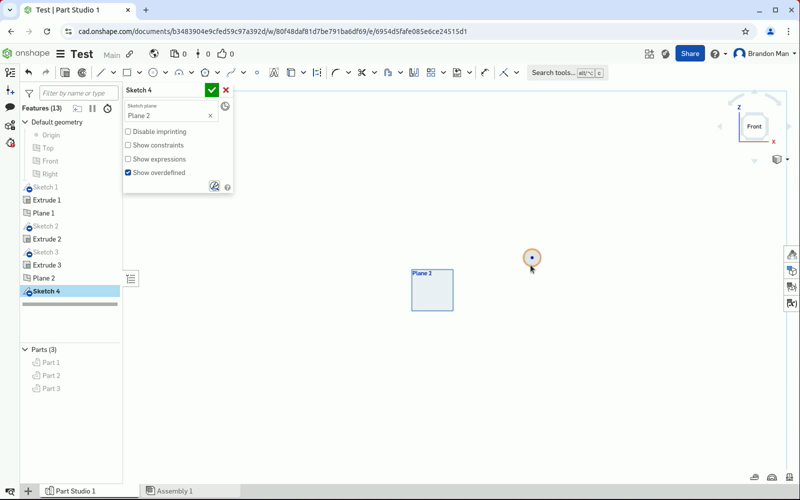
scroll(6)
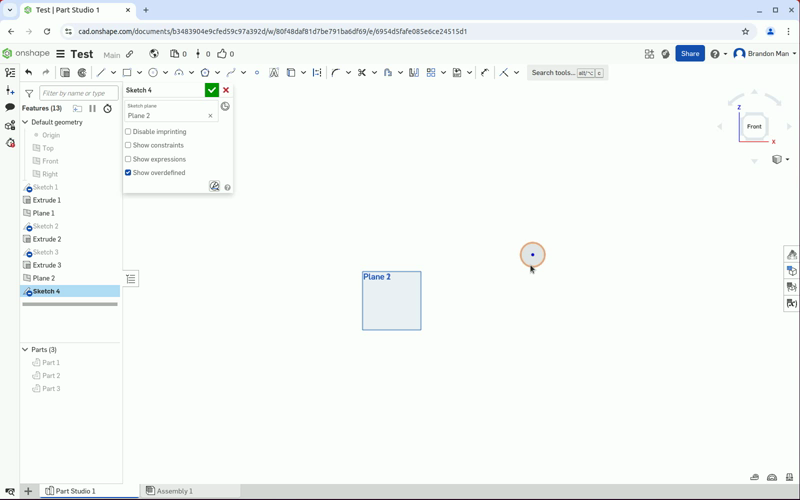
scroll(6)
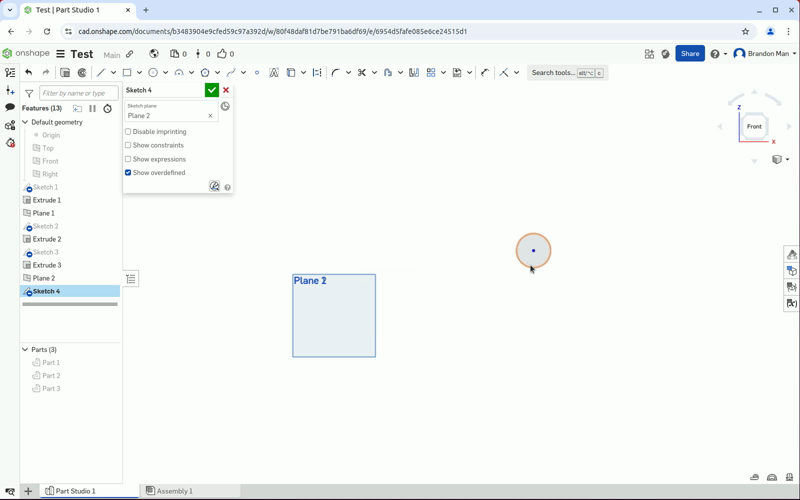
scroll(6)
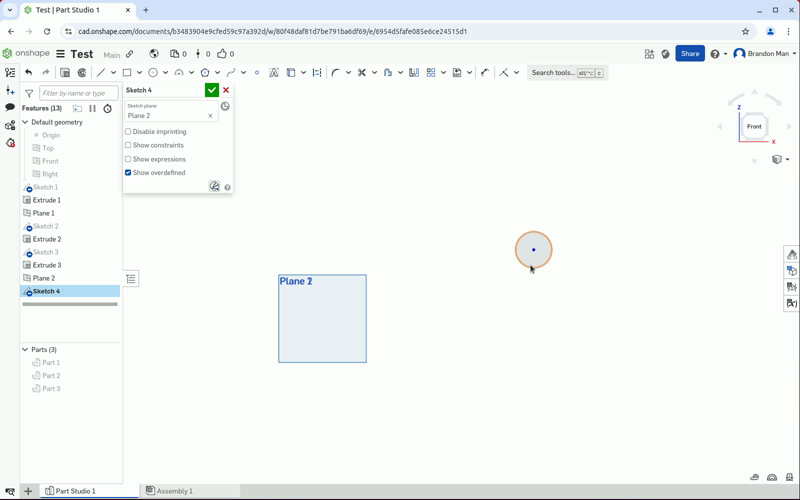
scroll(6)
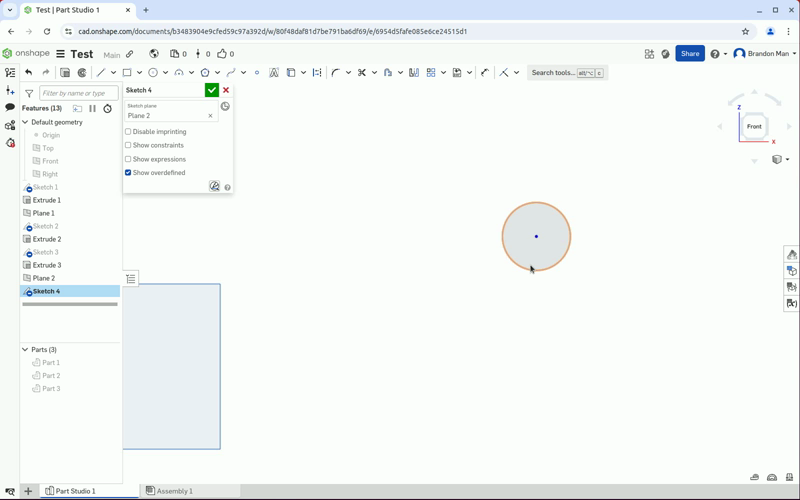
scroll(6)
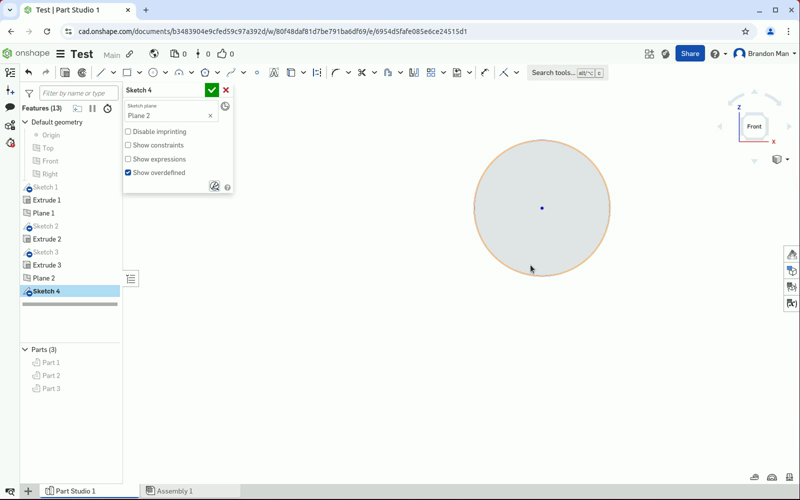
click(530, 264)
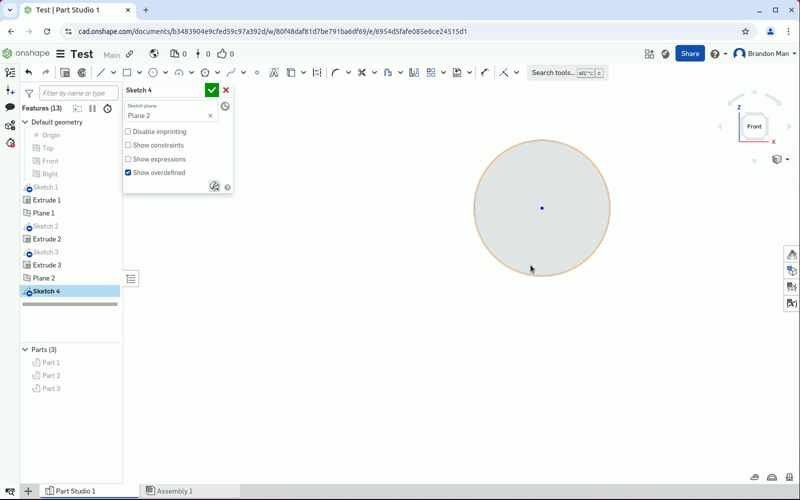
scroll(-6)
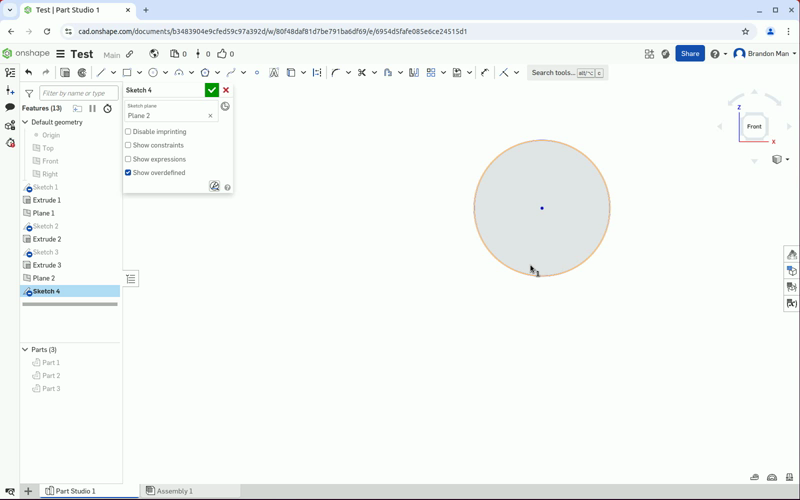
scroll(-6)
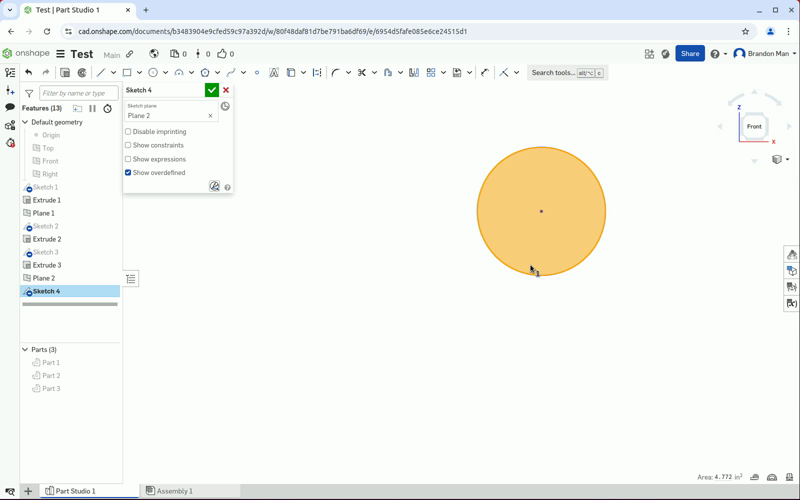
scroll(-6)
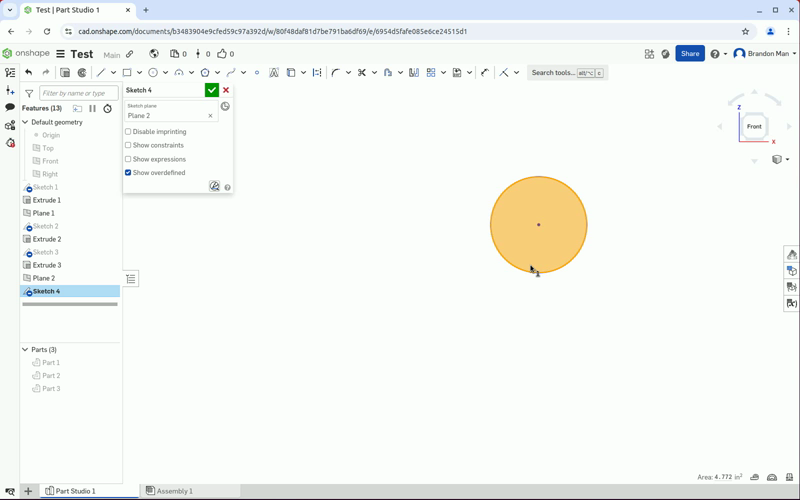
scroll(-6)
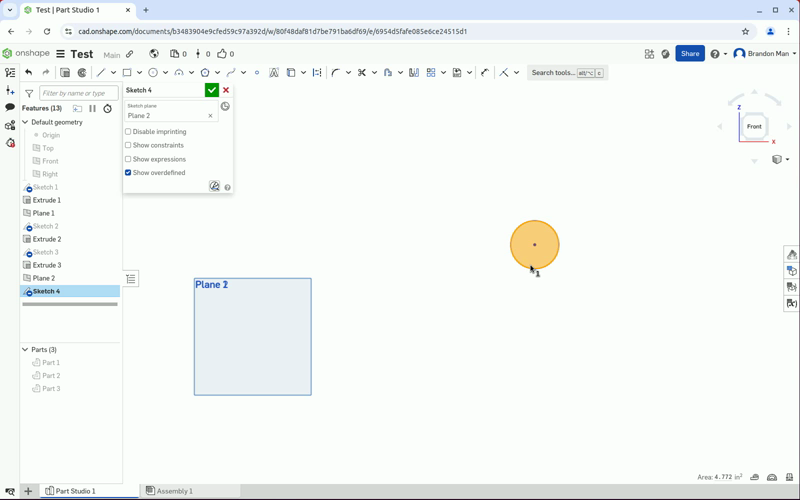
scroll(-6)
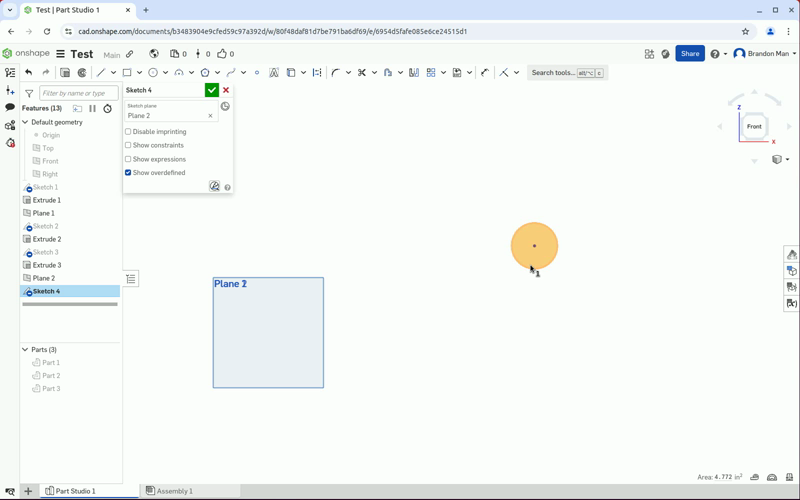
scroll(-6)
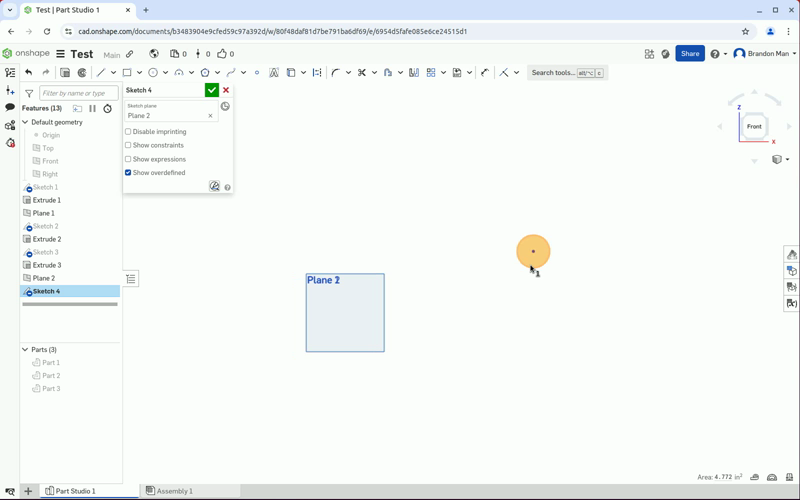
scroll(-6)
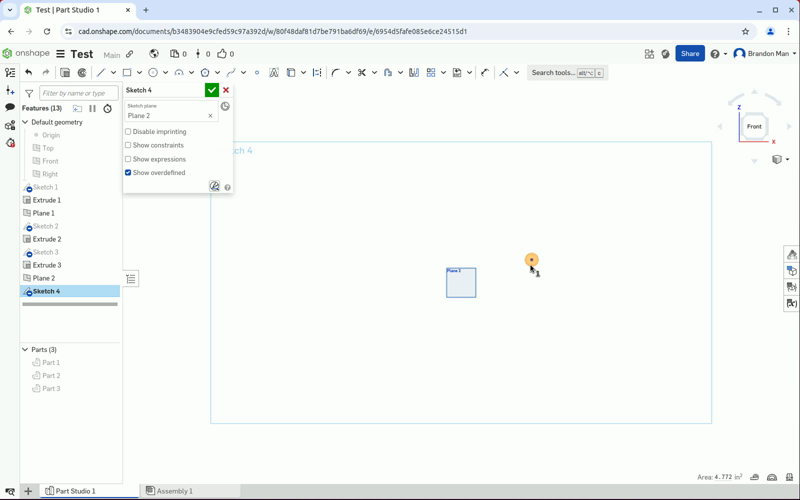
mouse_move(73, 352)
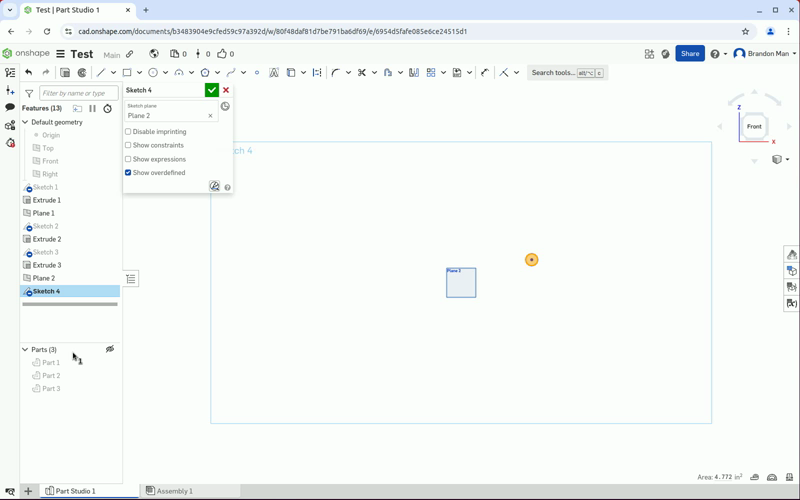
key(shift+y)
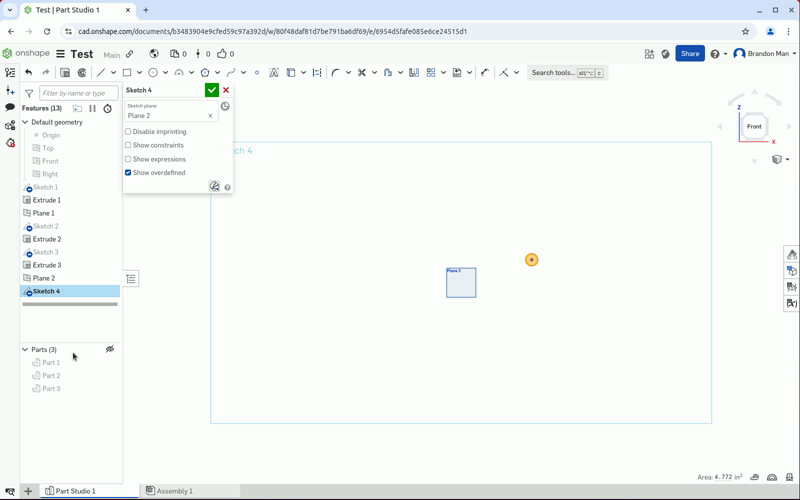
key(shift+e)
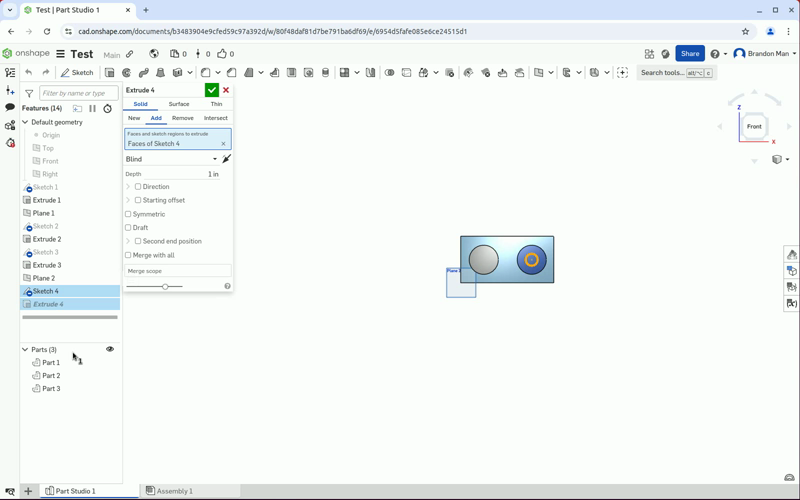
mouse_move(143, 106)
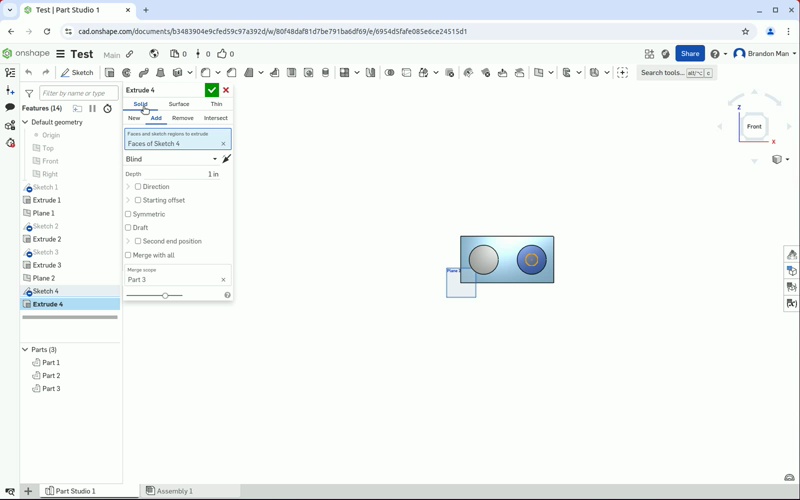
click(143, 106)
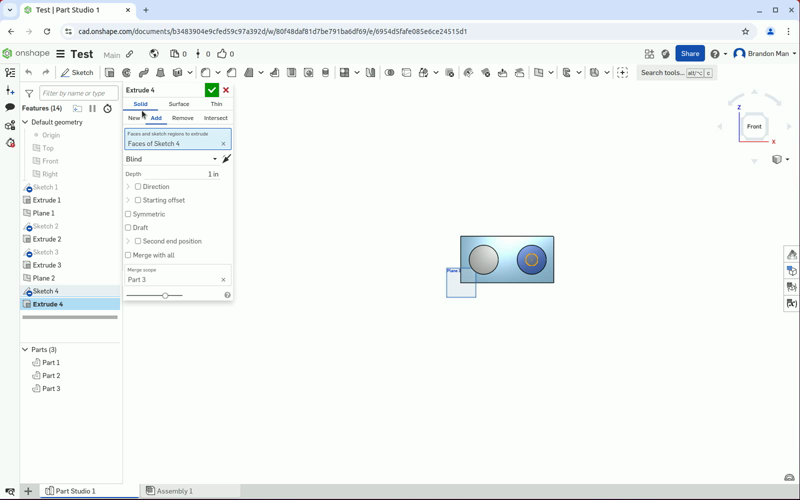
mouse_move(137, 120)
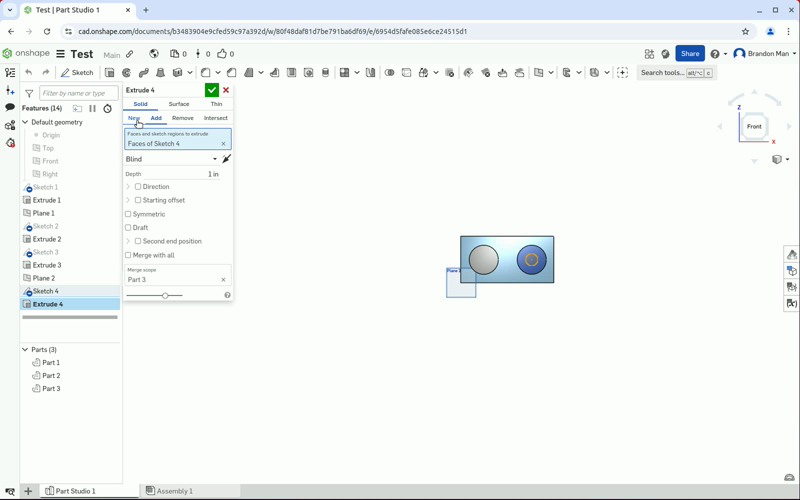
click(137, 120)
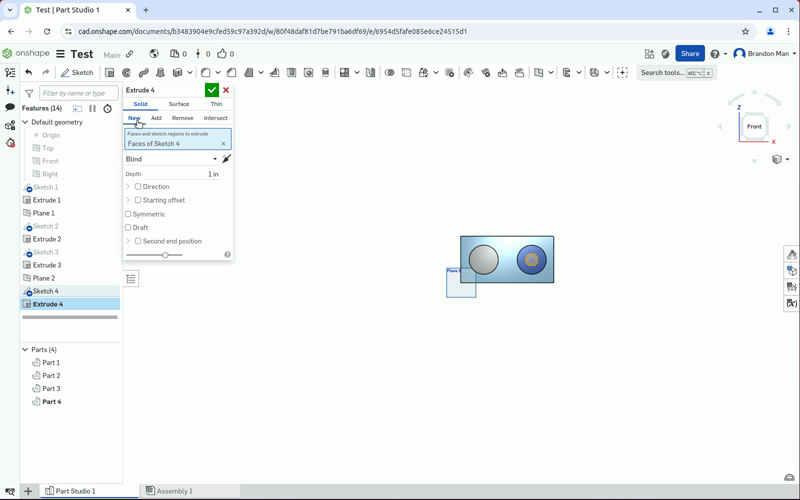
key(tab, 4)
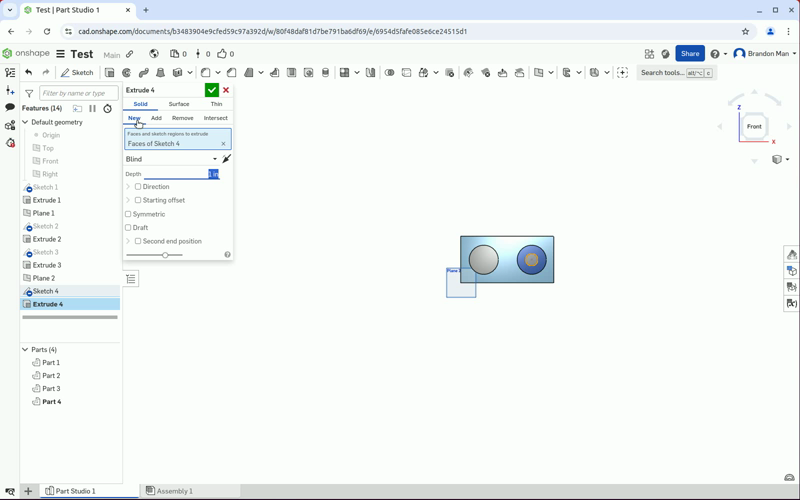
text(6.981)
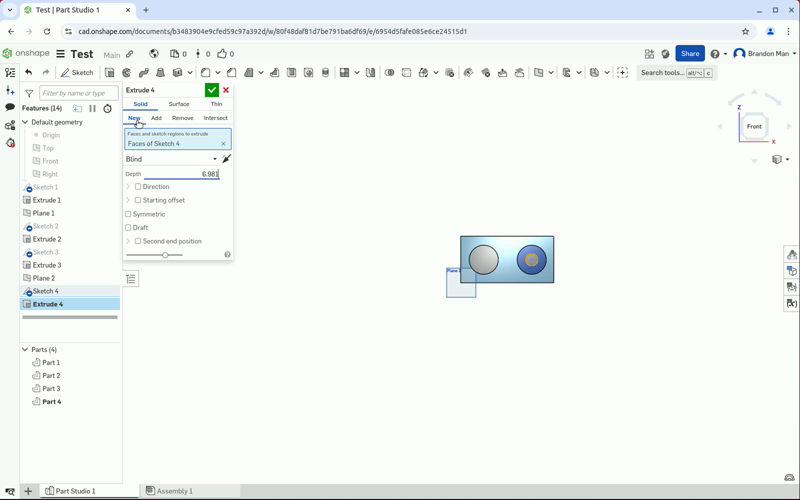
key(enter)
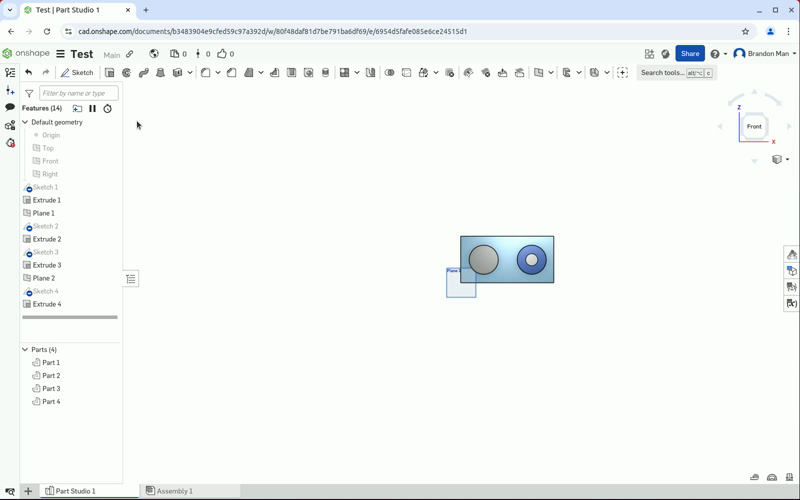
key(shift+h)
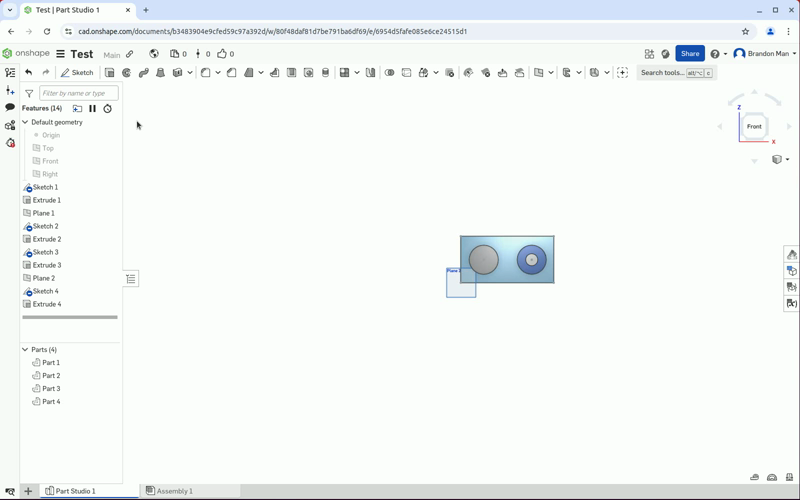
key(shift+h)
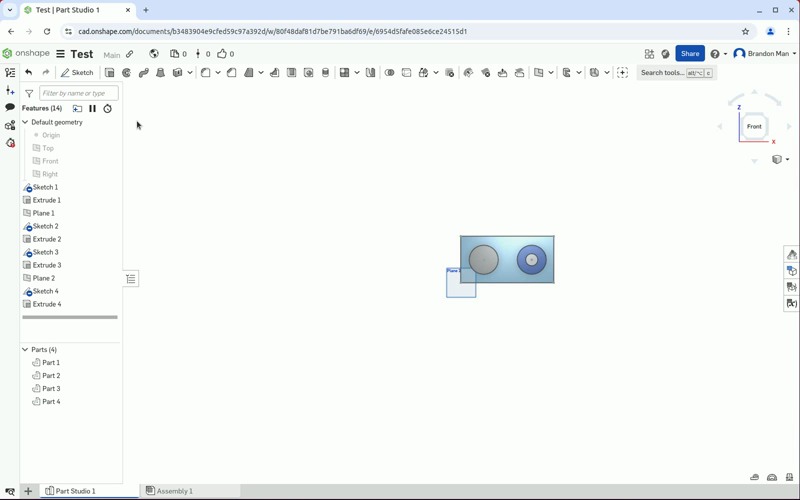
key(shift+7)
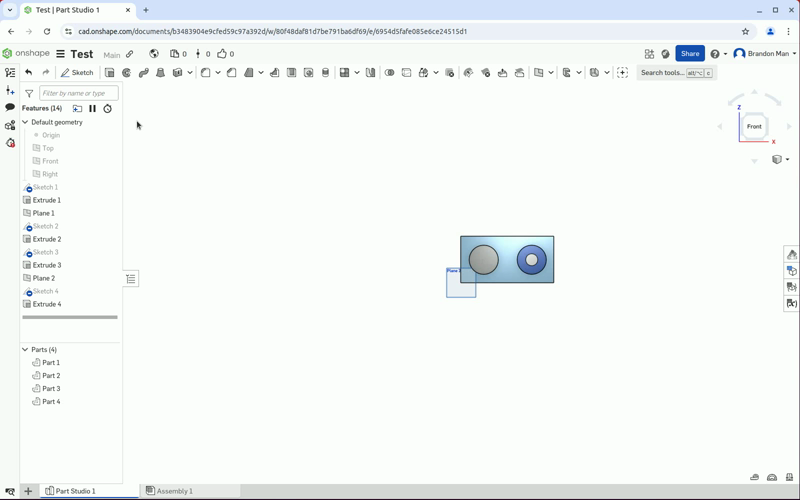
key(left, 2)
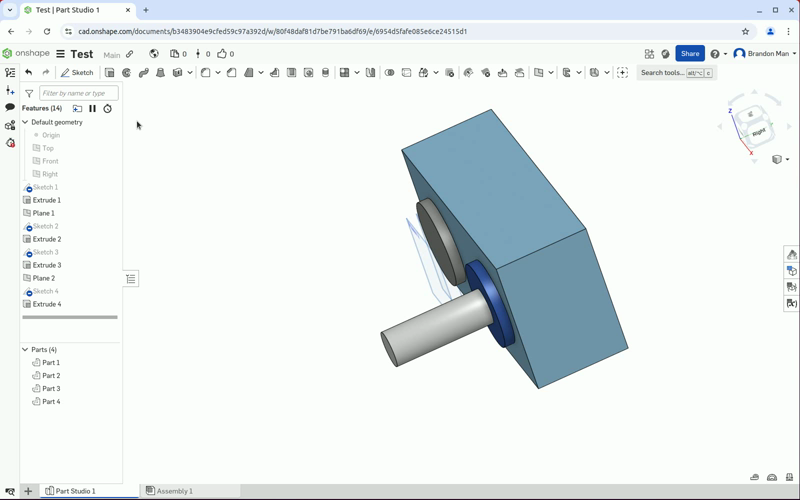
key(down, 2)
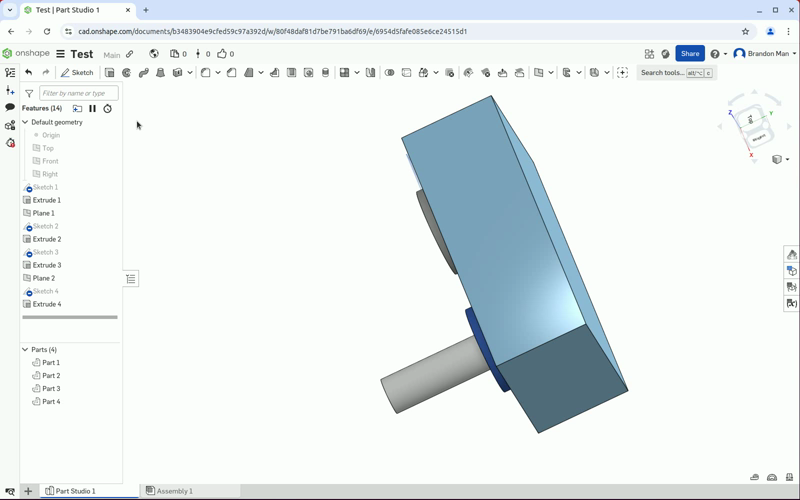
key(up, 2)
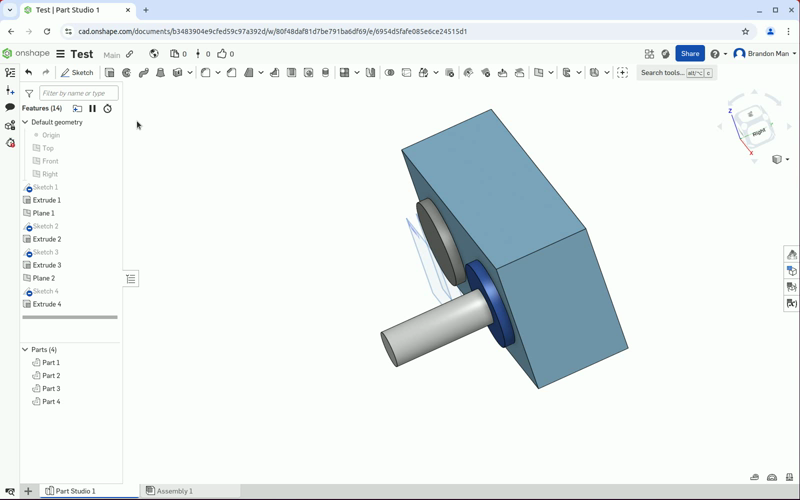
key(right, 2)
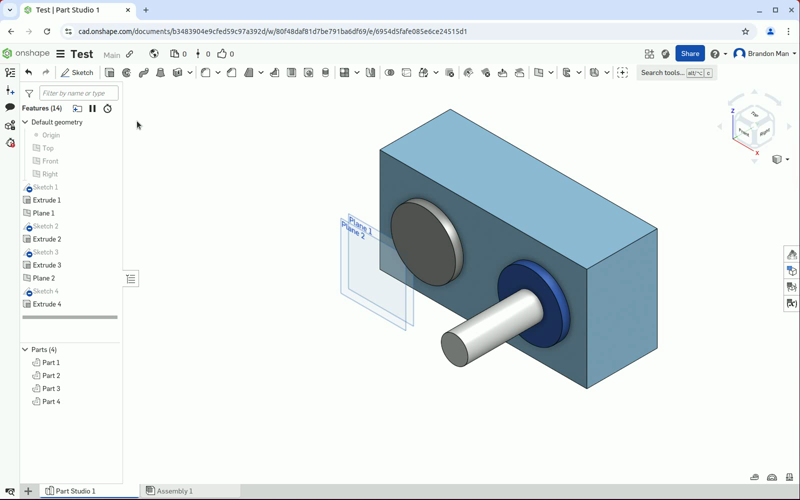
mouse_move(73, 189)
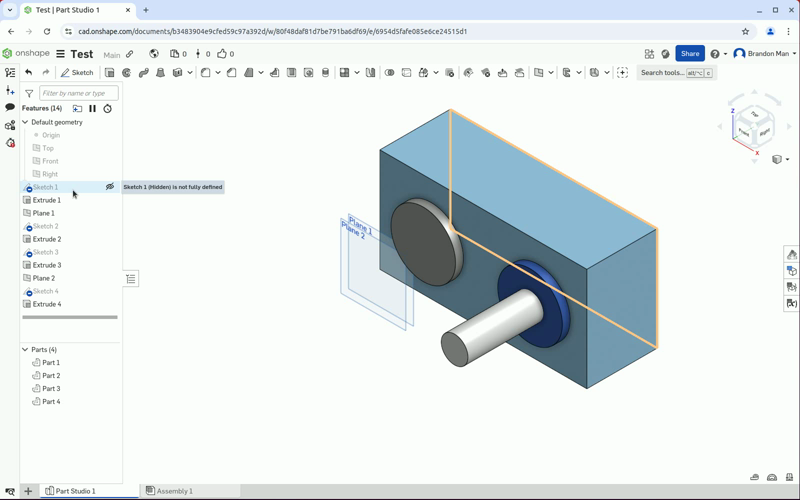
click(73, 189)